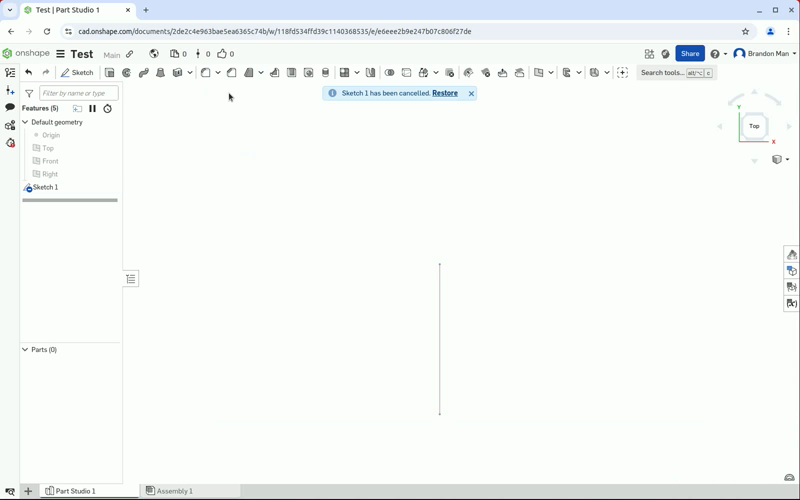
key(shift+h)
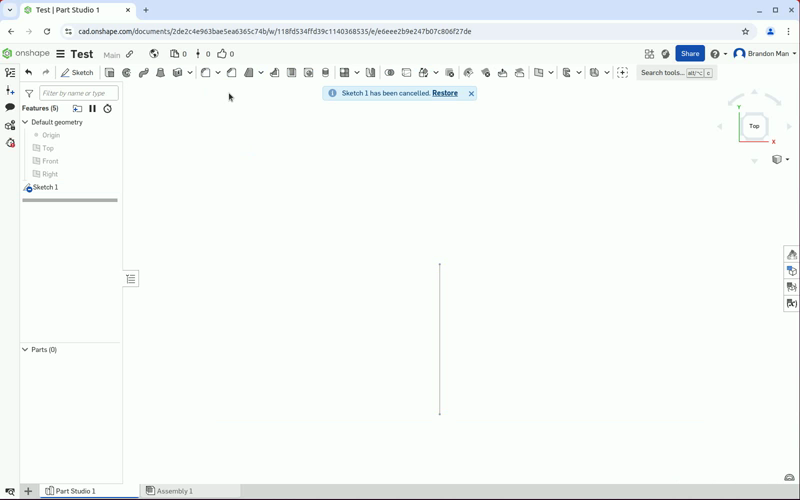
key(shift+s)
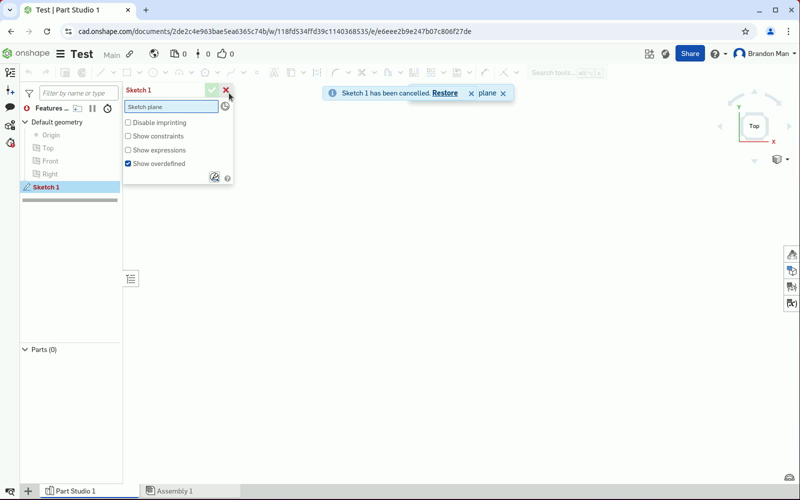
mouse_move(73, 150)
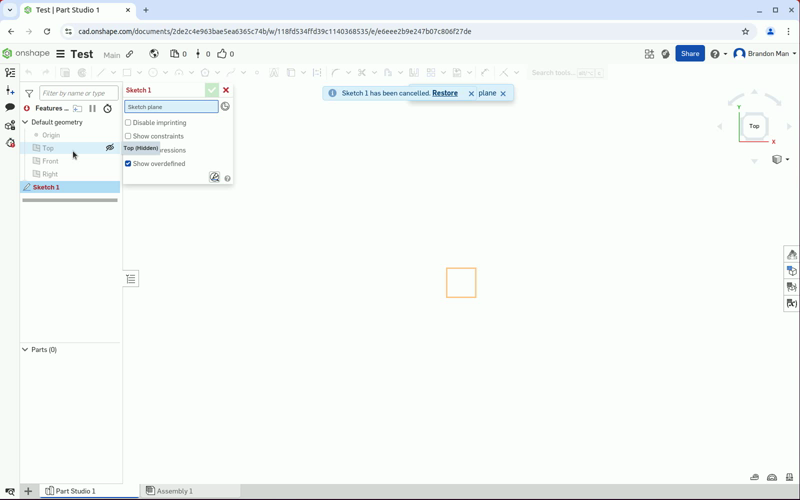
click(73, 150)
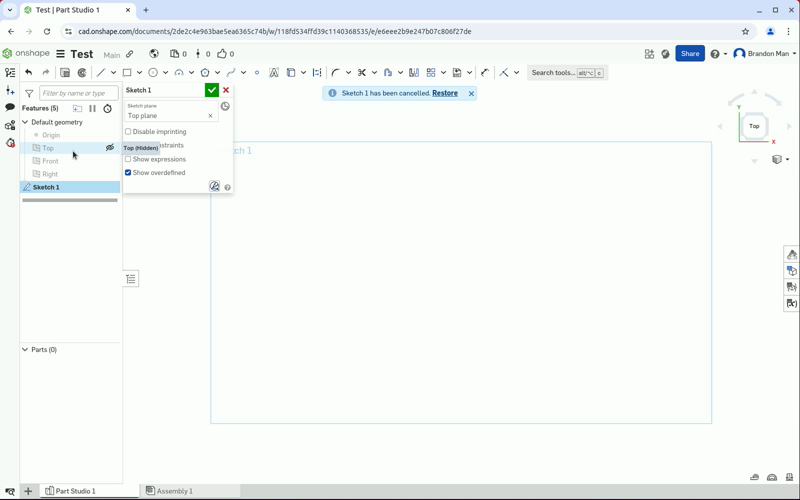
mouse_move(73, 352)
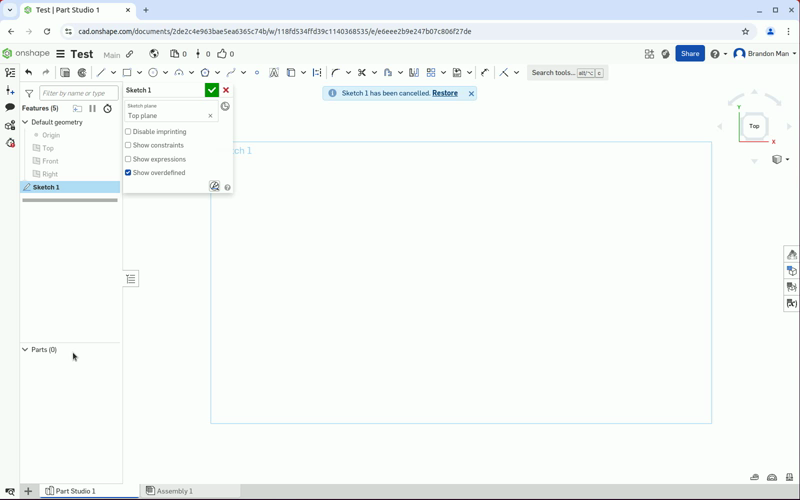
key(y)
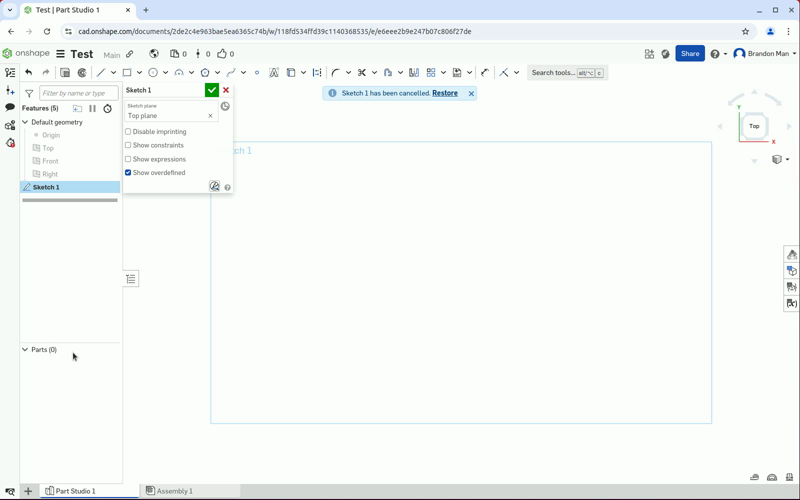
key(l)
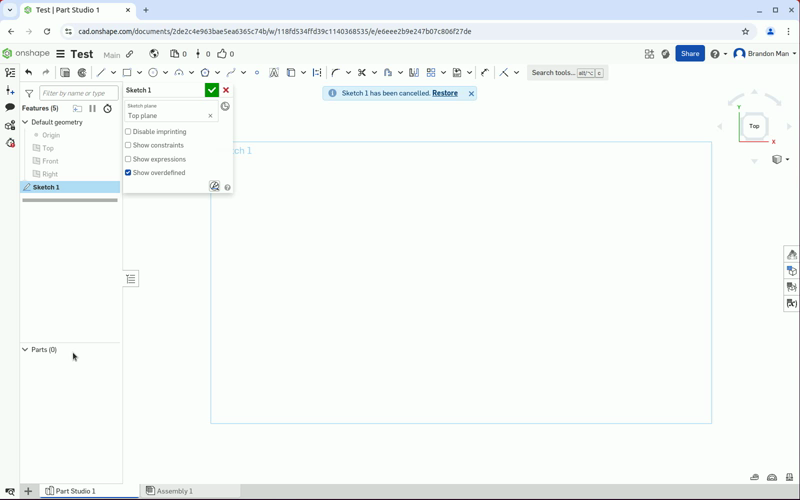
key_down(shift)
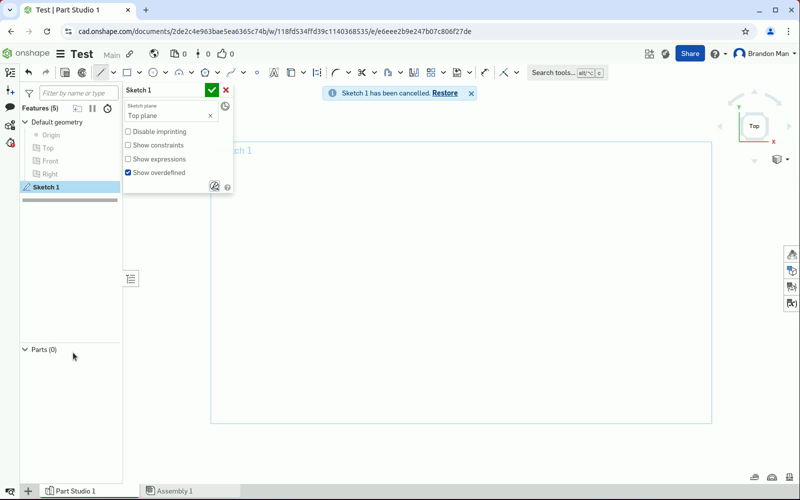
mouse_move(493, 250)
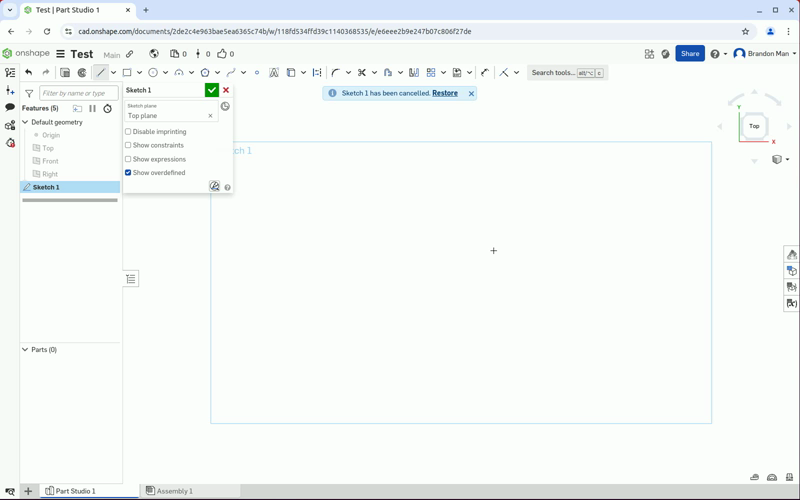
click(493, 250)
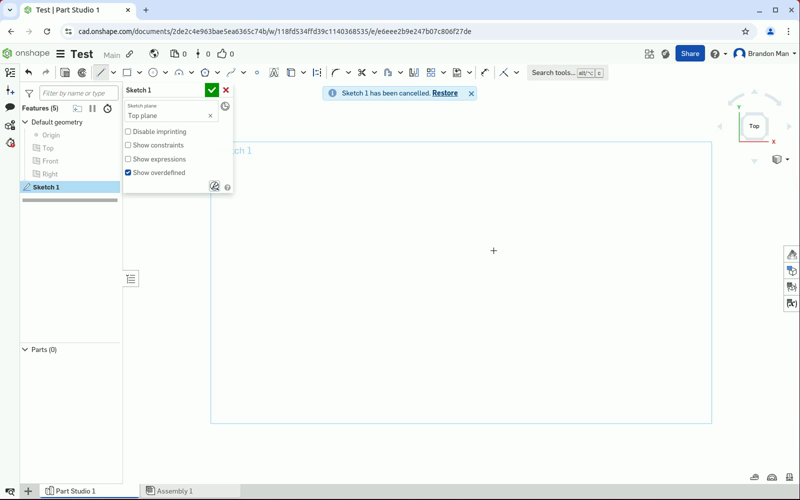
key_up(shift)
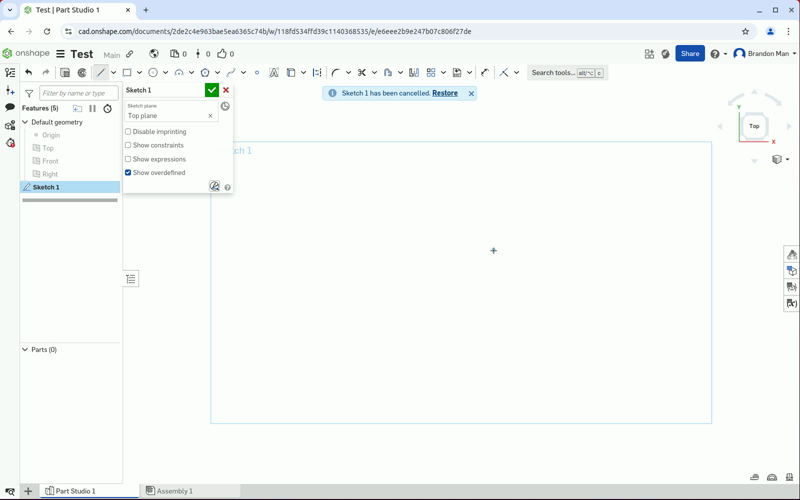
key_down(shift)
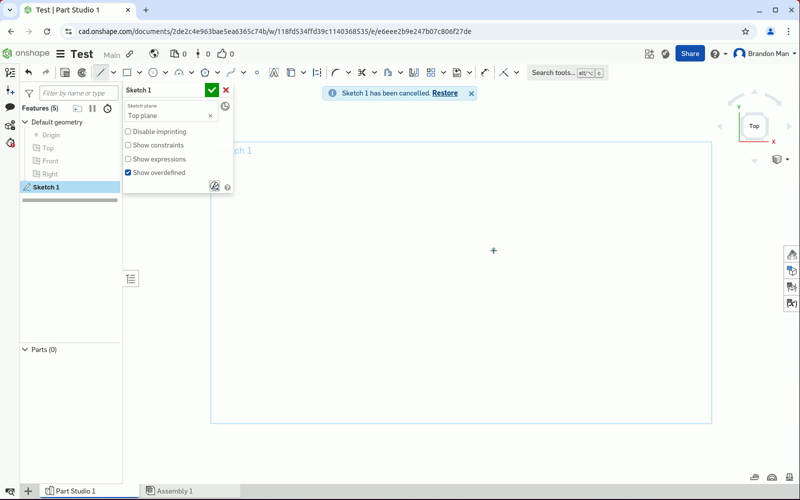
mouse_move(556, 250)
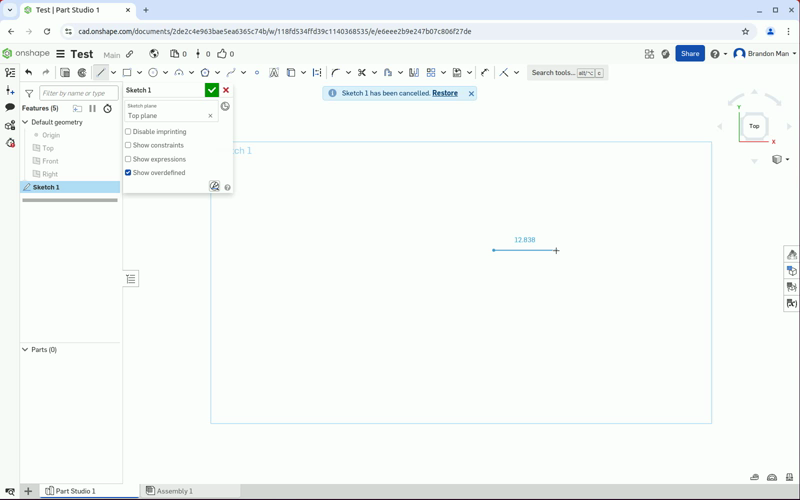
click(556, 250)
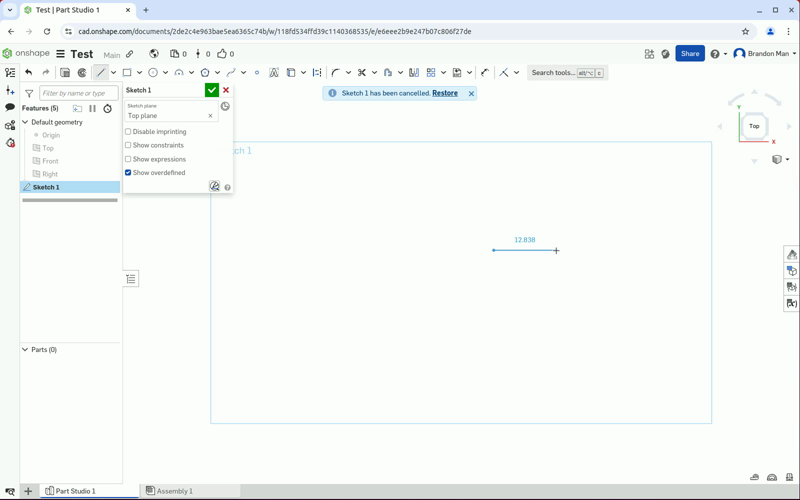
key_up(shift)
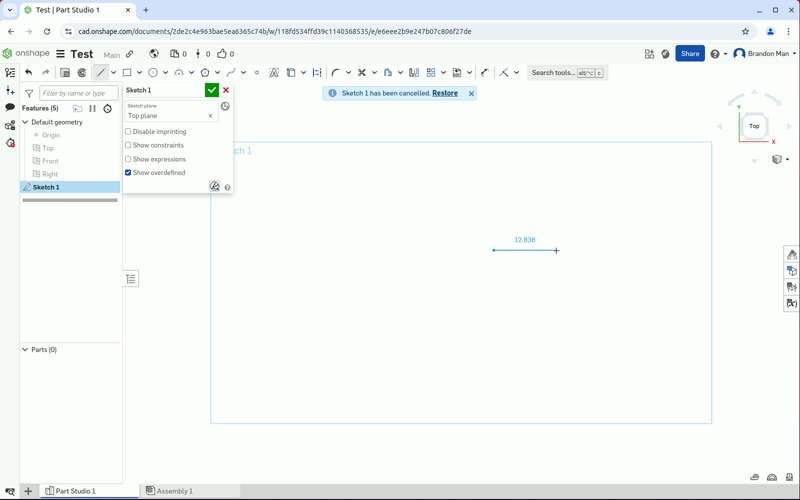
key_down(shift)
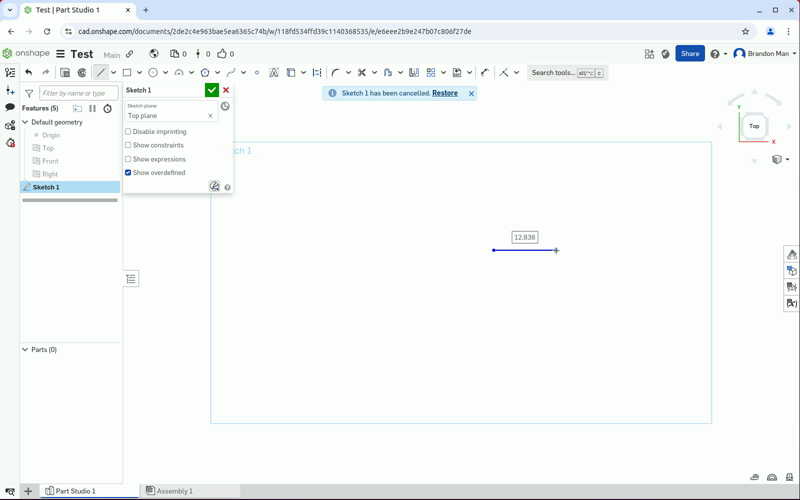
mouse_move(586, 250)
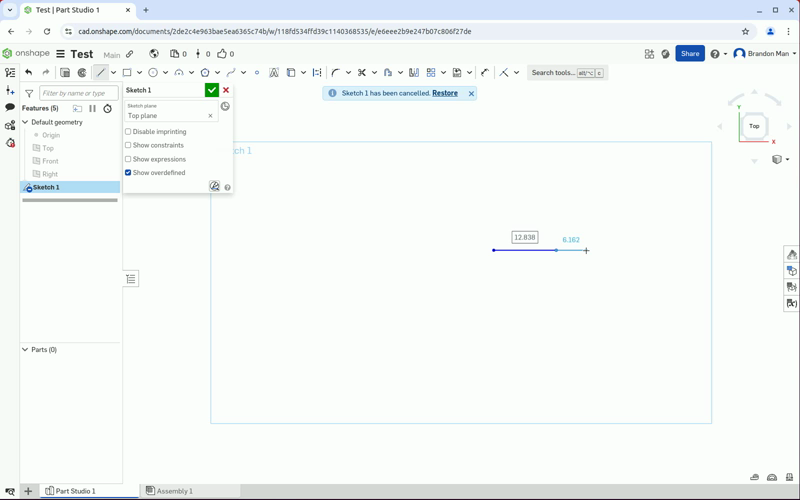
mouse_move(556, 213)
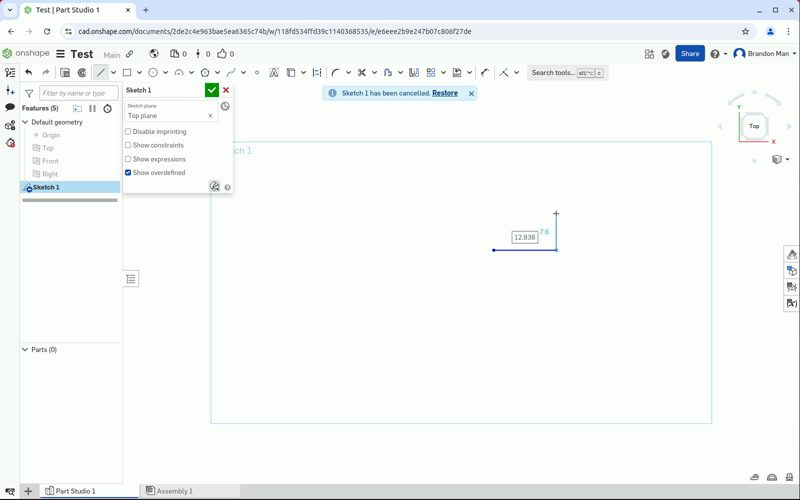
click(556, 213)
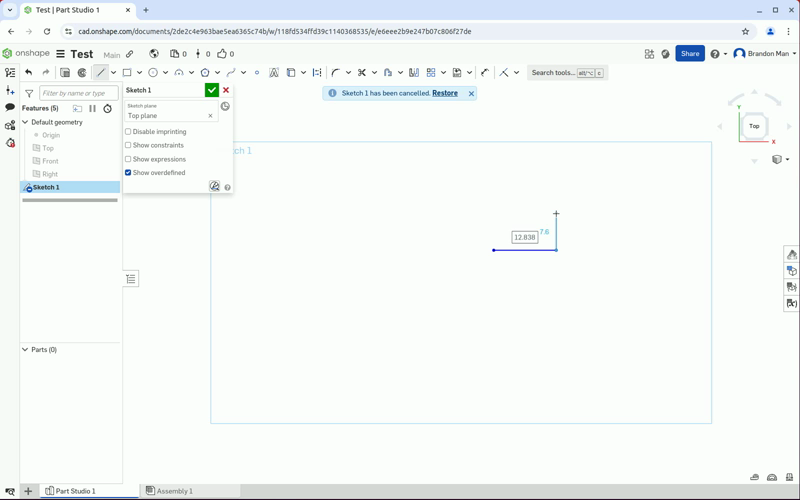
key_up(shift)
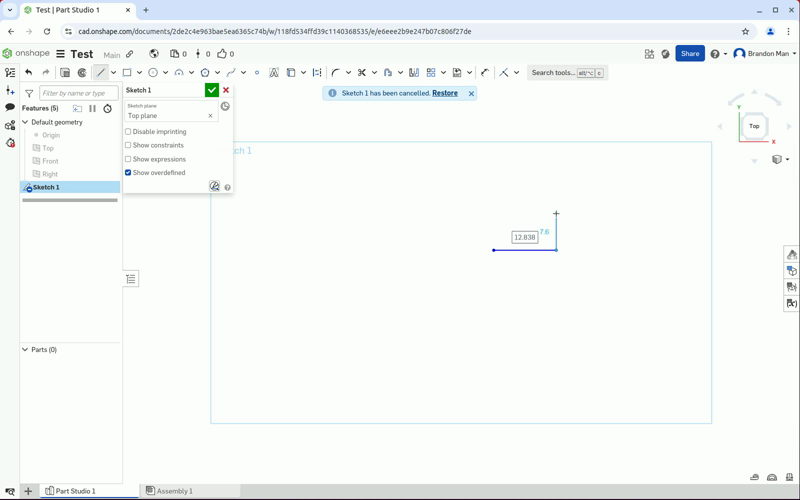
key_down(shift)
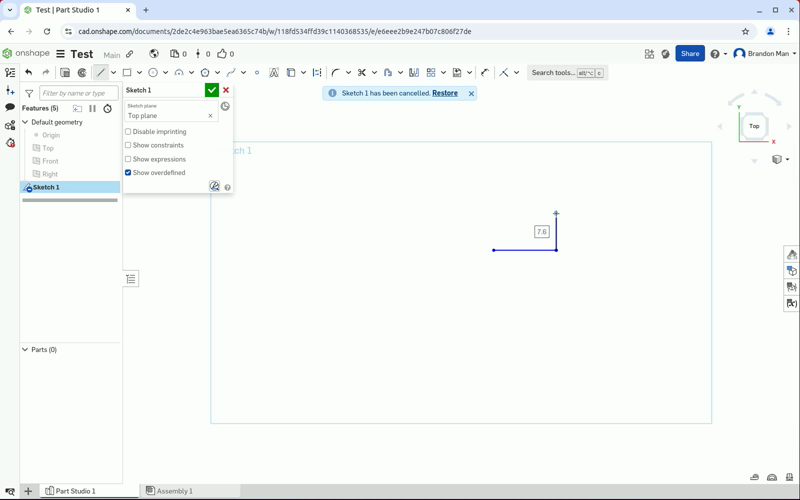
mouse_move(493, 213)
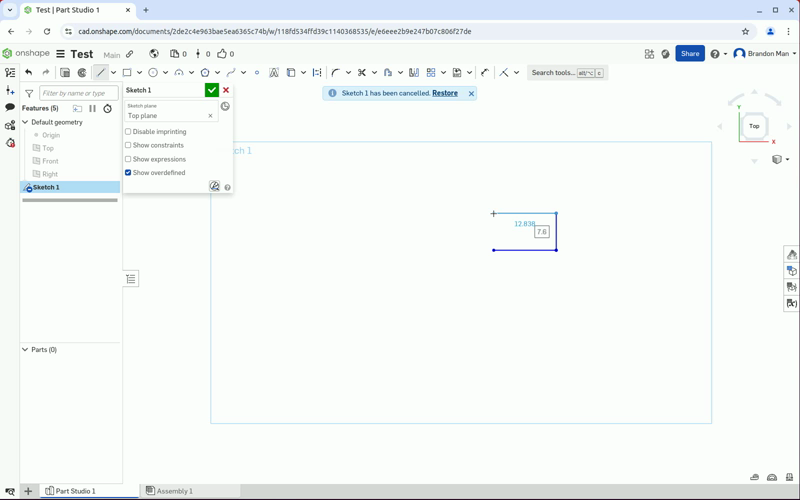
click(493, 213)
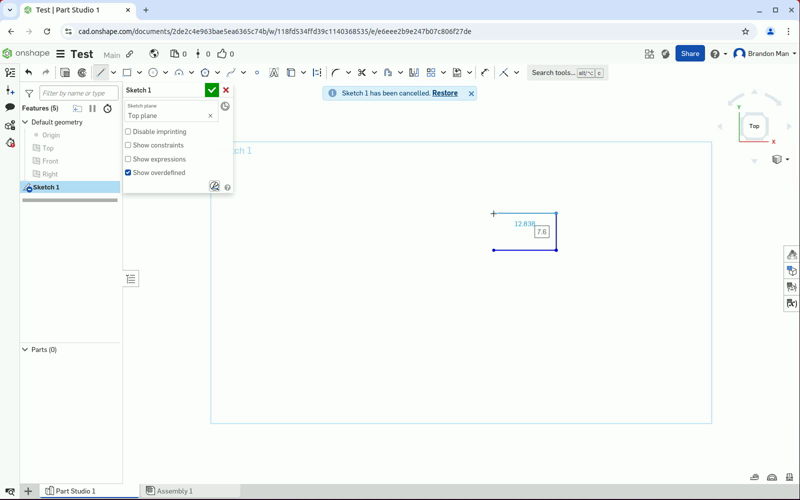
key_up(shift)
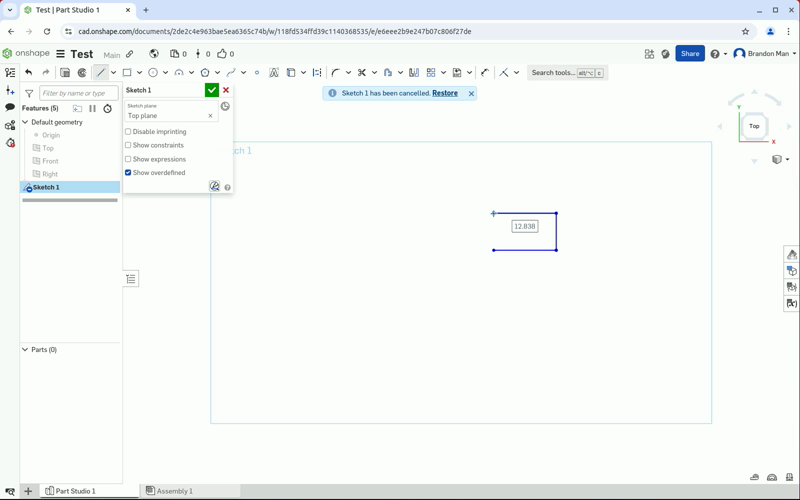
mouse_move(523, 213)
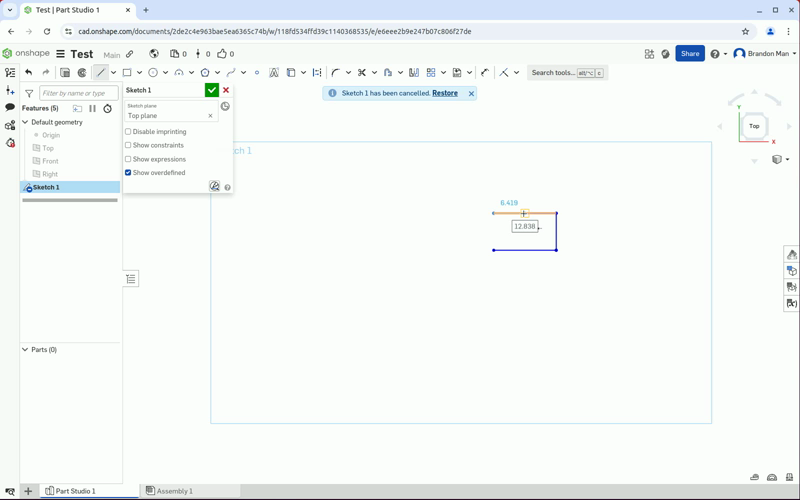
key_down(shift)
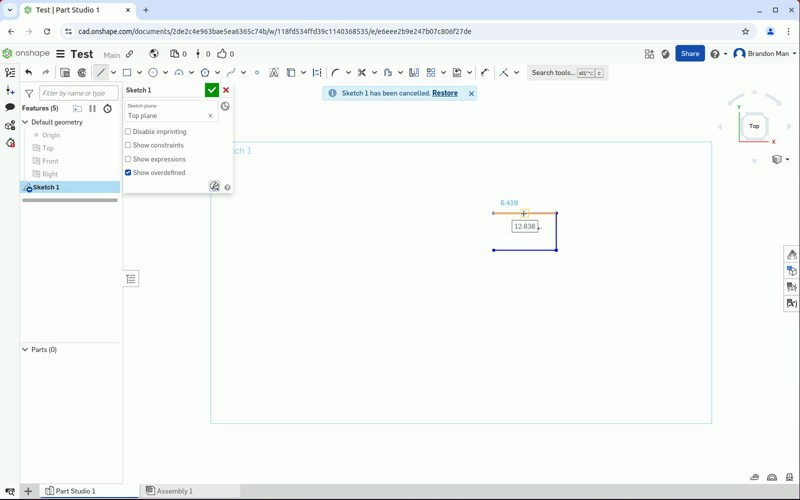
mouse_move(493, 250)
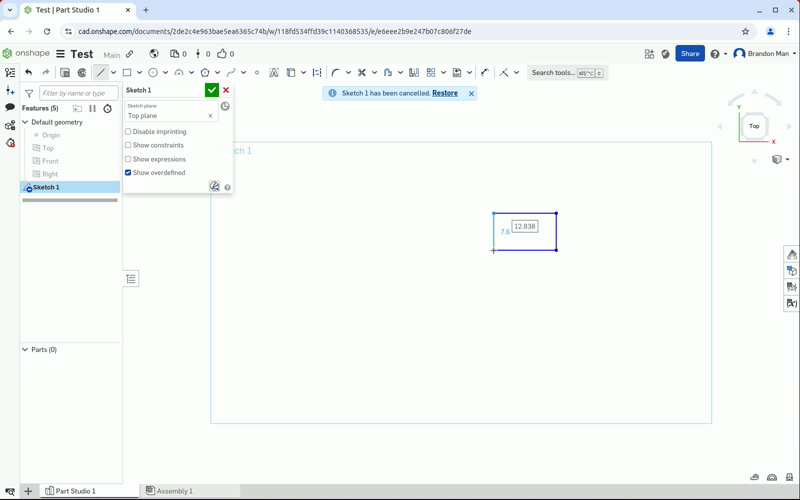
key_up(shift)
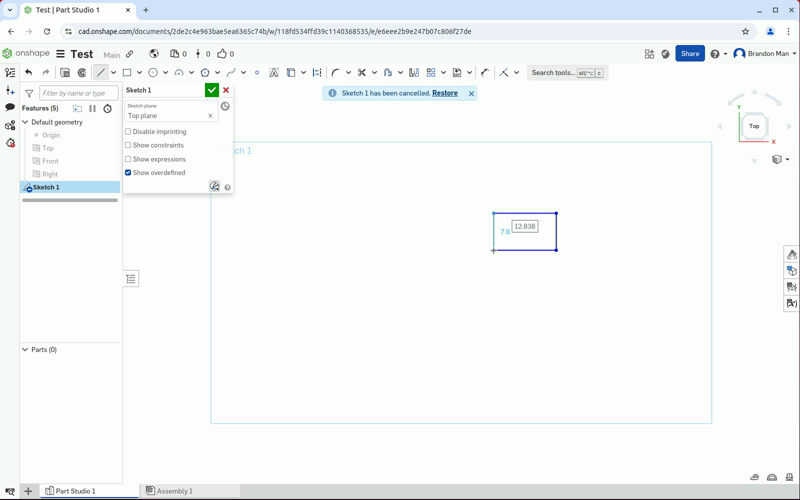
click(493, 250)
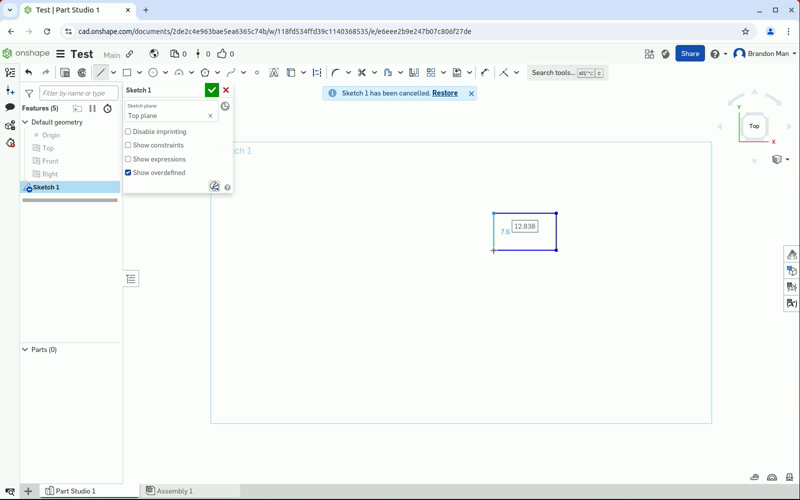
key(esc)
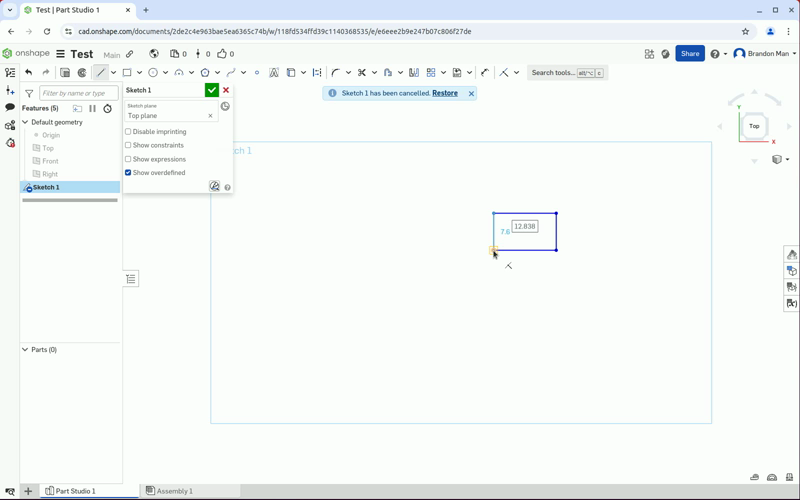
mouse_move(550, 247)
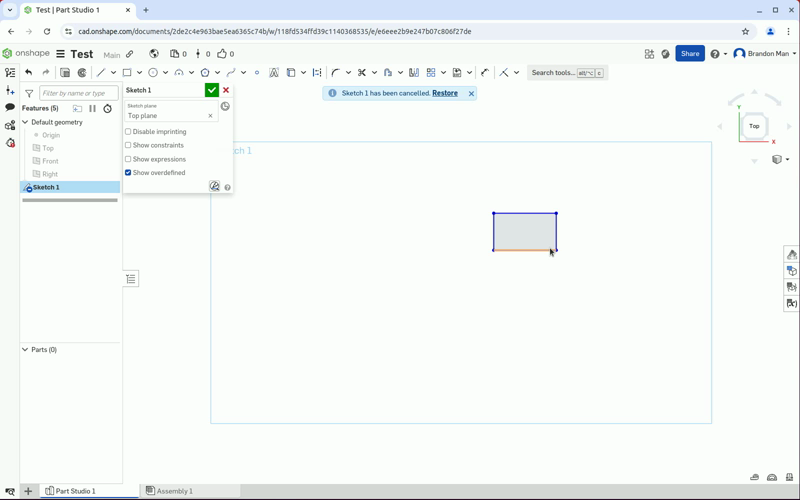
click(550, 247)
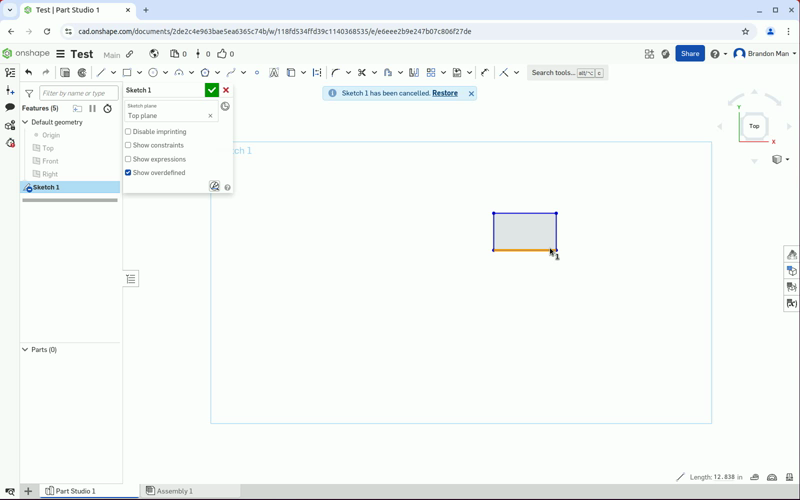
mouse_move(73, 352)
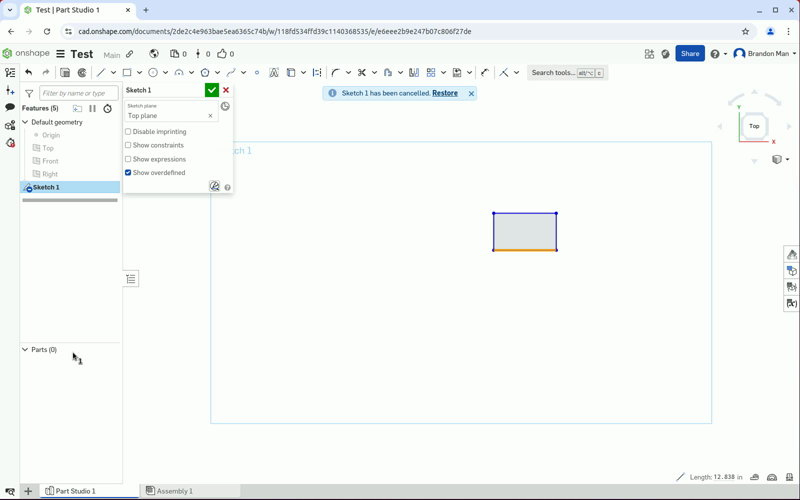
key(shift+y)
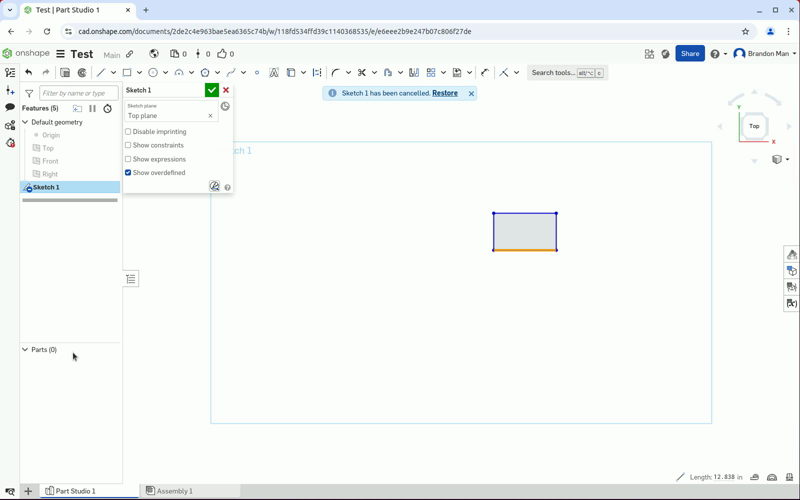
key(shift+e)
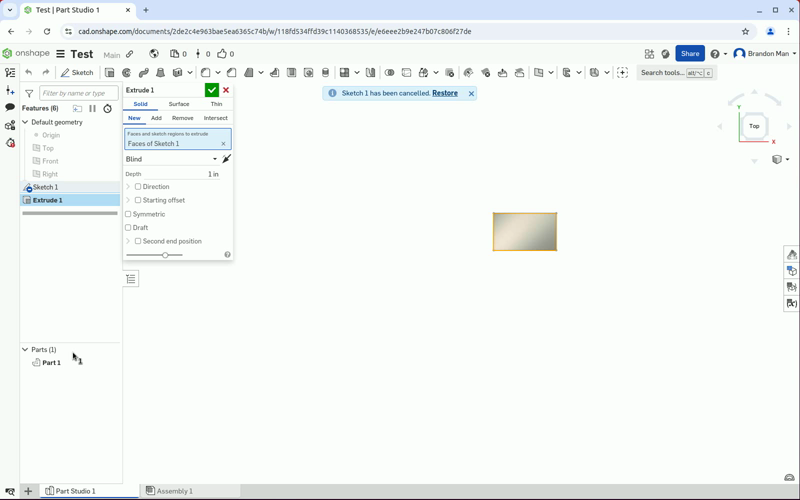
mouse_move(143, 106)
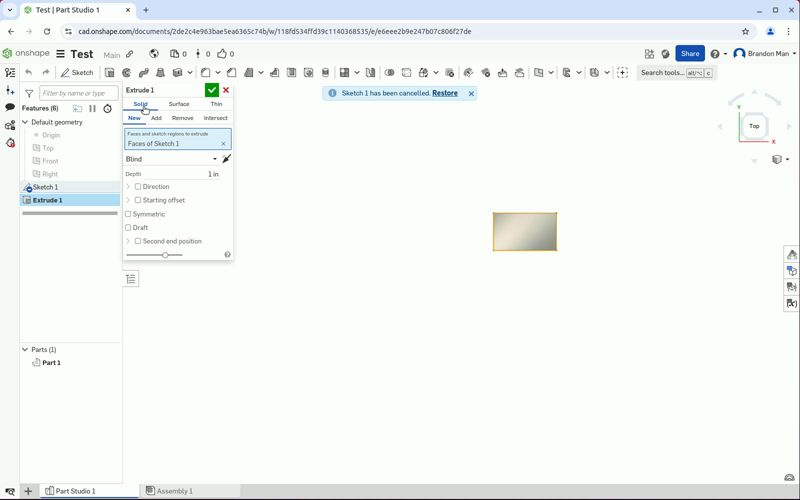
click(143, 106)
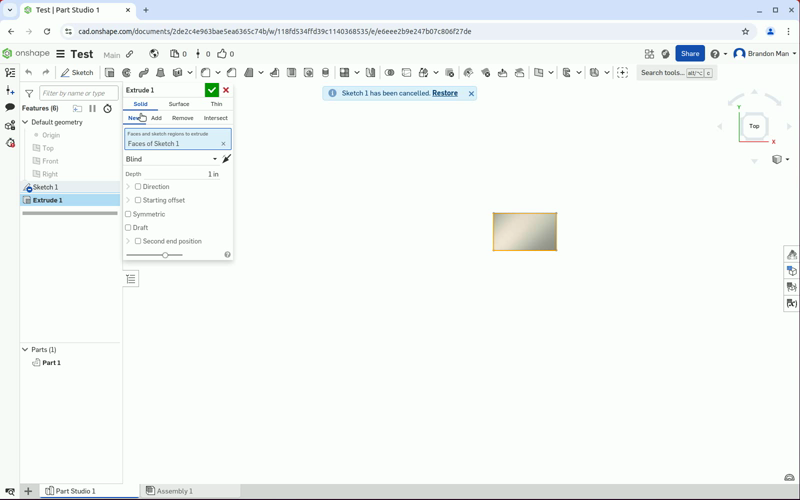
mouse_move(137, 120)
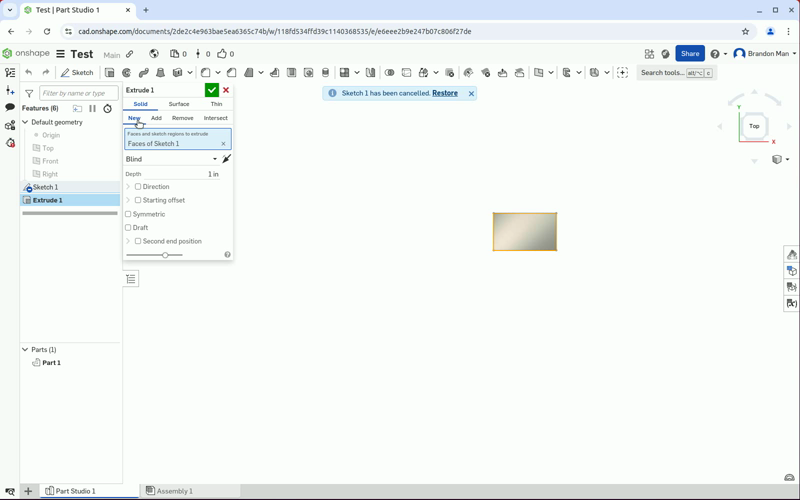
click(137, 120)
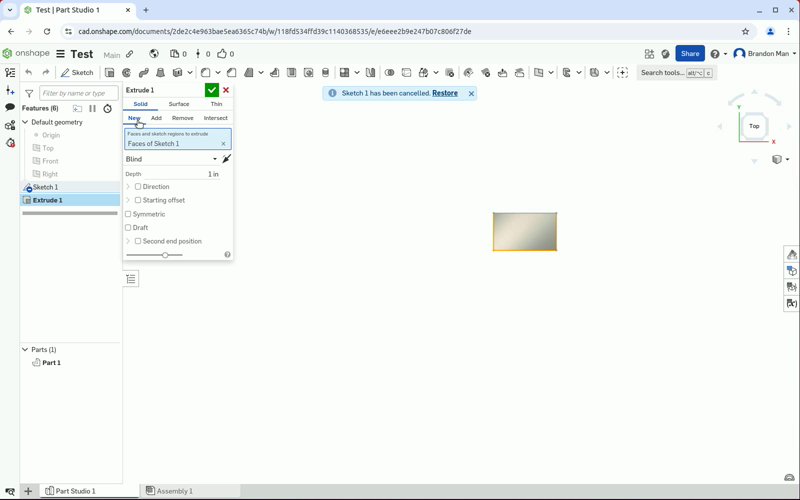
key(tab, 4)
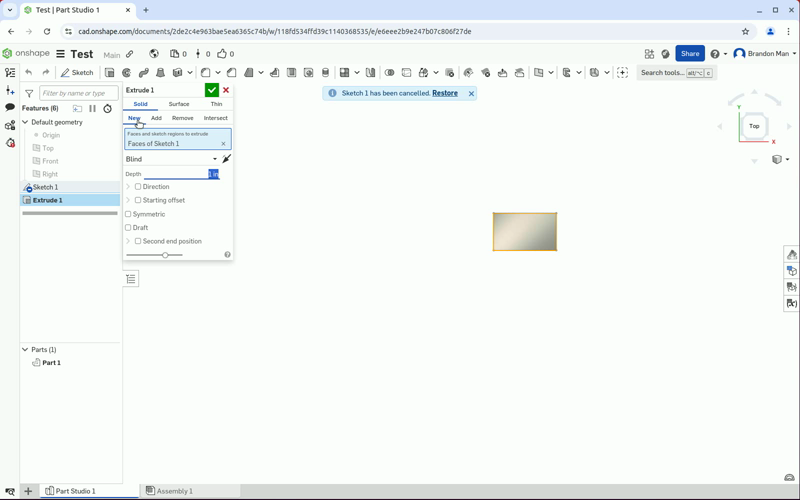
text(5.055)
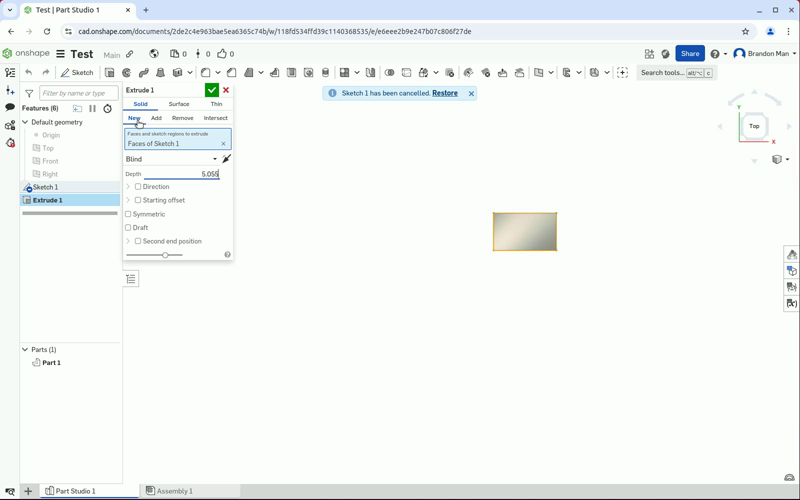
key(enter)
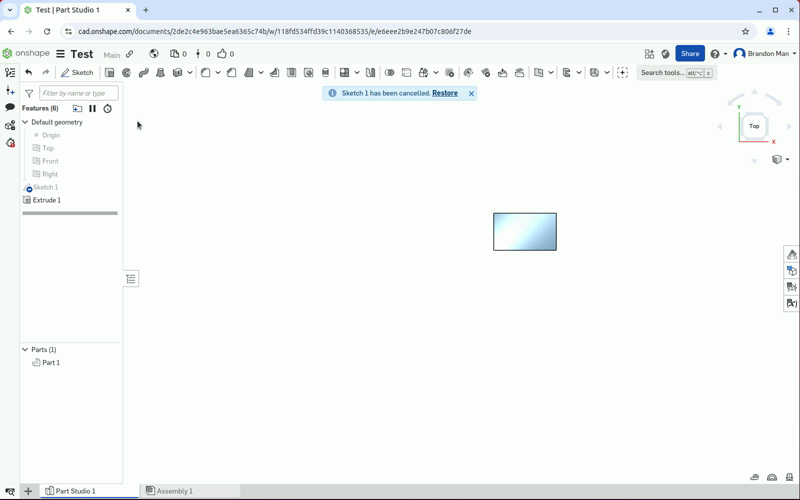
key(shift+h)
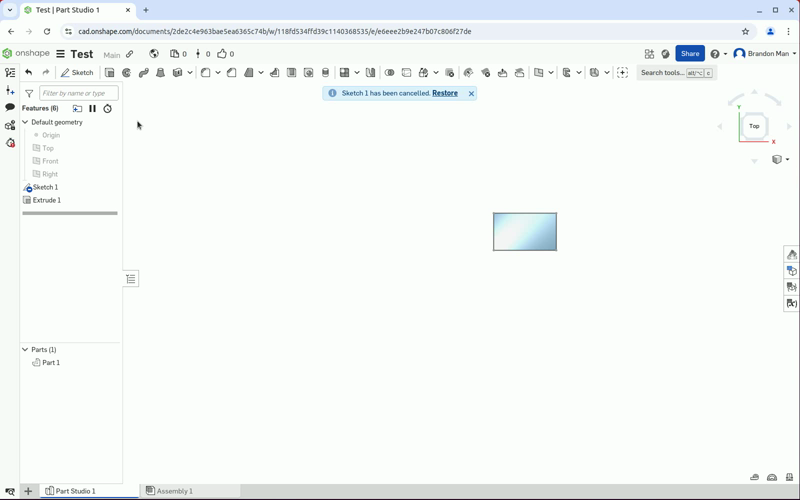
key(shift+h)
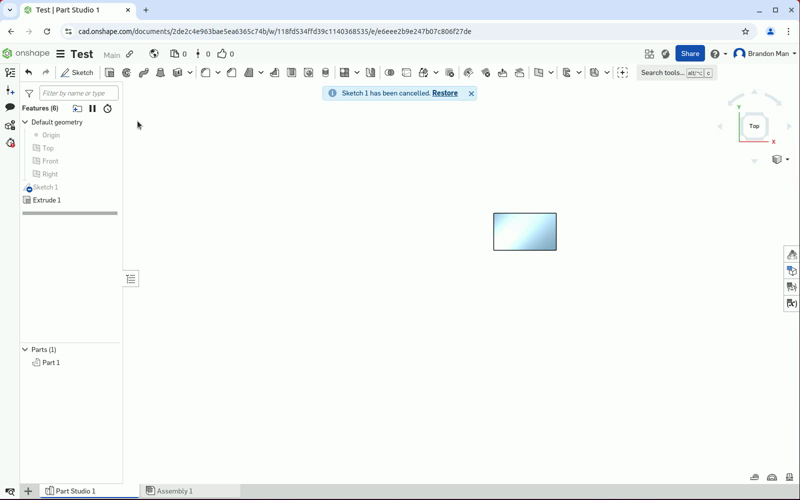
mouse_move(73, 189)
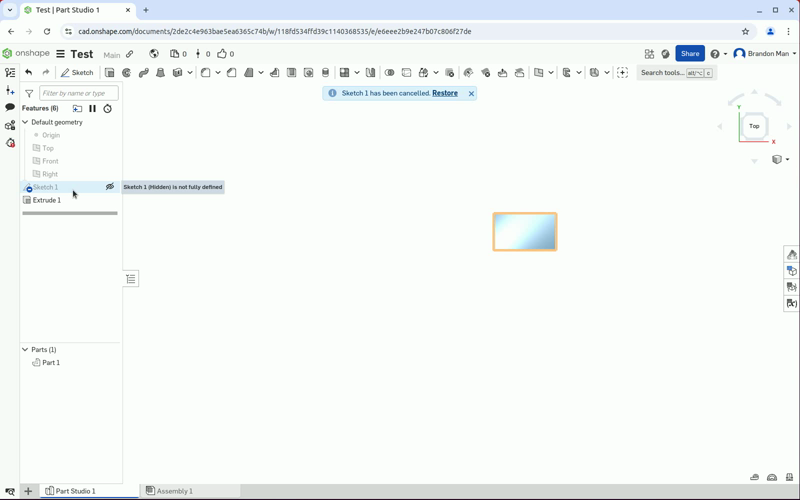
click(73, 189)
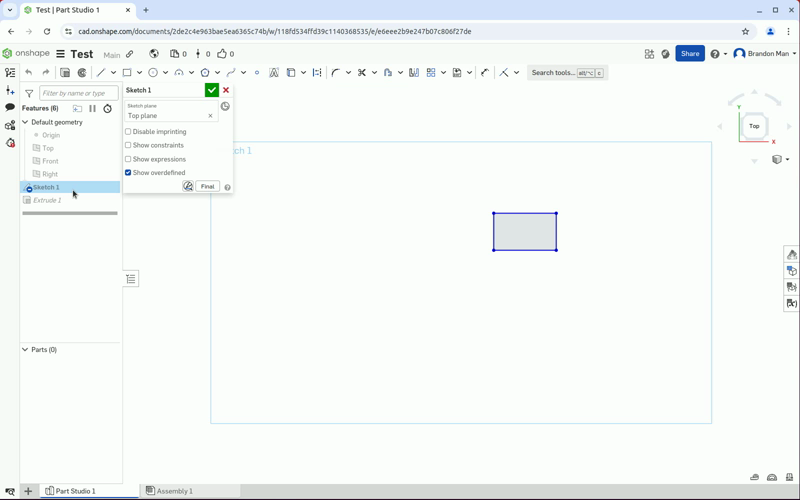
mouse_move(229, 92)
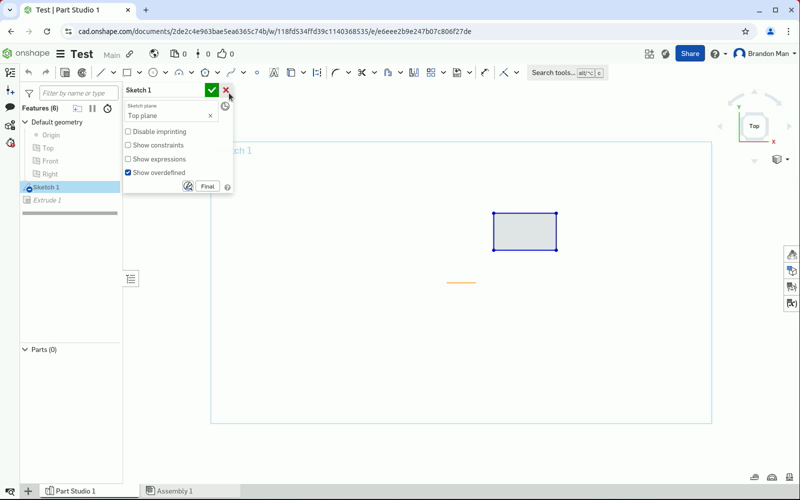
click(229, 92)
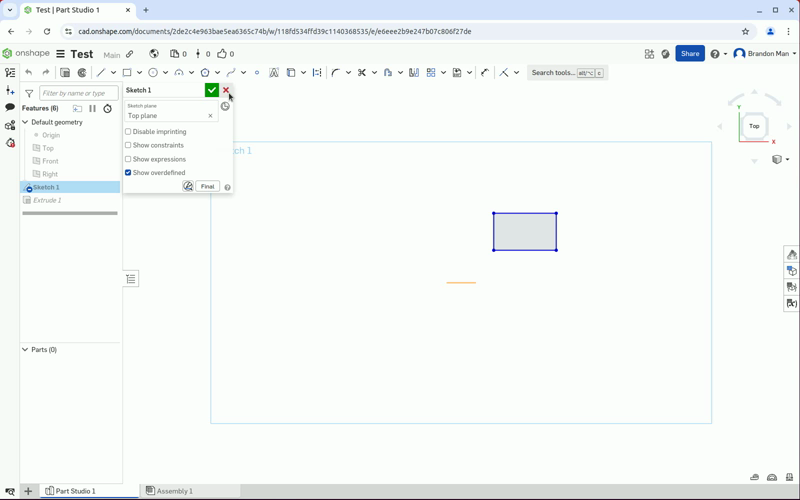
key(shift+s)
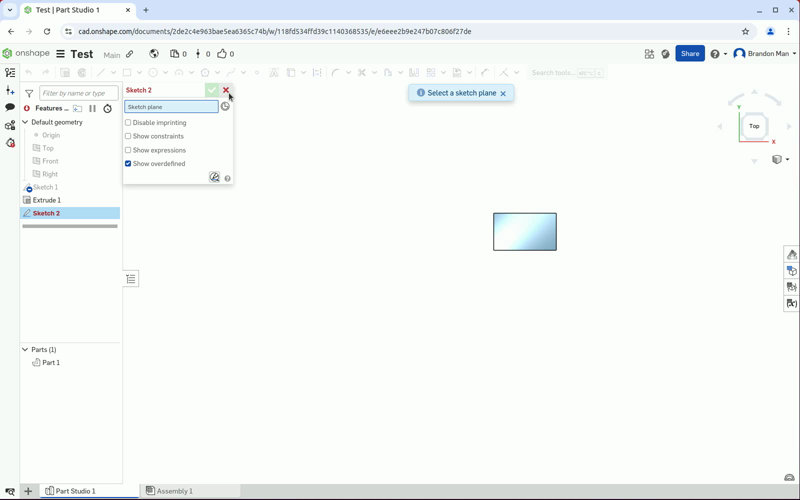
mouse_move(73, 150)
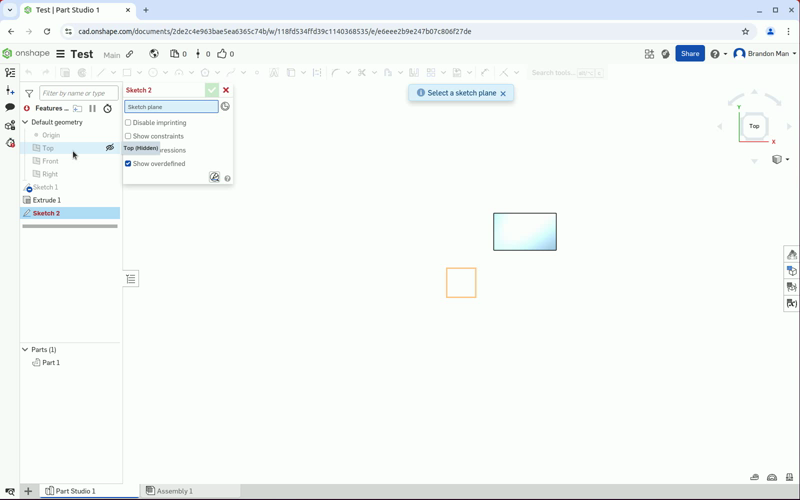
click(73, 150)
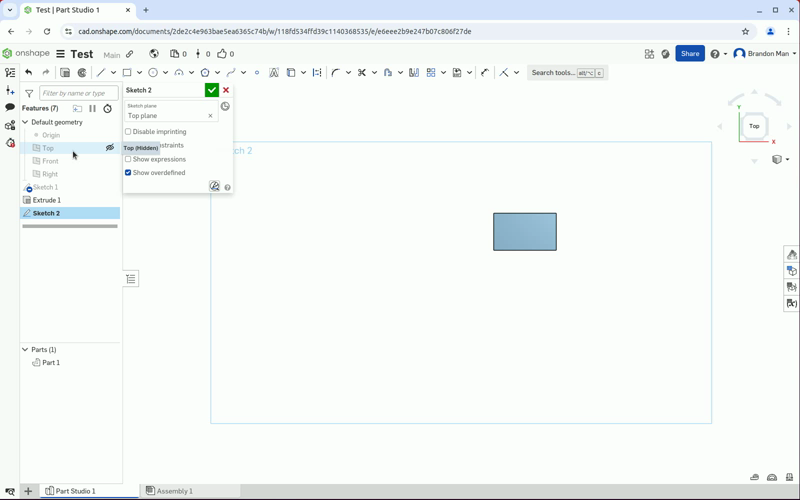
mouse_move(73, 352)
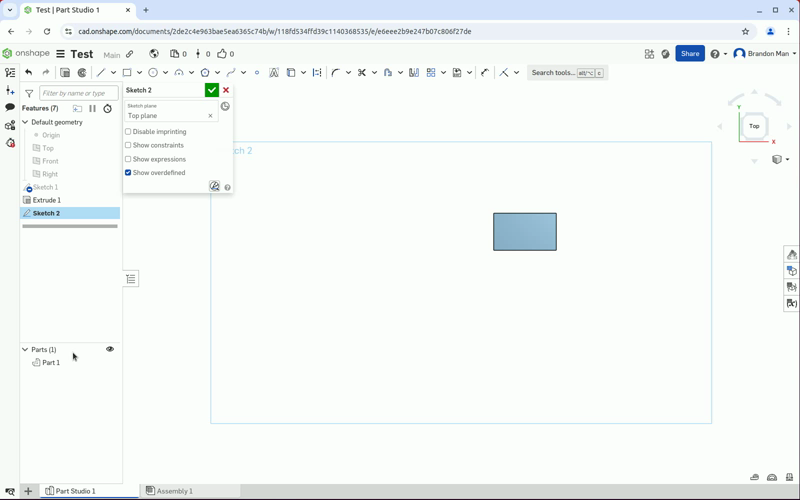
key(y)
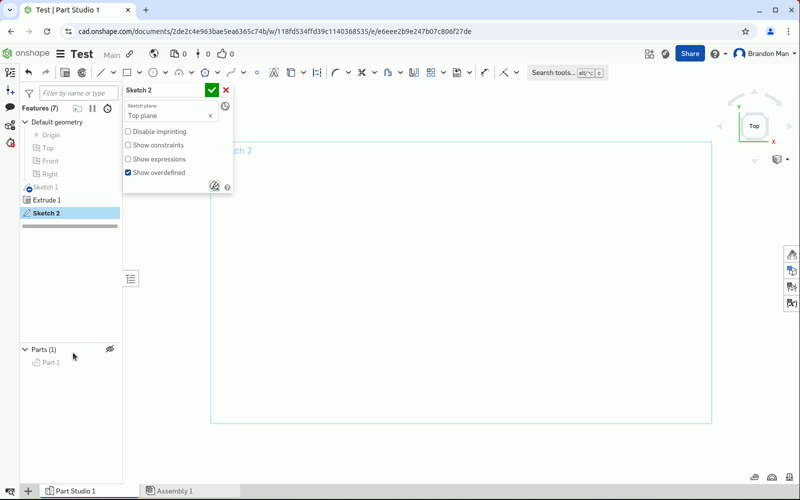
key(c)
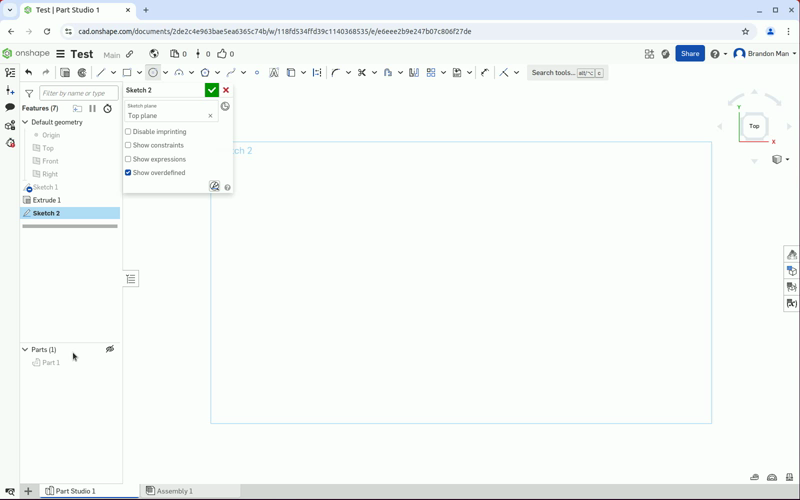
key_down(shift)
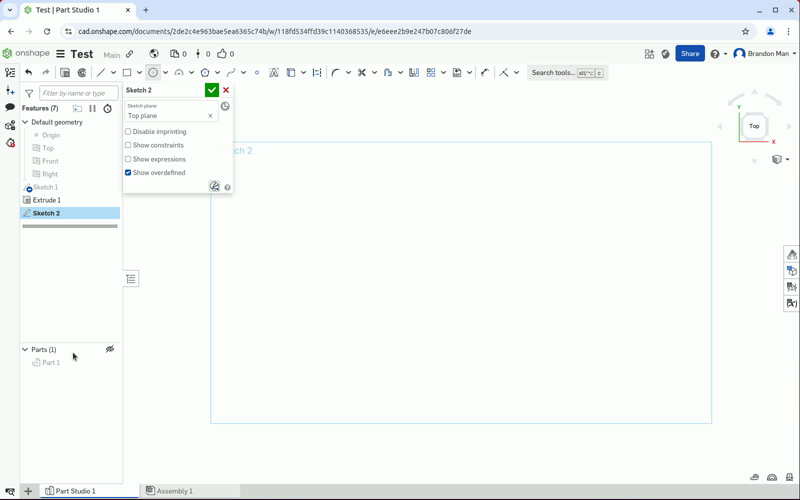
mouse_move(368, 209)
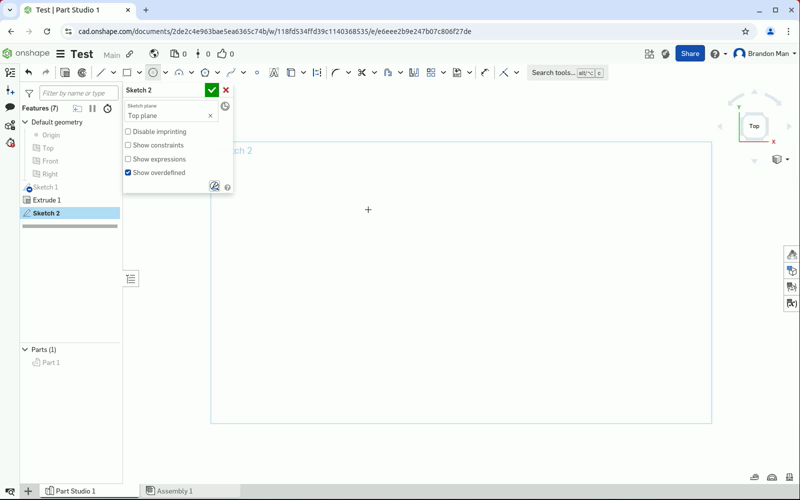
click(368, 209)
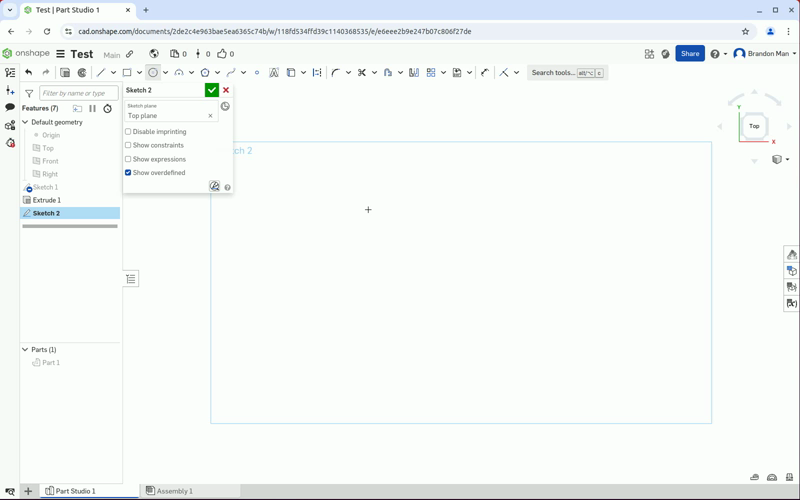
key_up(shift)
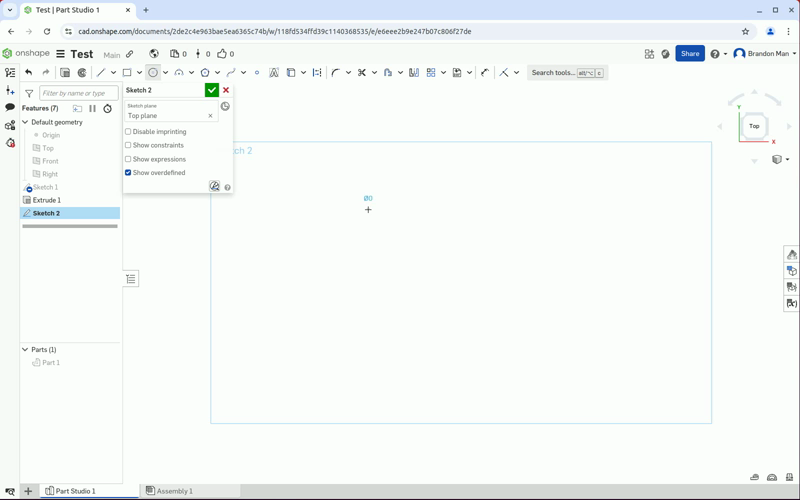
mouse_move(387, 209)
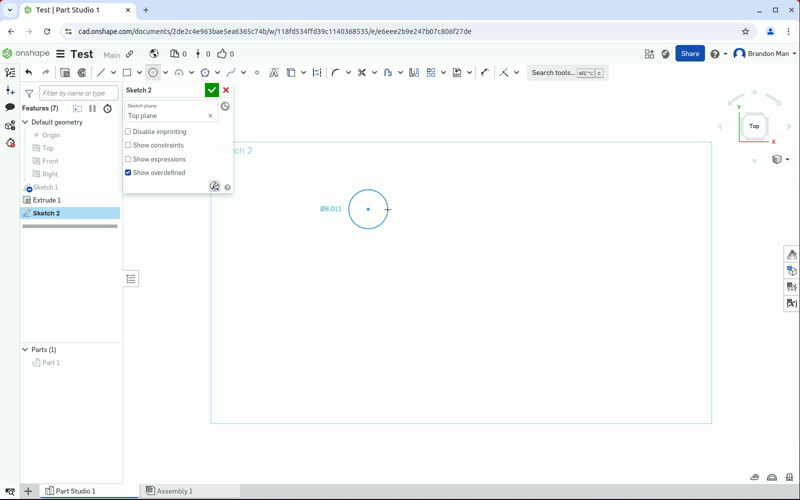
click(387, 209)
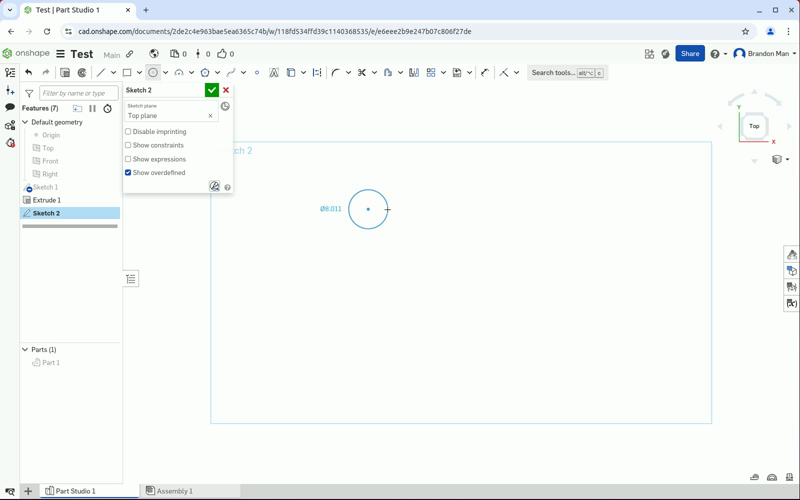
key(esc)
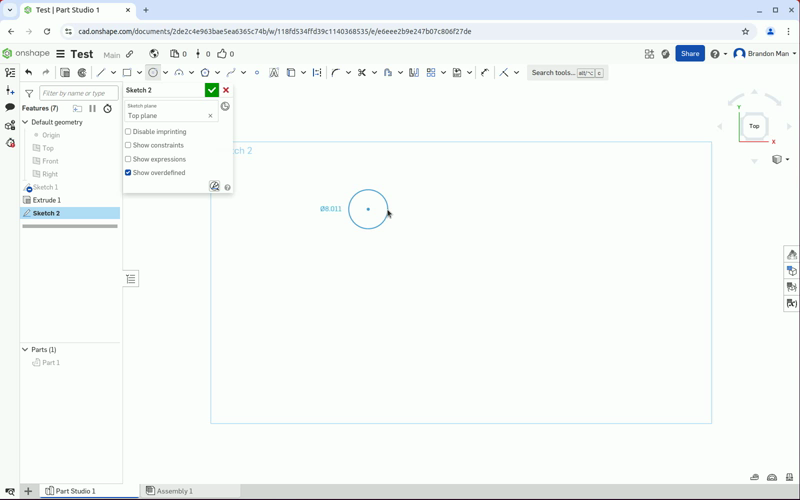
mouse_move(369, 208)
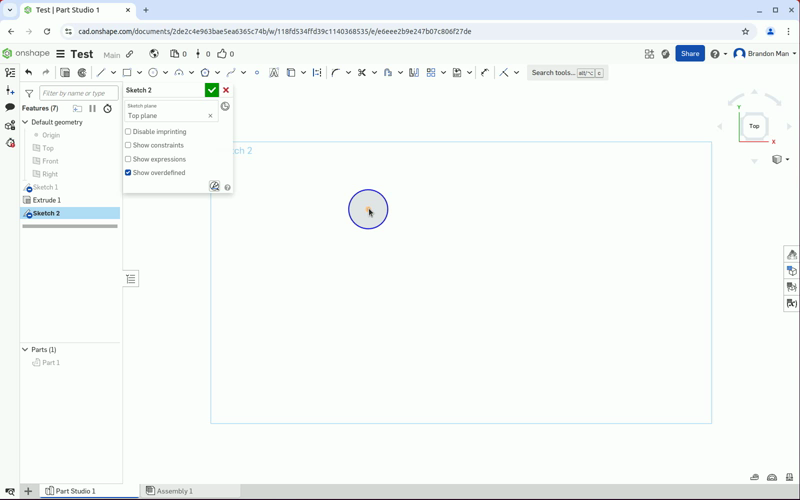
scroll(6)
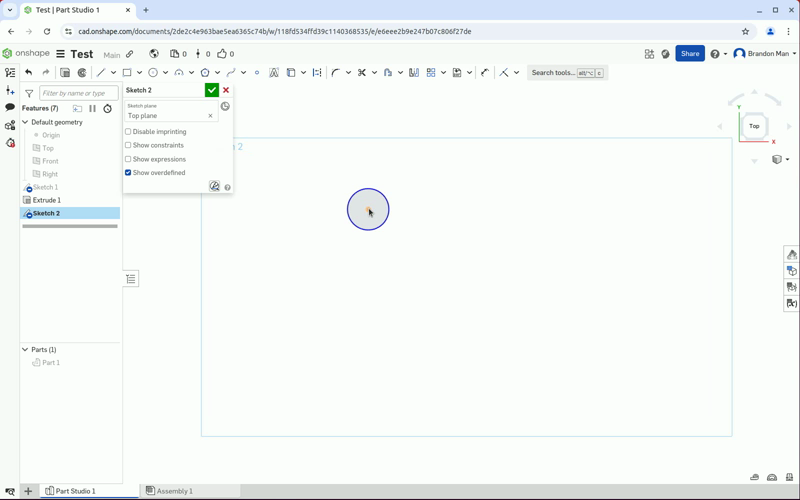
scroll(6)
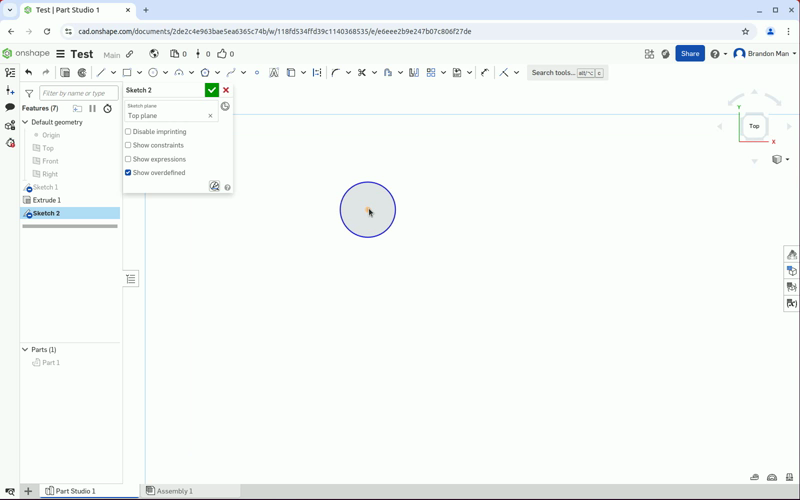
scroll(6)
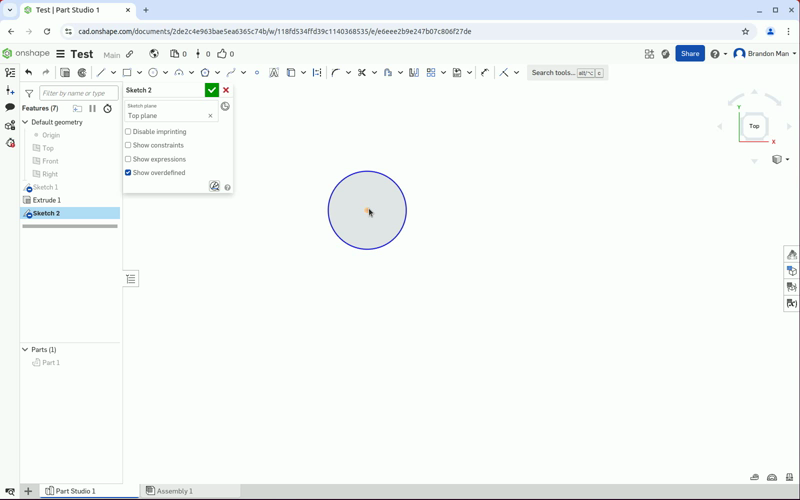
scroll(6)
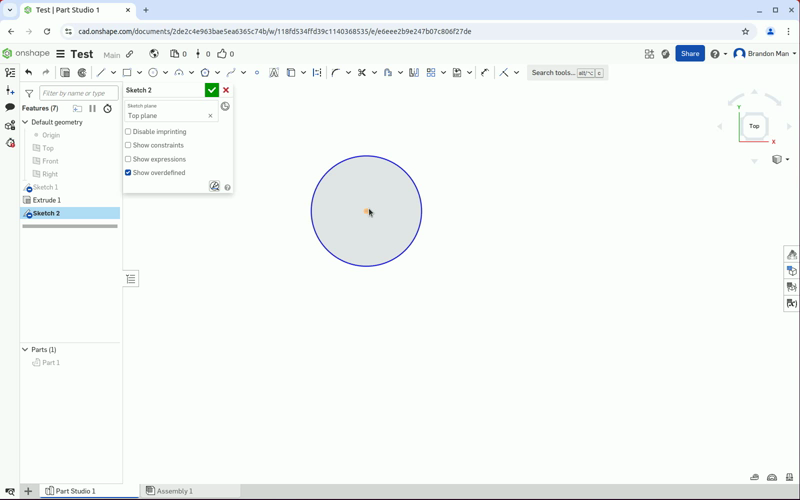
scroll(6)
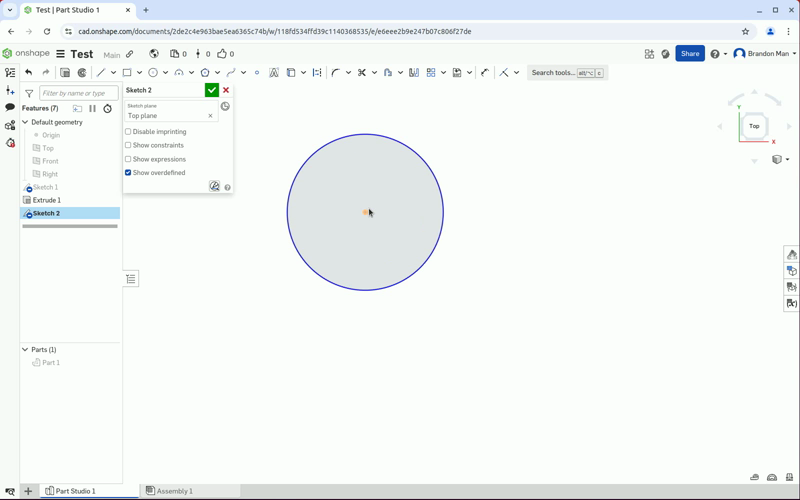
scroll(6)
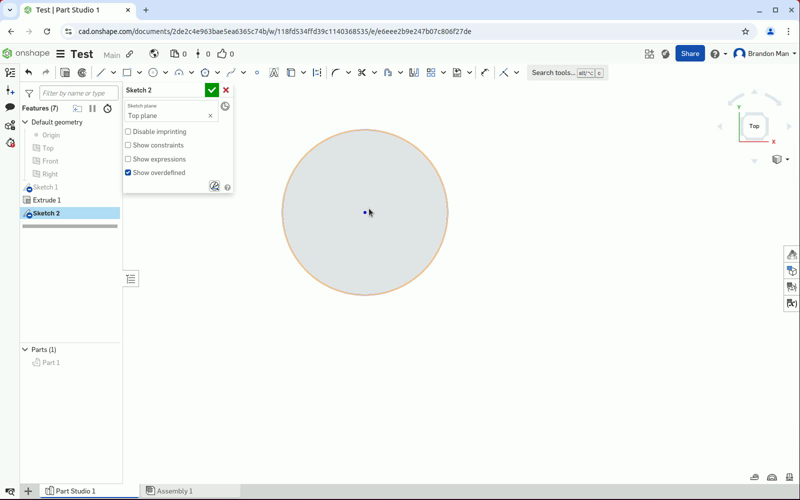
scroll(6)
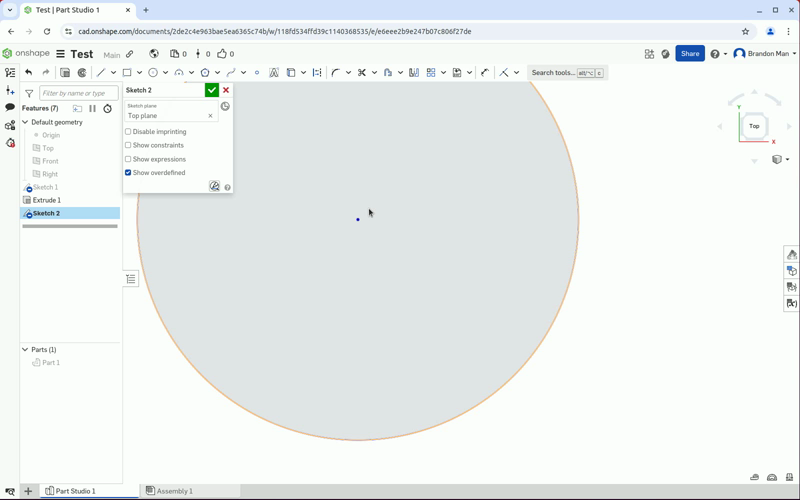
click(369, 208)
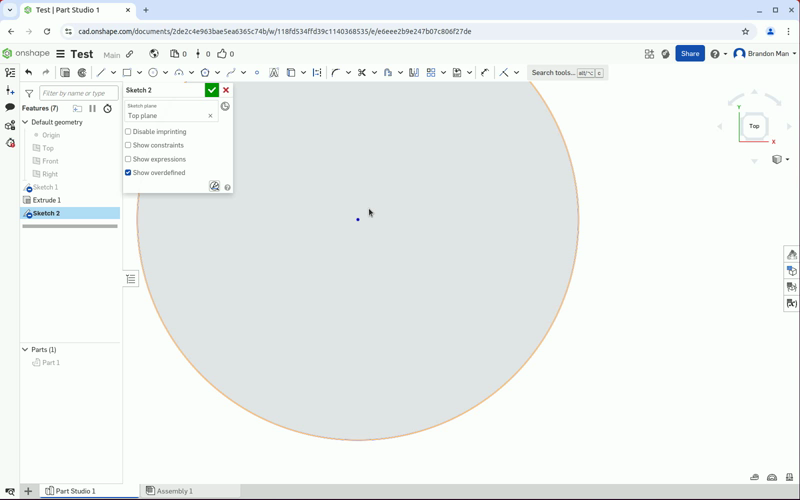
scroll(-6)
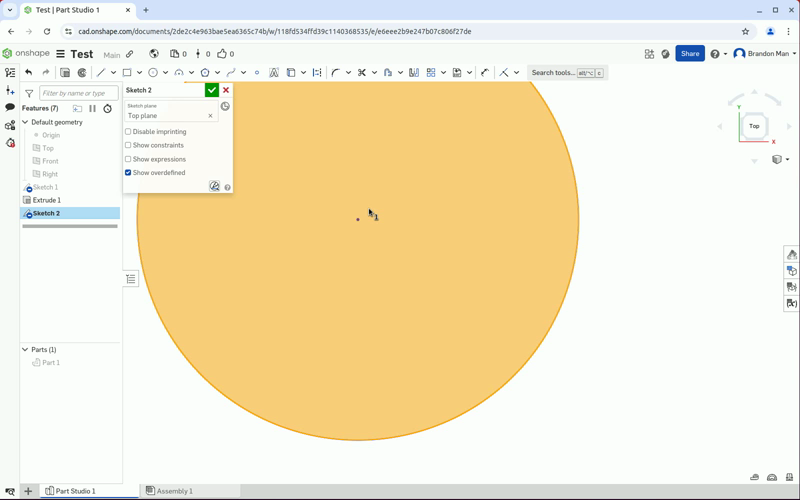
scroll(-6)
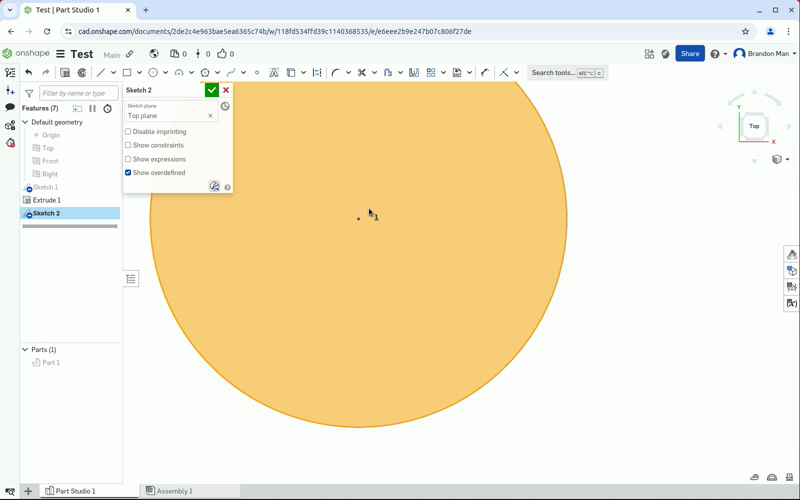
scroll(-6)
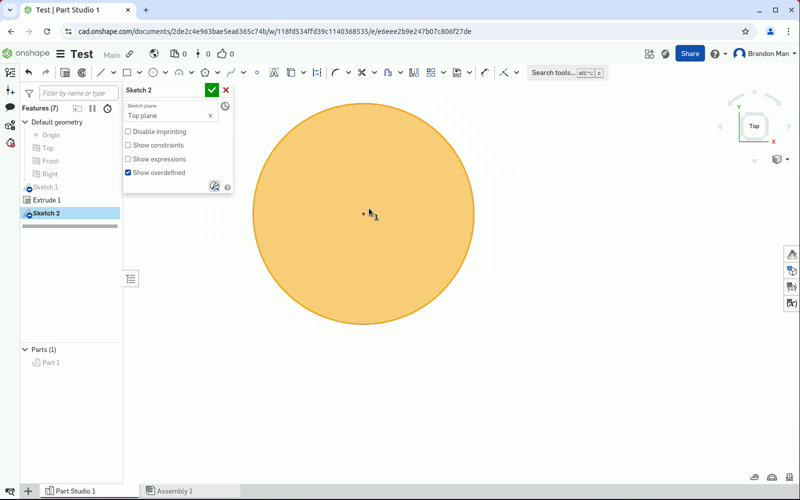
scroll(-6)
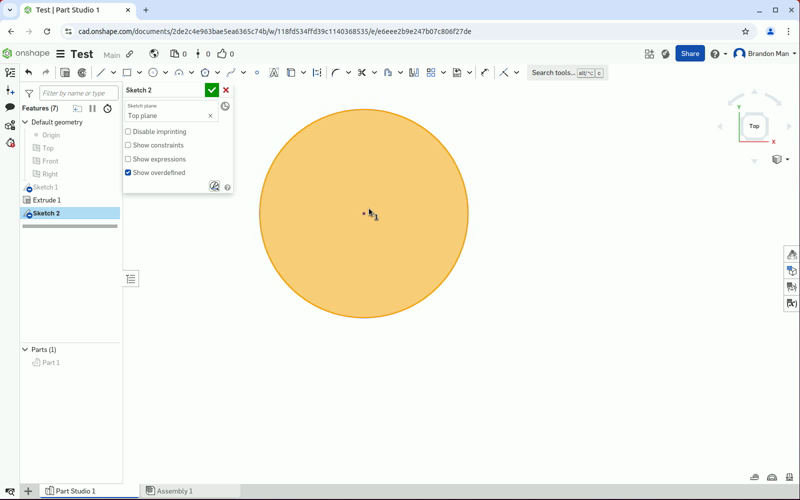
scroll(-6)
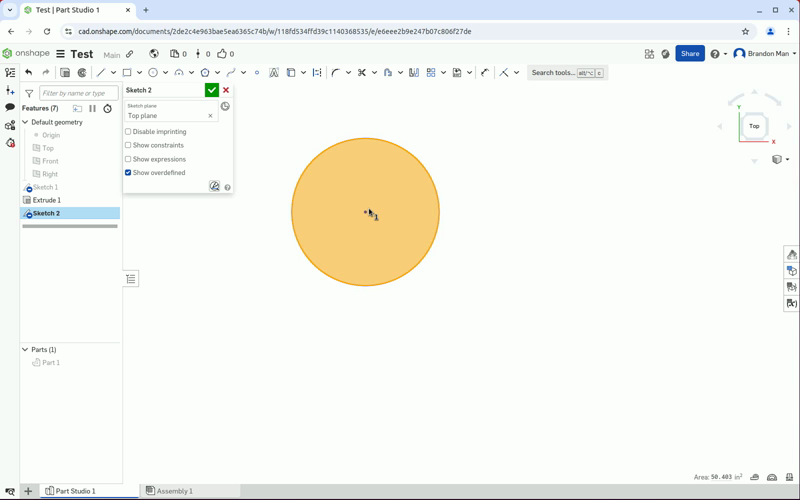
scroll(-6)
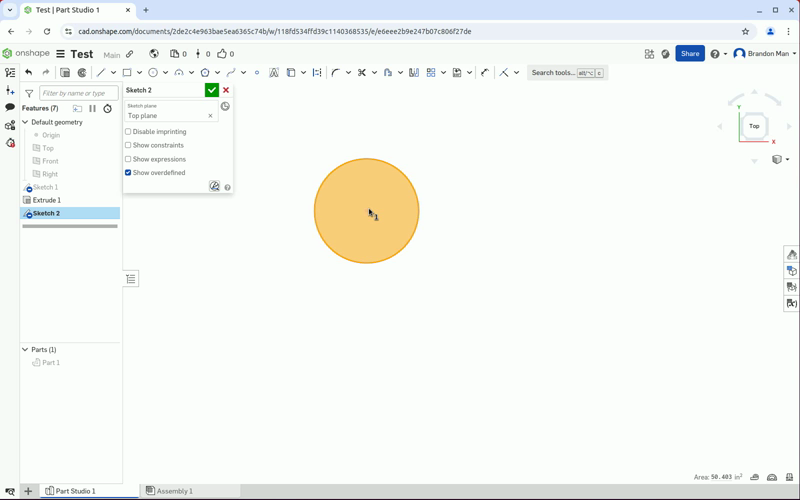
scroll(-6)
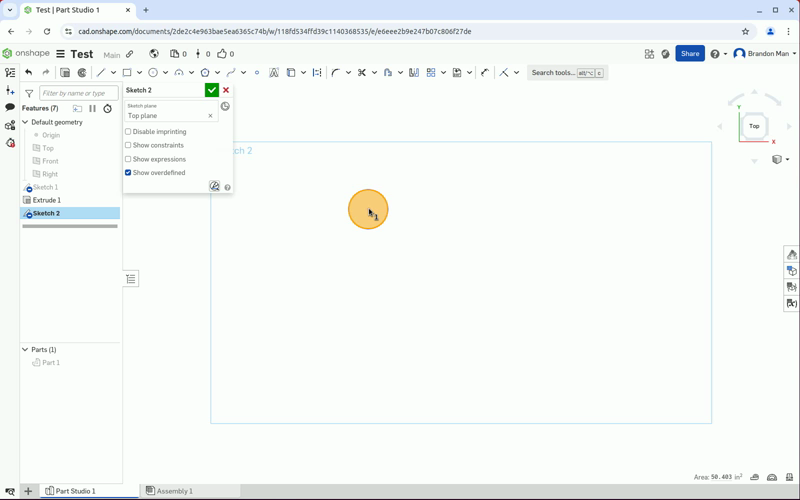
mouse_move(73, 352)
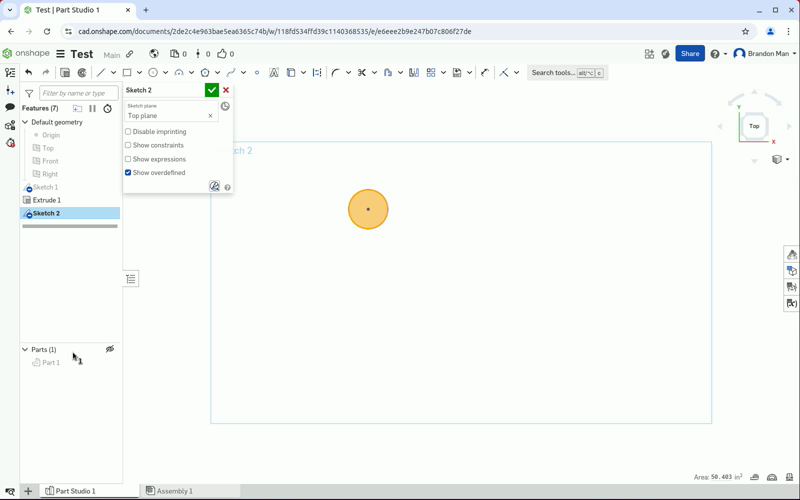
key(shift+y)
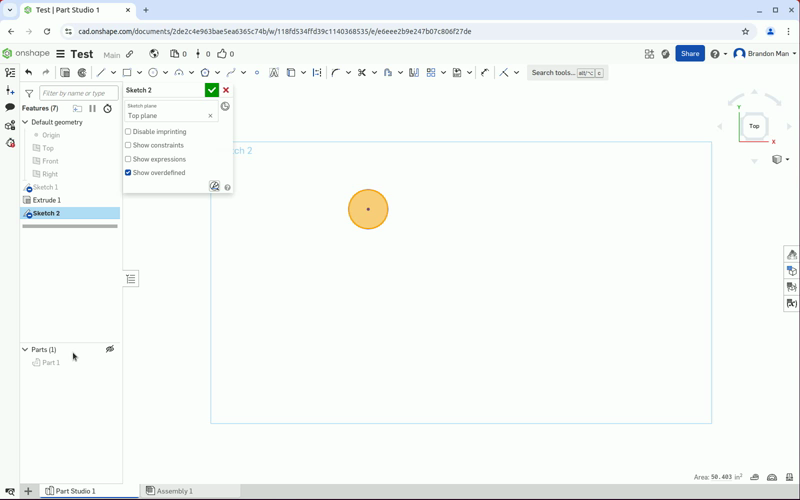
key(shift+e)
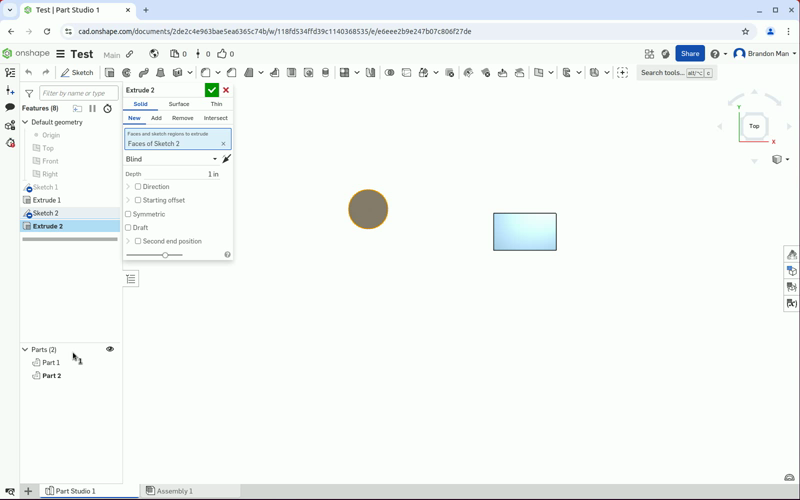
mouse_move(143, 106)
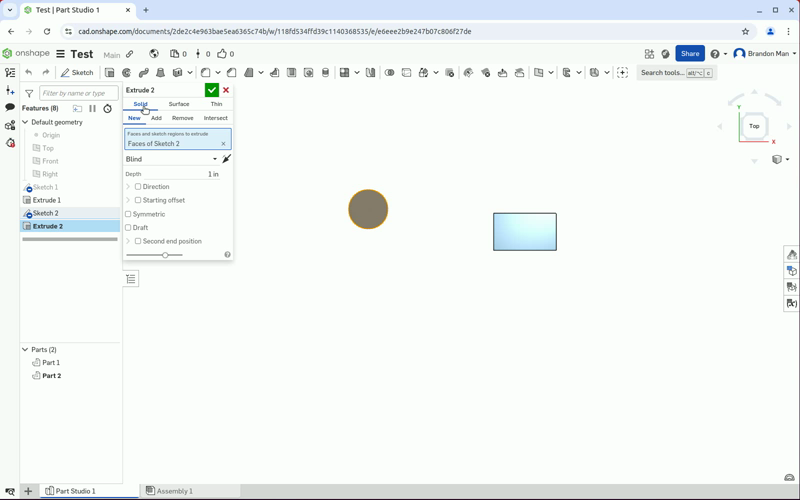
click(143, 106)
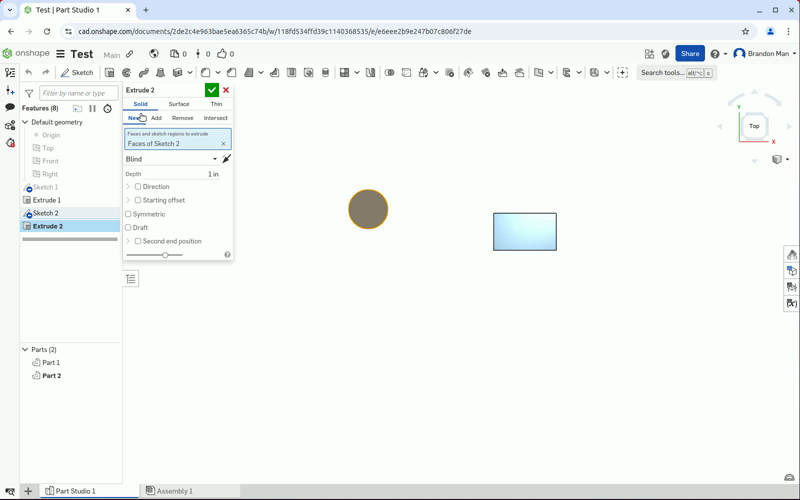
mouse_move(137, 120)
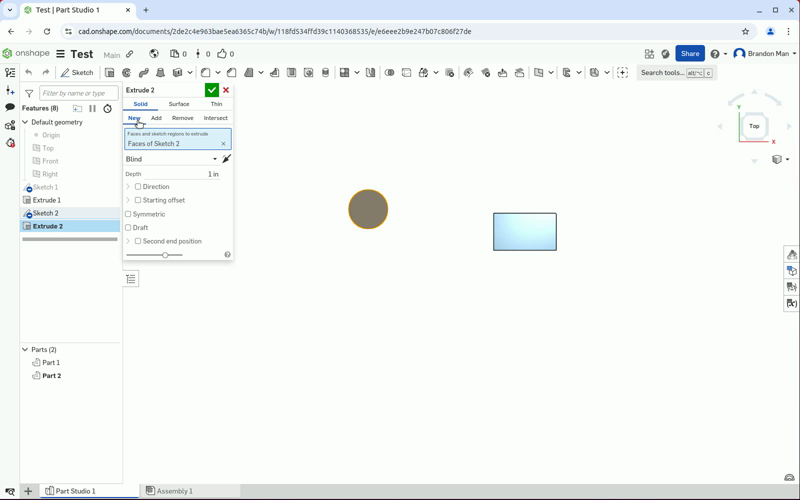
click(137, 120)
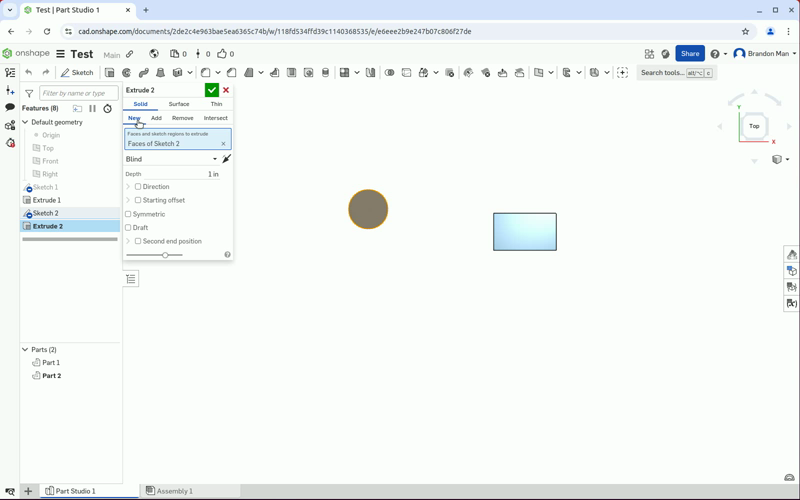
key(tab, 4)
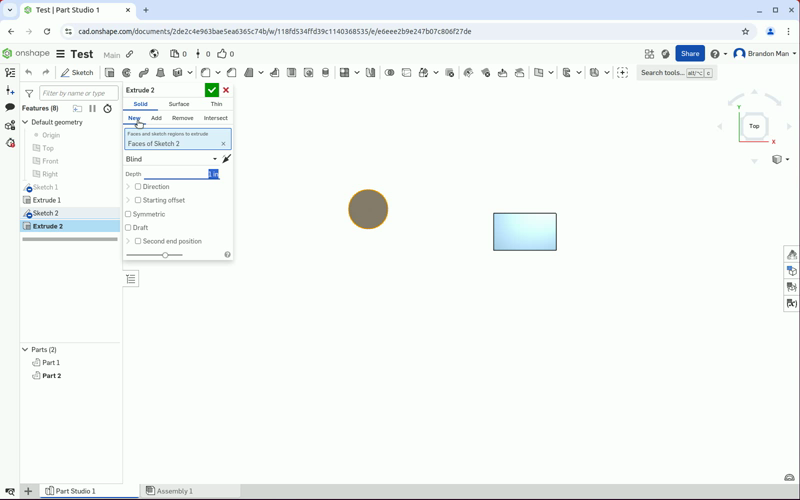
text(16.368)
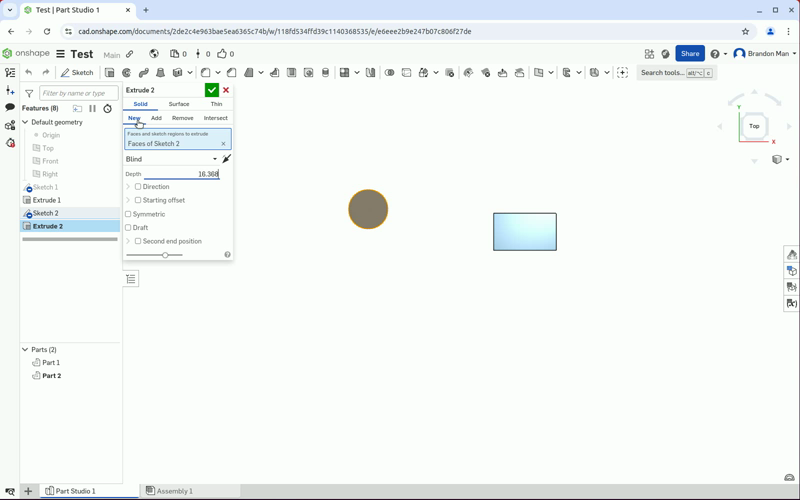
key(enter)
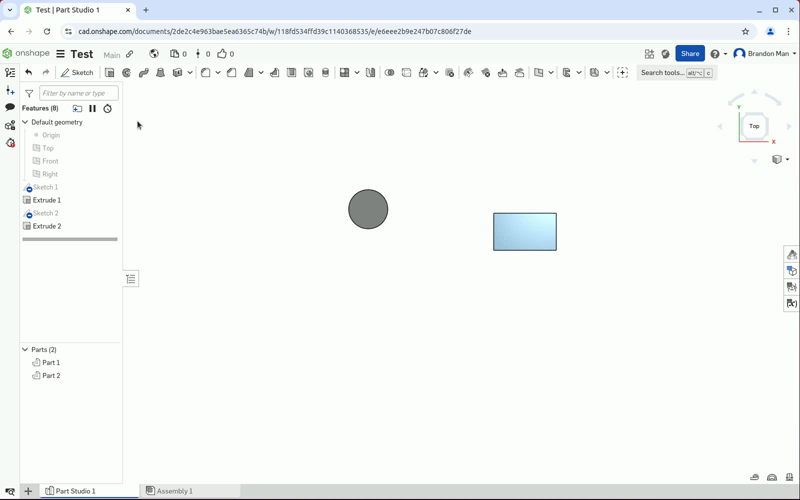
key(shift+h)
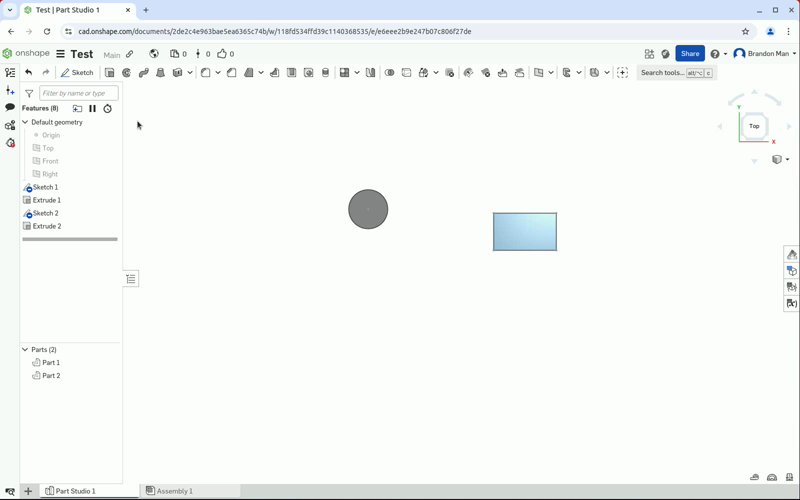
key(shift+h)
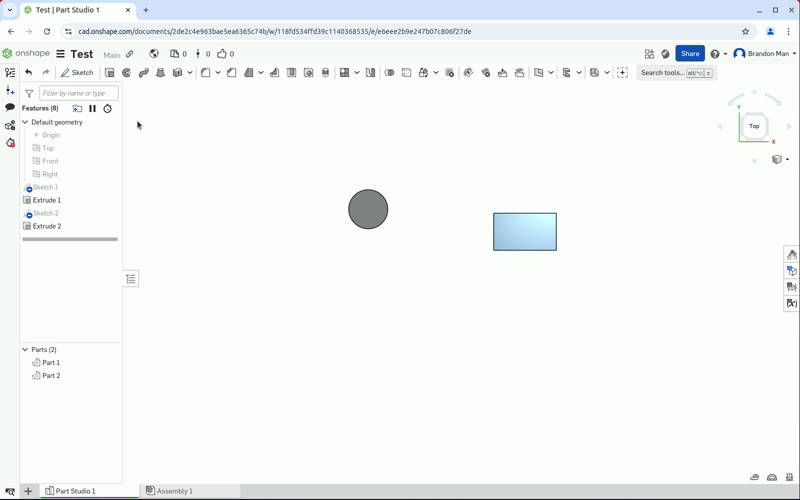
mouse_move(73, 189)
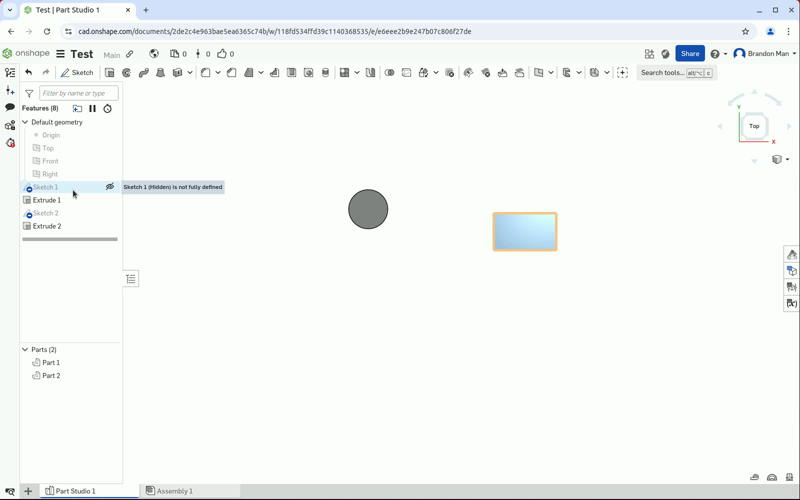
click(73, 189)
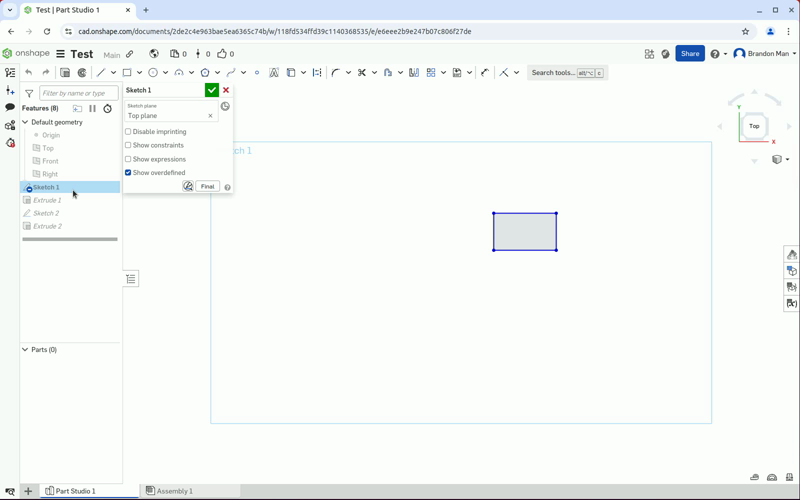
mouse_move(229, 92)
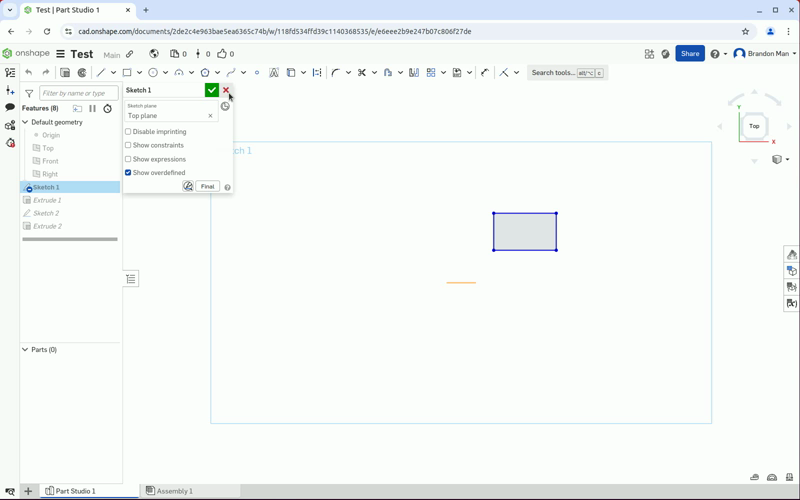
click(229, 92)
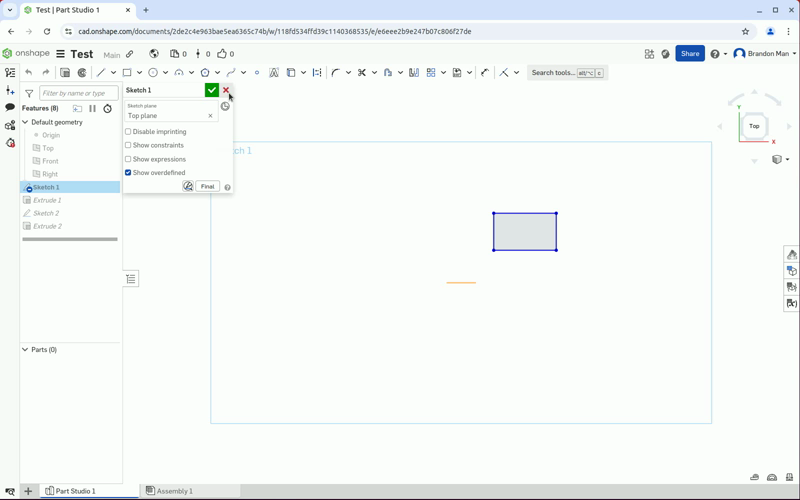
key(shift+s)
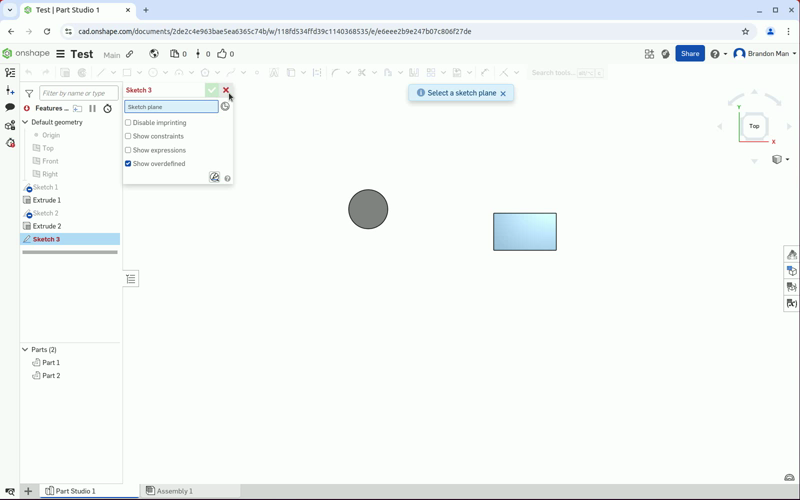
mouse_move(73, 150)
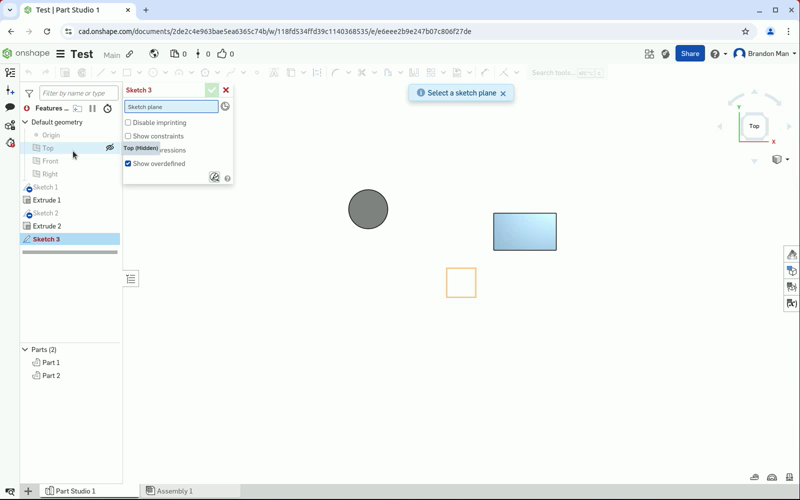
click(73, 150)
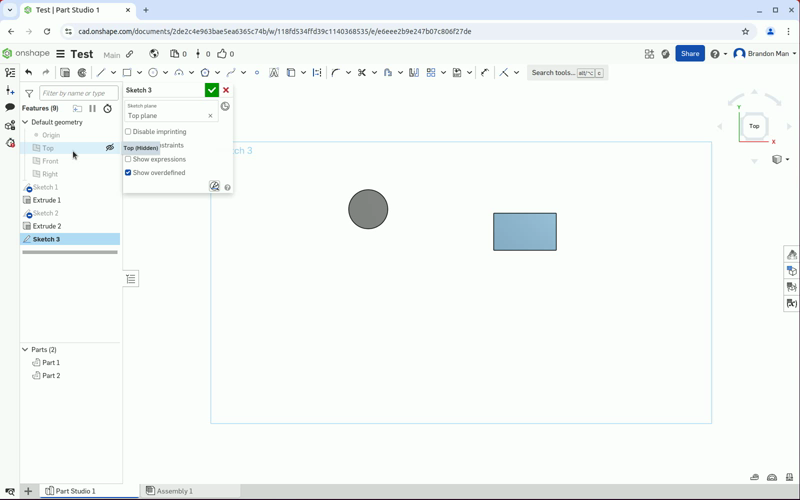
mouse_move(73, 352)
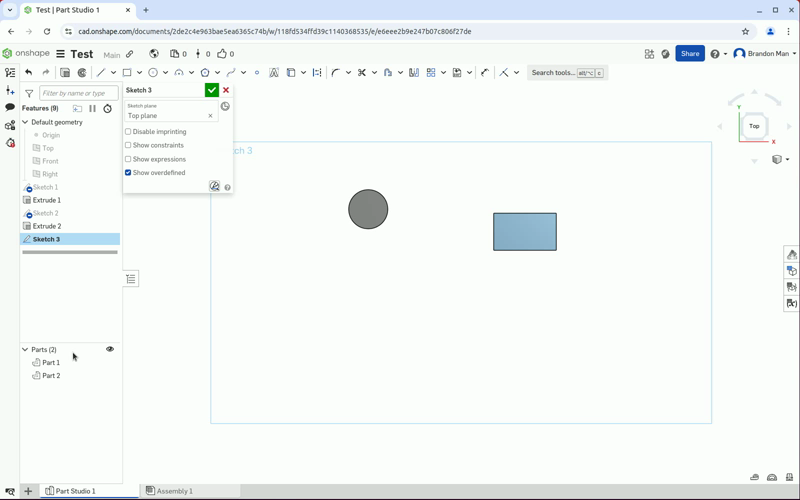
key(y)
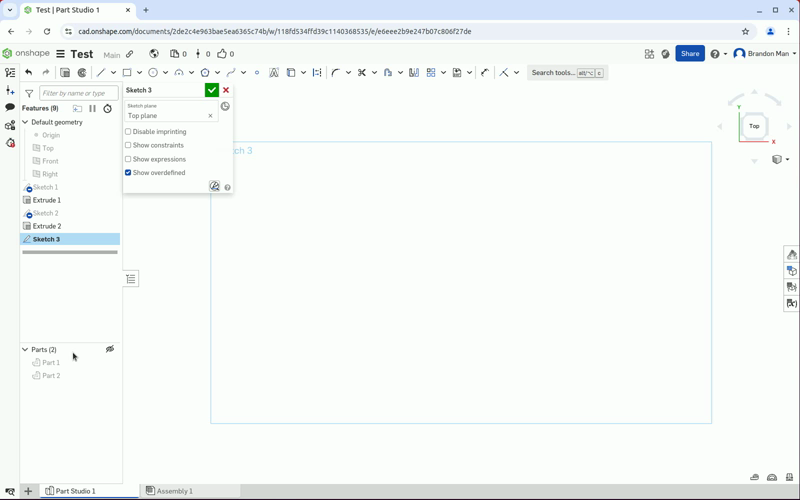
key(l)
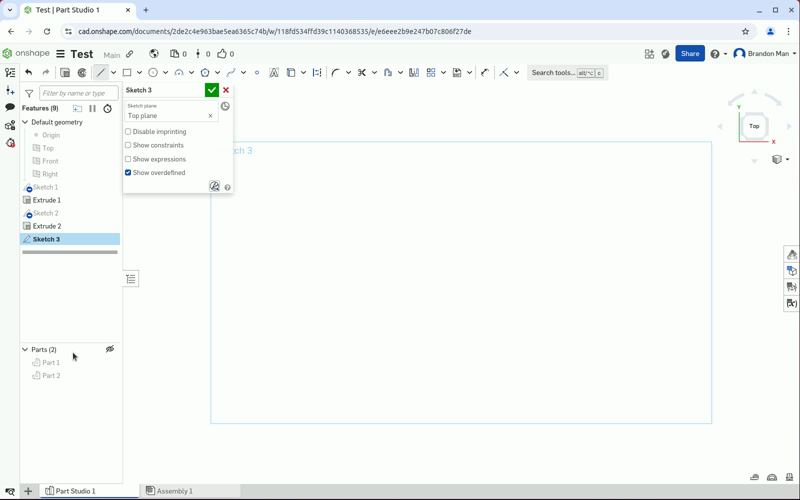
key_down(shift)
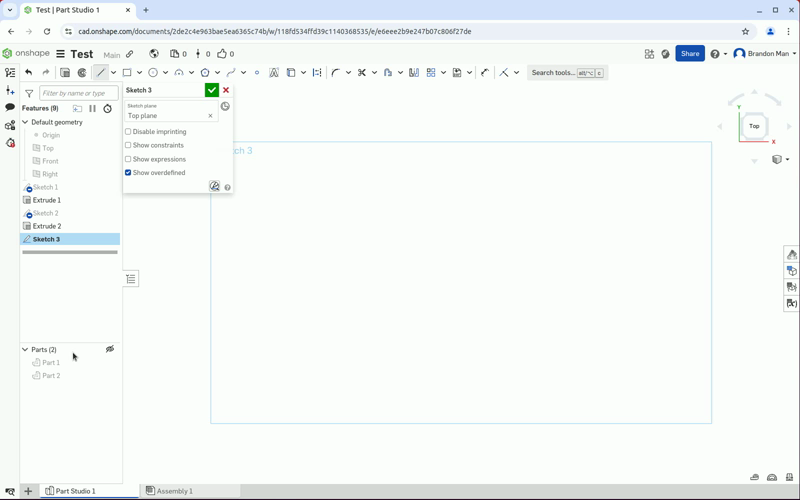
mouse_move(368, 370)
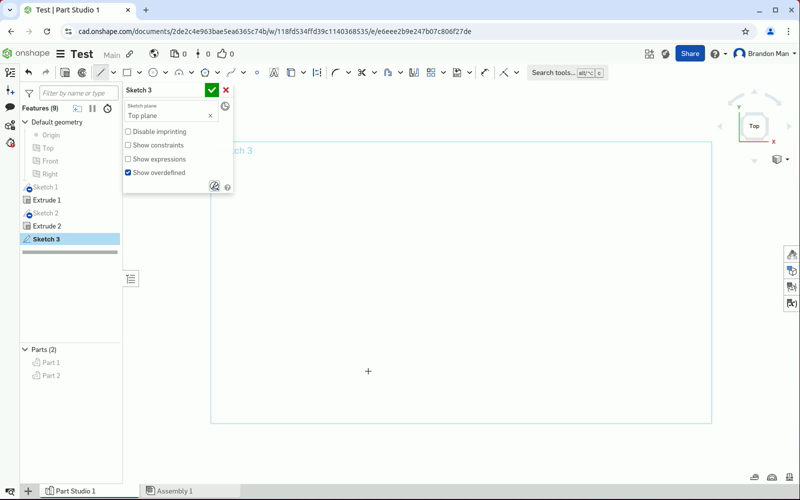
click(368, 370)
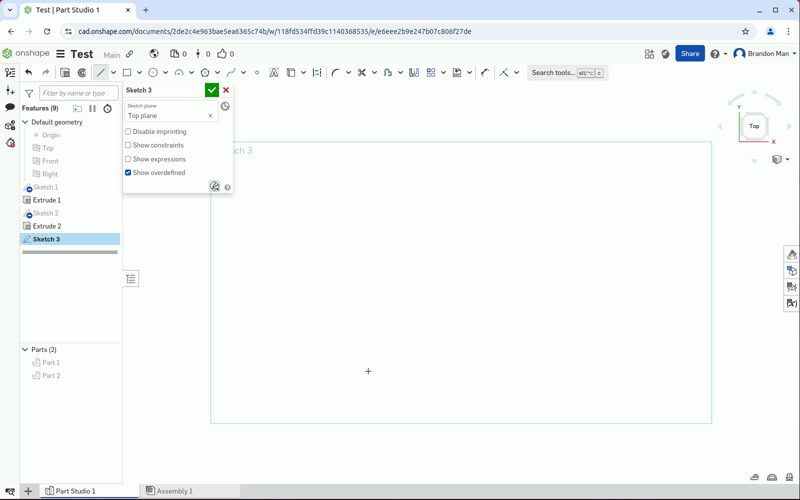
key_up(shift)
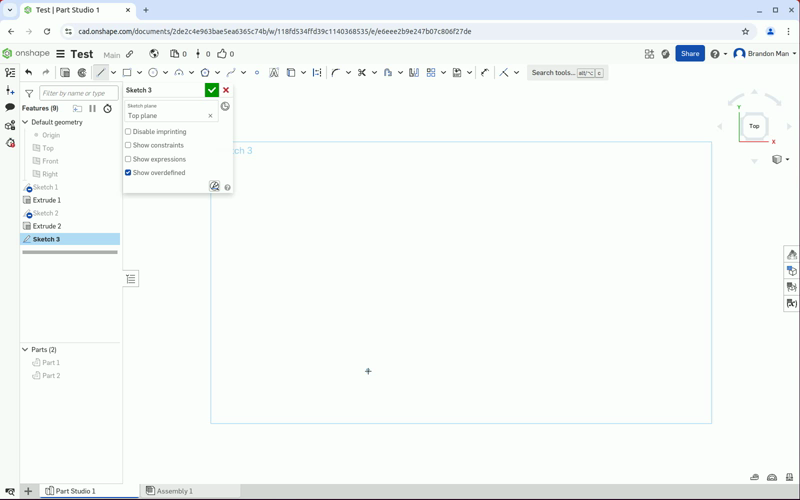
key_down(shift)
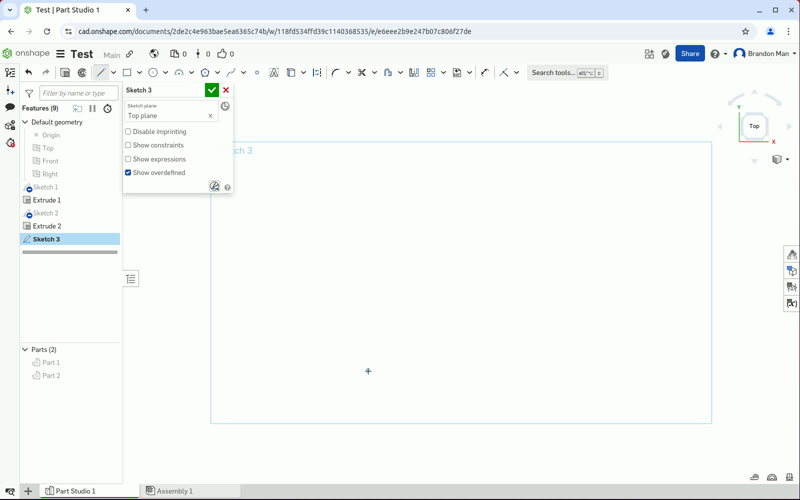
mouse_move(398, 370)
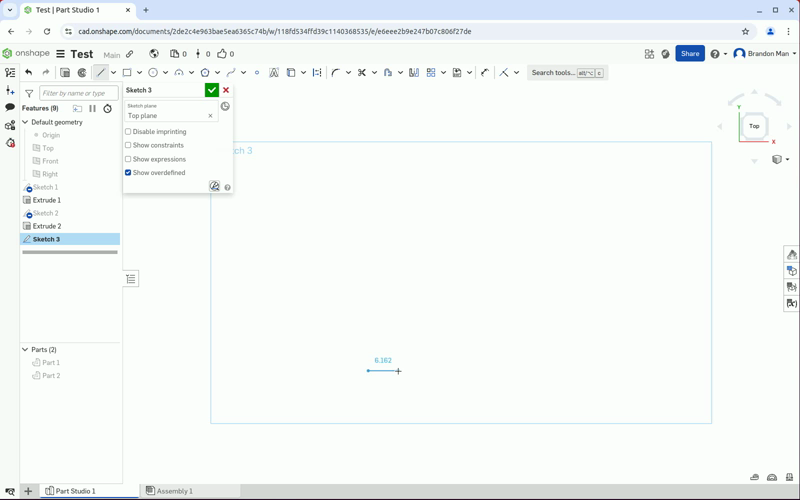
mouse_move(389, 376)
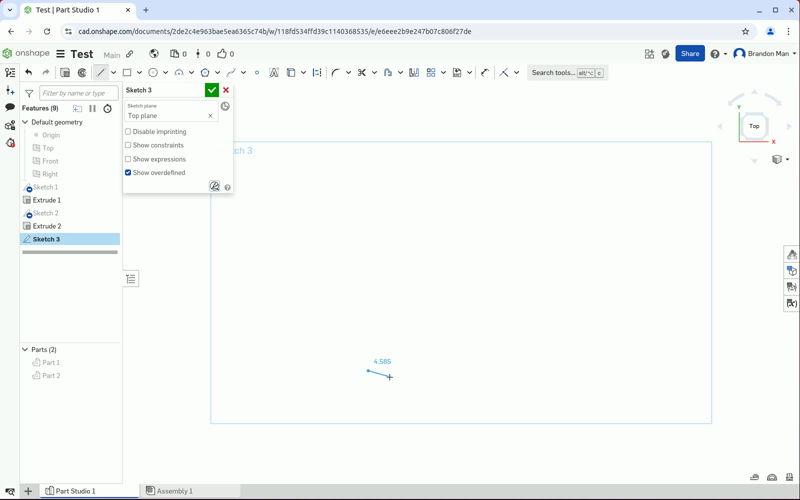
click(389, 376)
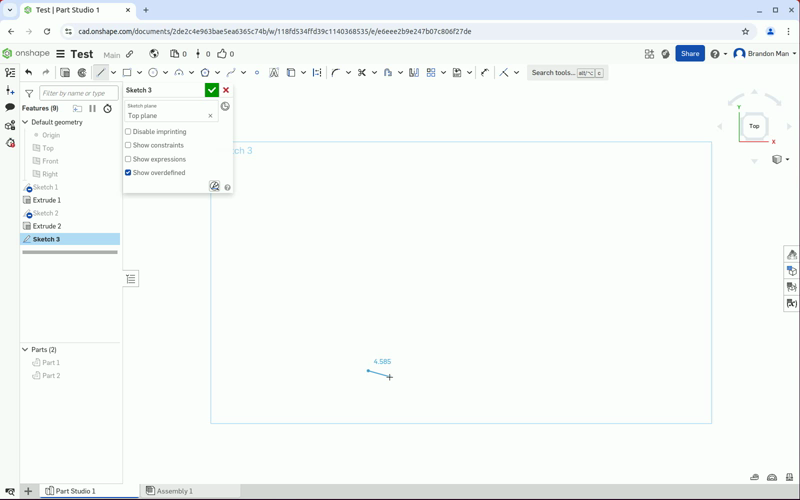
key_up(shift)
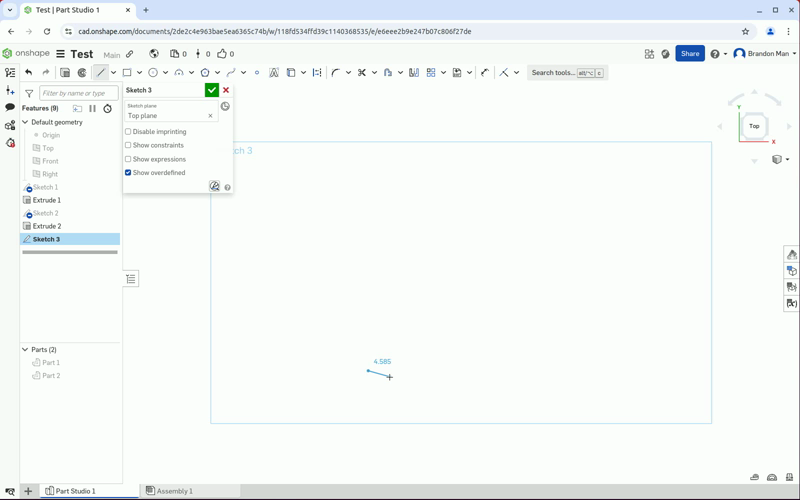
key_down(shift)
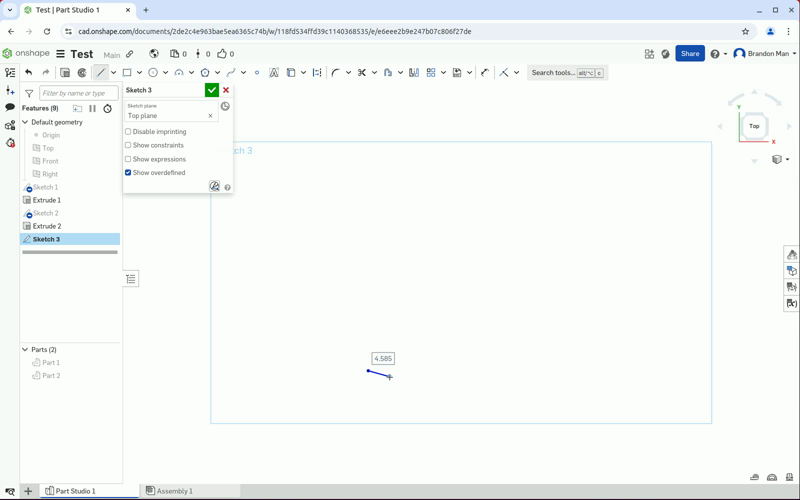
mouse_move(420, 376)
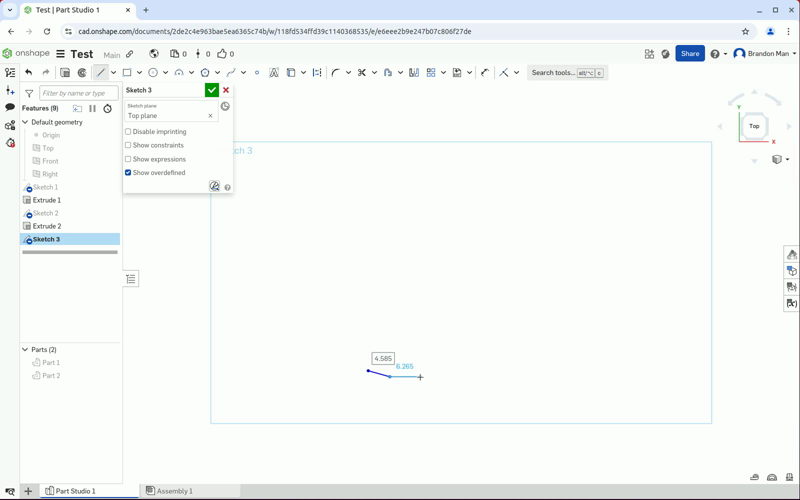
mouse_move(378, 330)
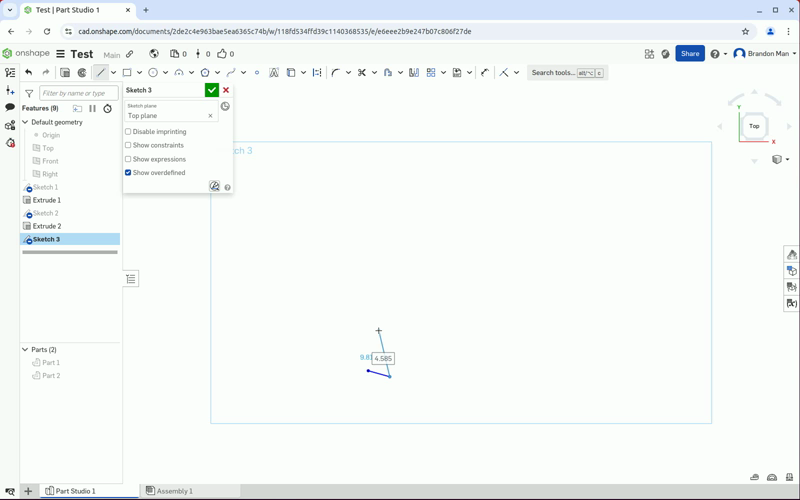
click(378, 330)
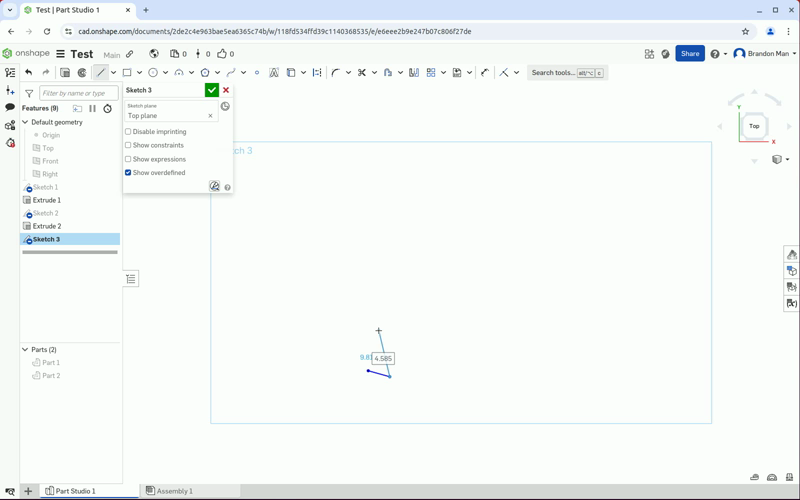
key_up(shift)
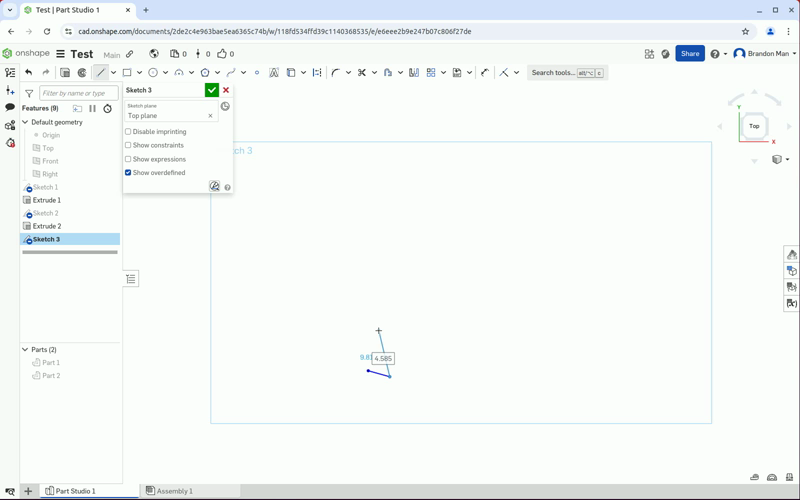
mouse_move(408, 330)
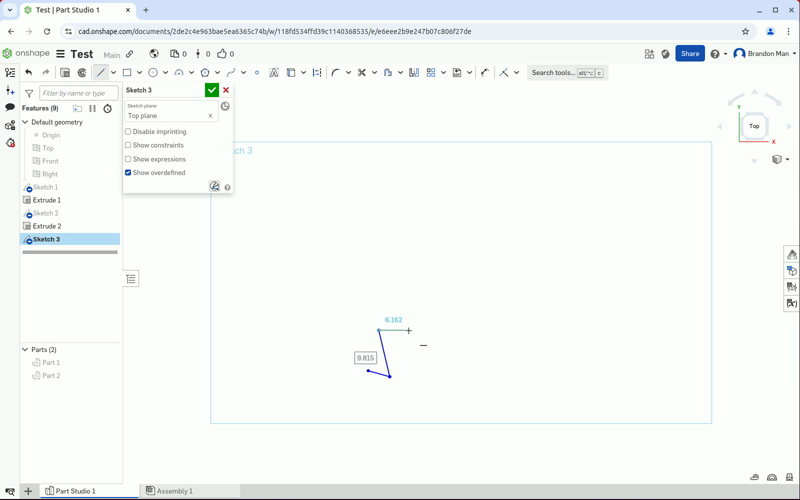
key_down(shift)
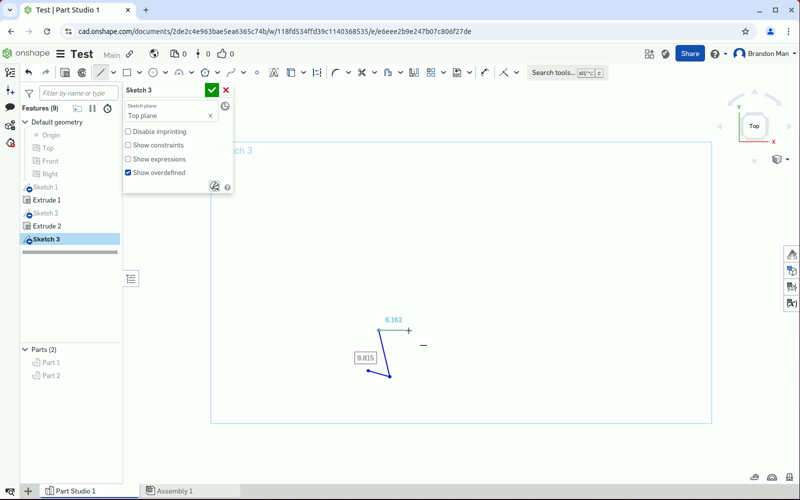
mouse_move(368, 370)
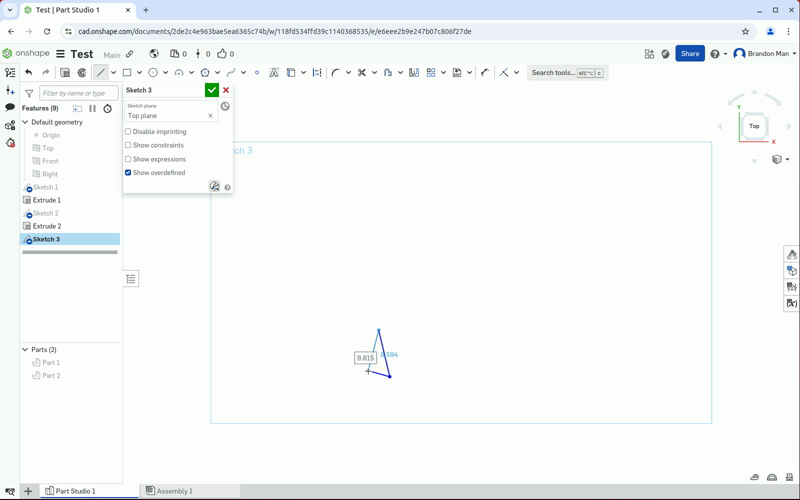
key_up(shift)
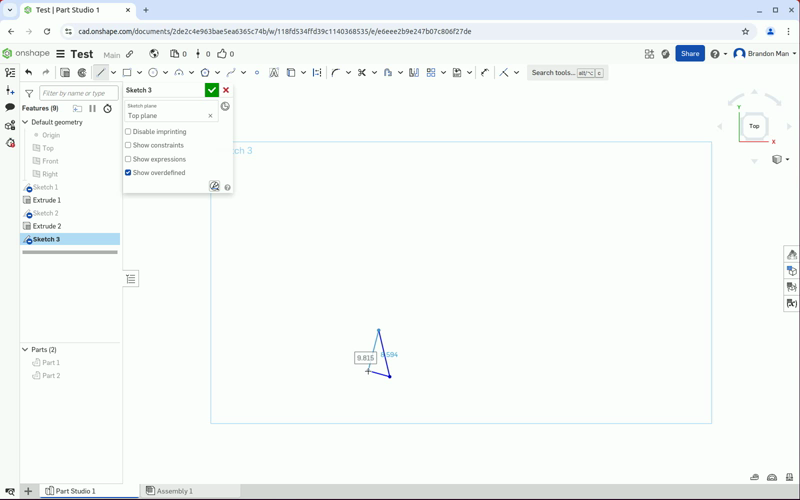
click(368, 370)
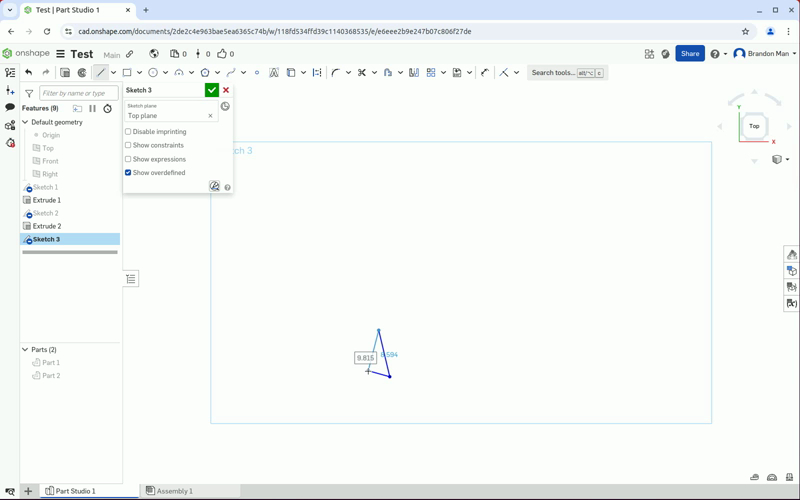
key(esc)
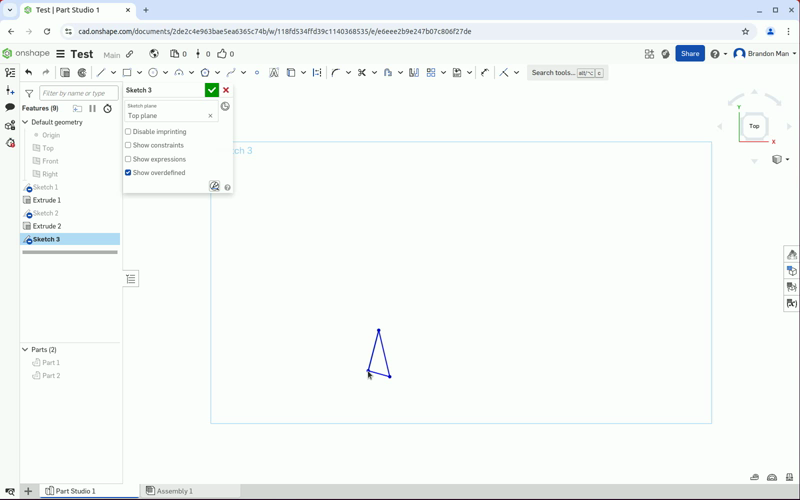
mouse_move(387, 370)
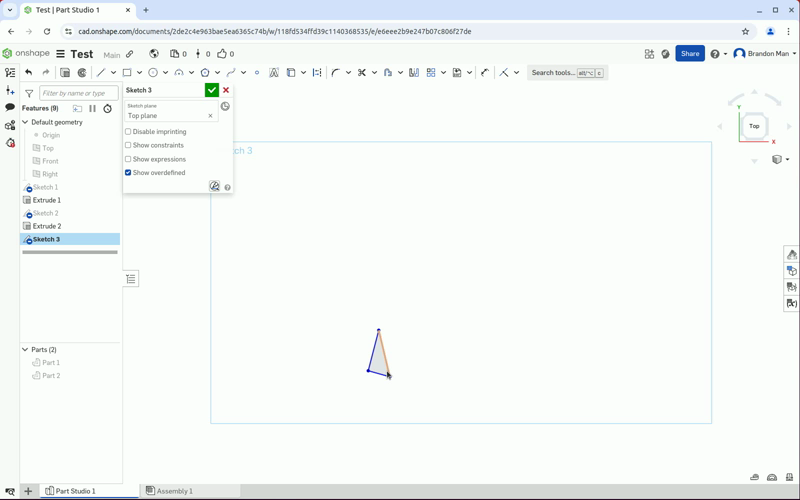
scroll(6)
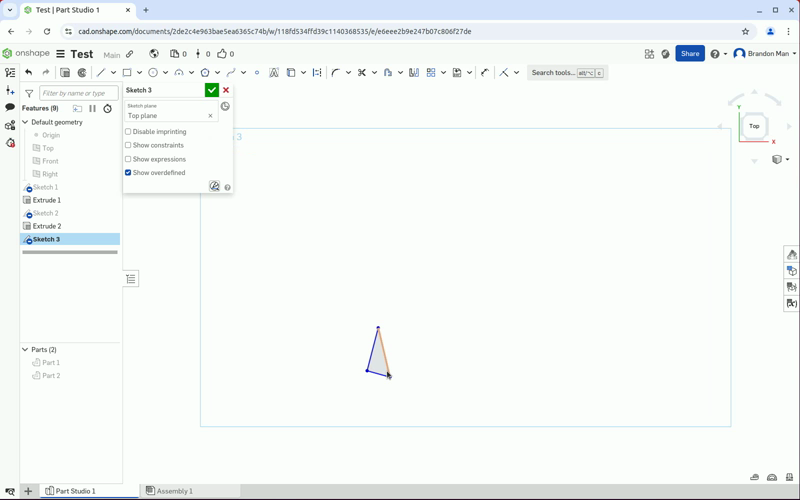
scroll(6)
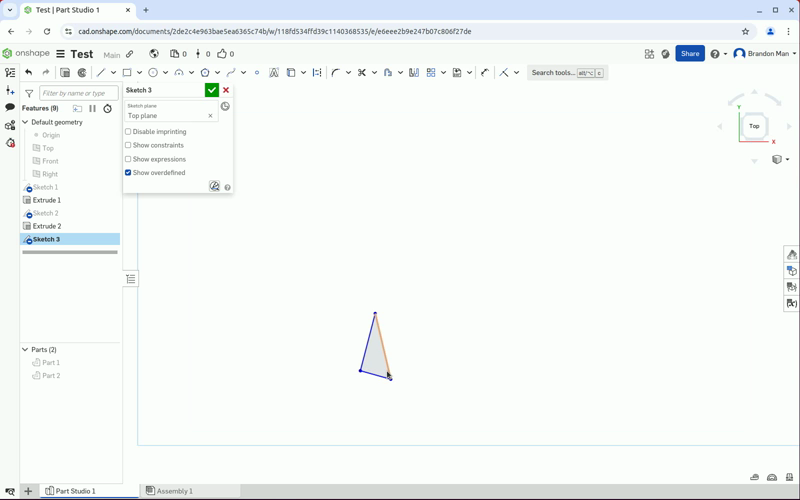
scroll(6)
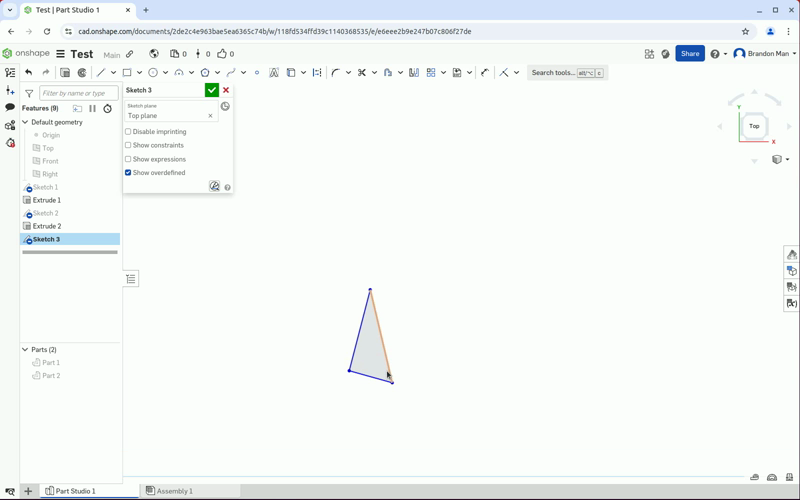
scroll(6)
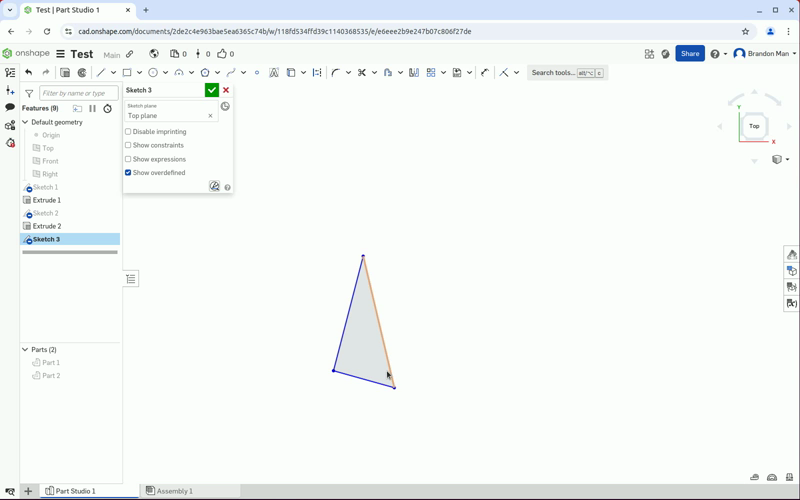
scroll(6)
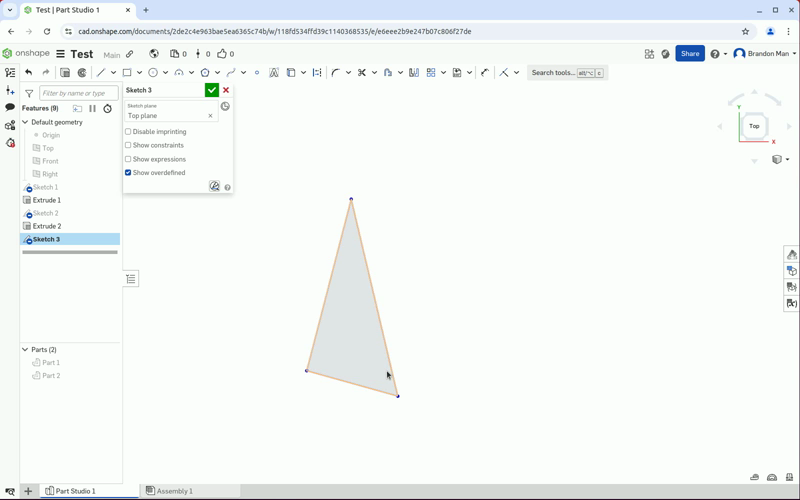
scroll(6)
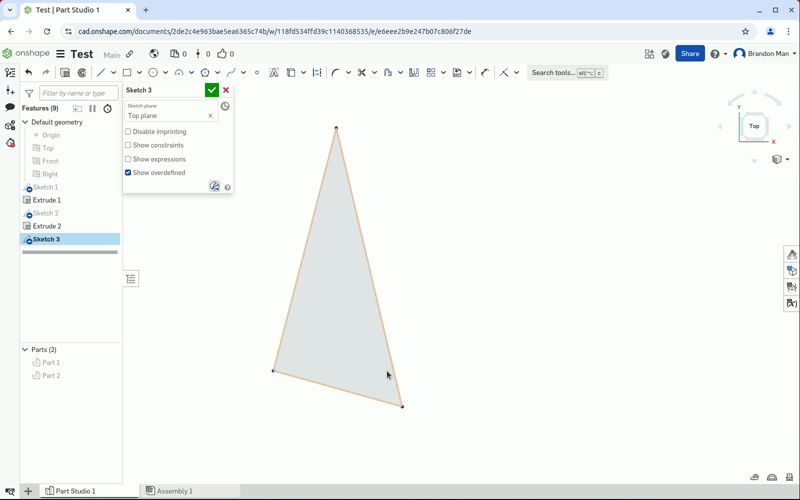
scroll(6)
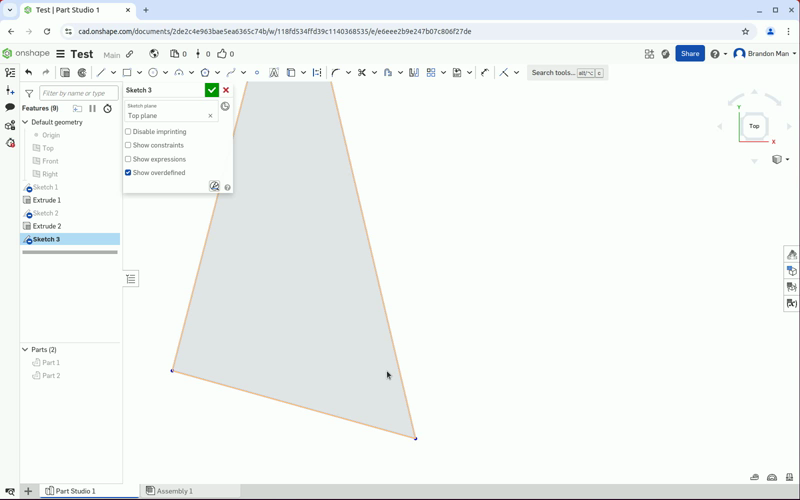
click(387, 370)
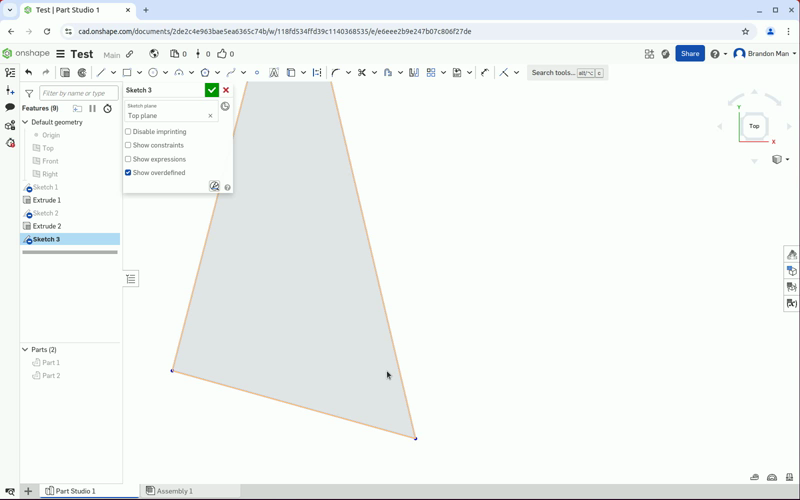
scroll(-6)
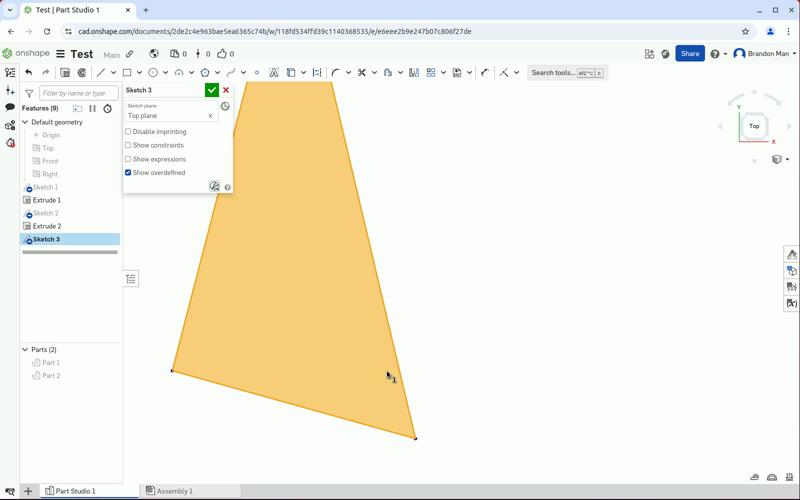
scroll(-6)
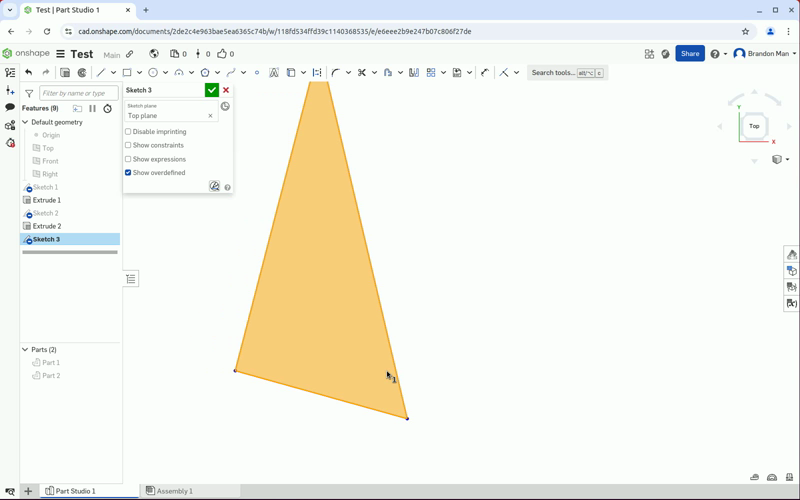
scroll(-6)
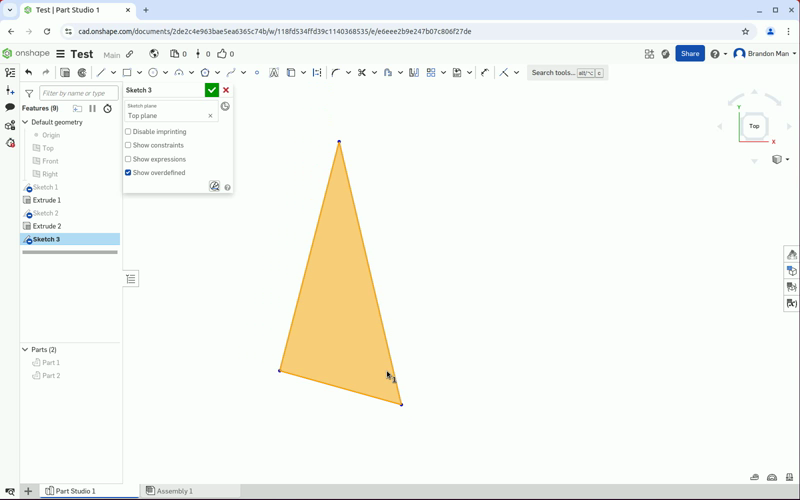
scroll(-6)
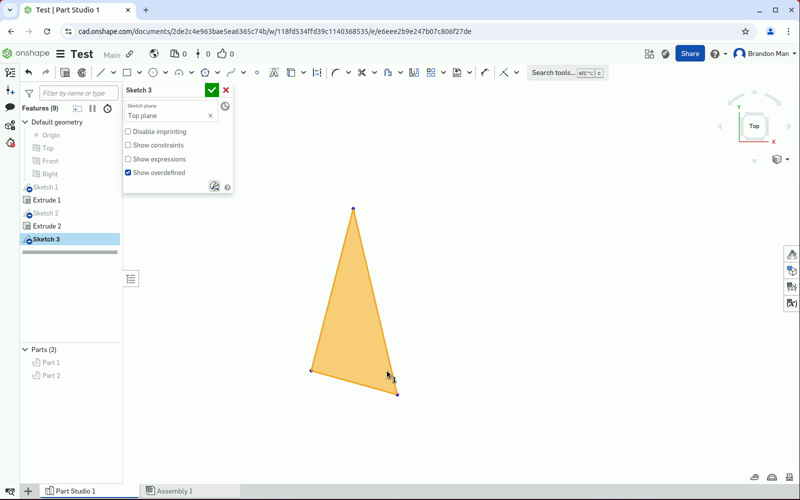
scroll(-6)
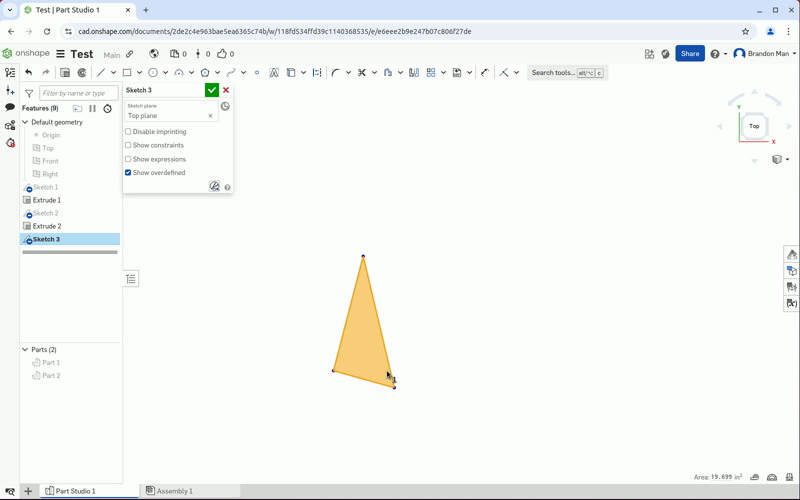
scroll(-6)
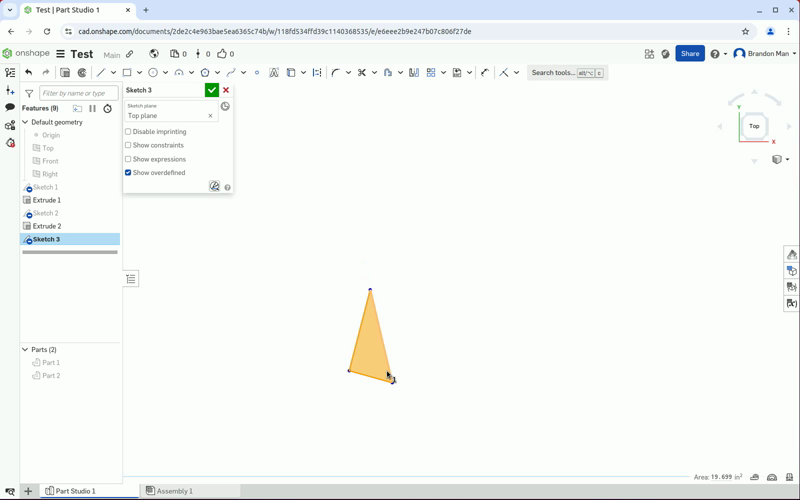
scroll(-6)
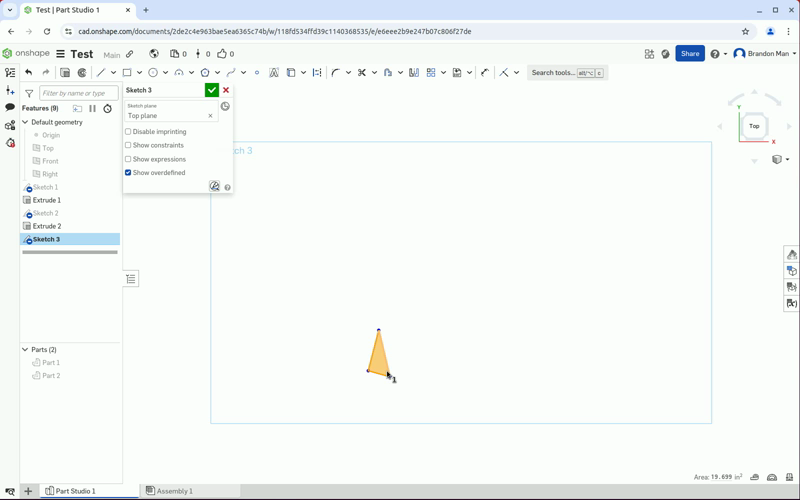
mouse_move(73, 352)
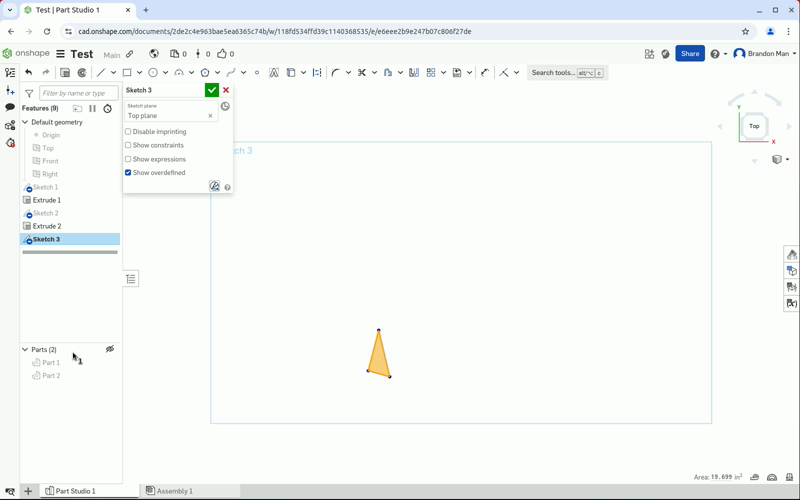
key(shift+y)
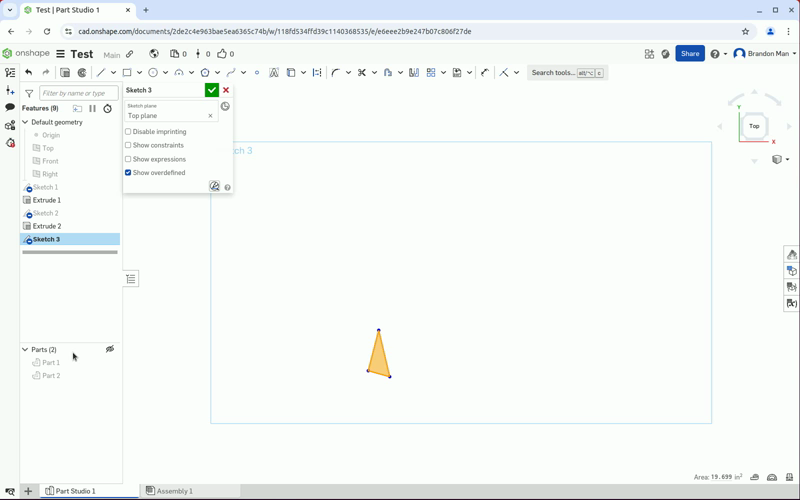
key(shift+e)
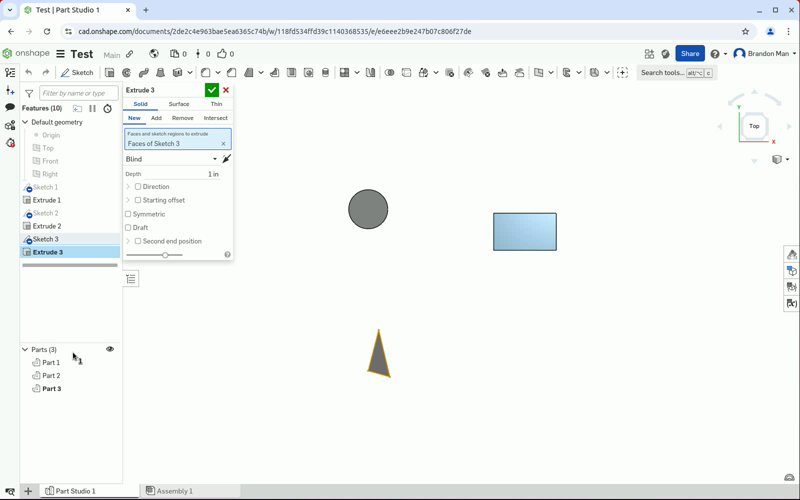
mouse_move(143, 106)
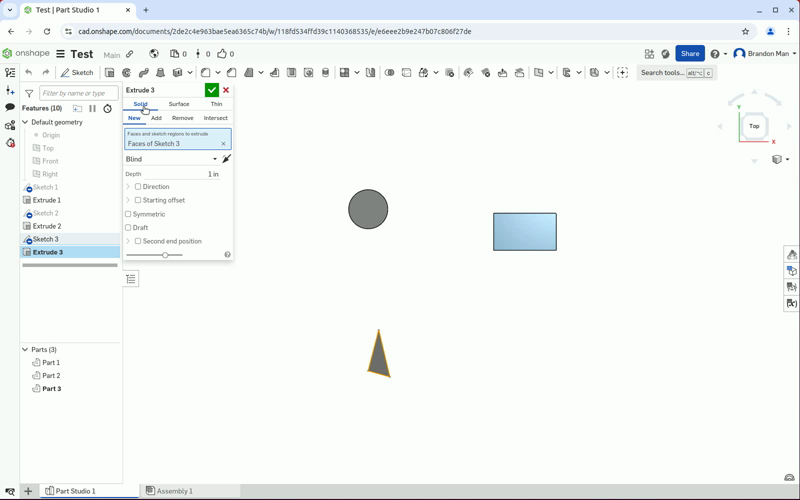
click(143, 106)
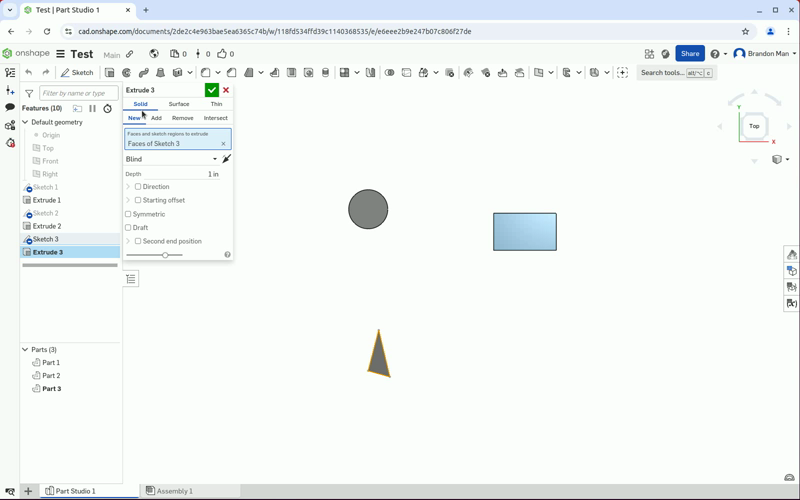
mouse_move(137, 120)
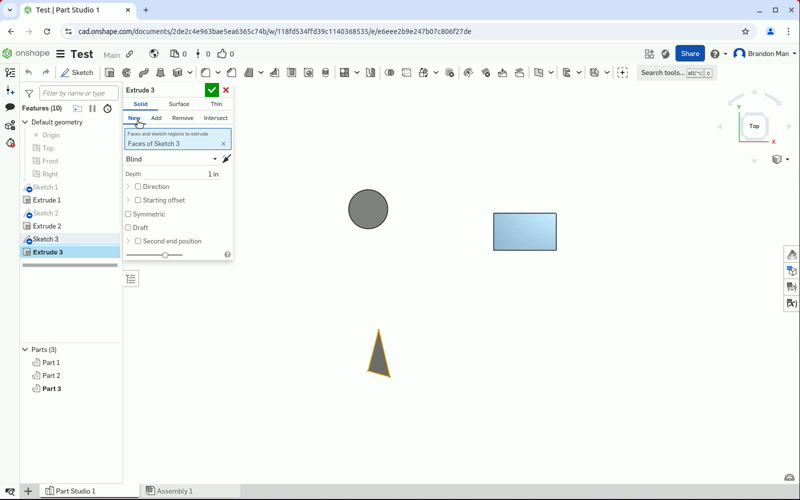
click(137, 120)
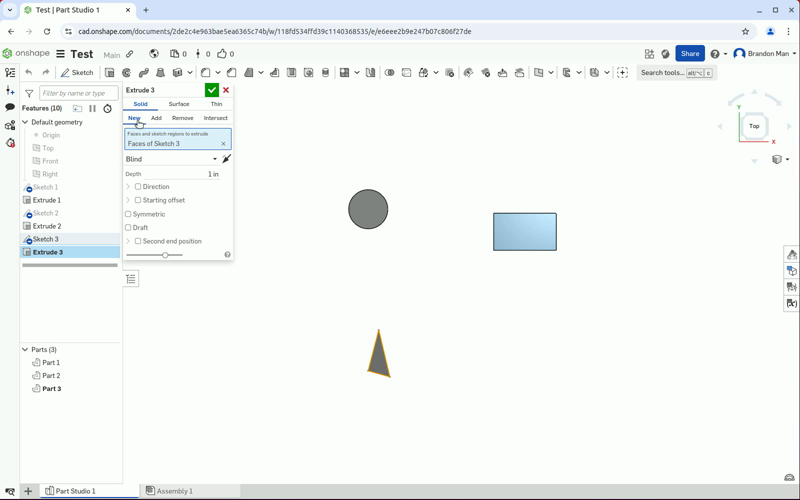
key(tab, 4)
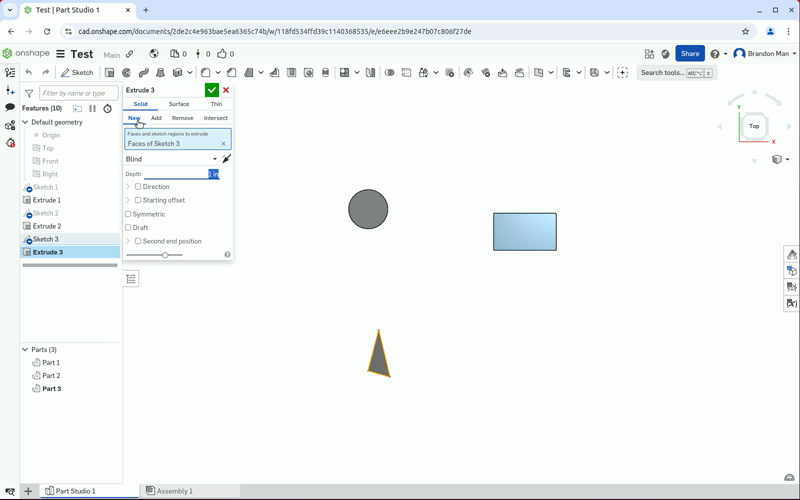
text(19.979)
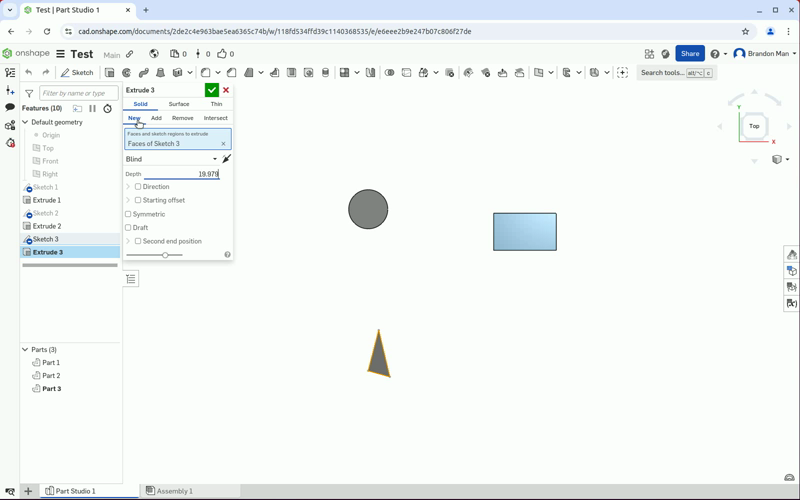
key(enter)
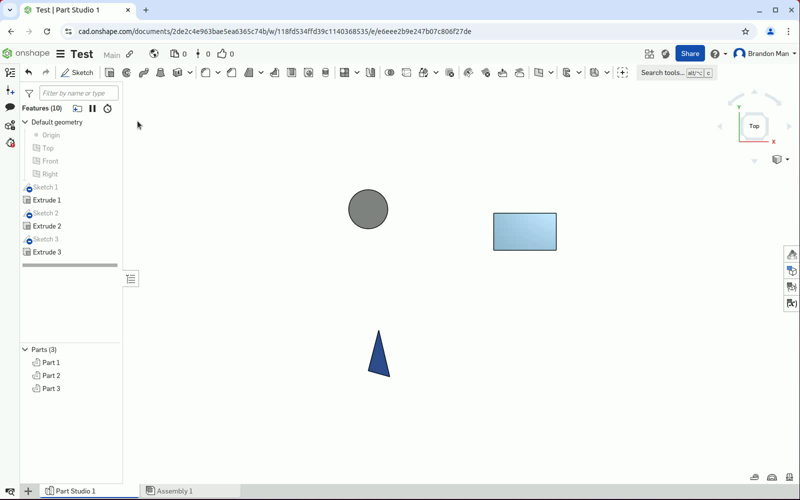
key(shift+h)
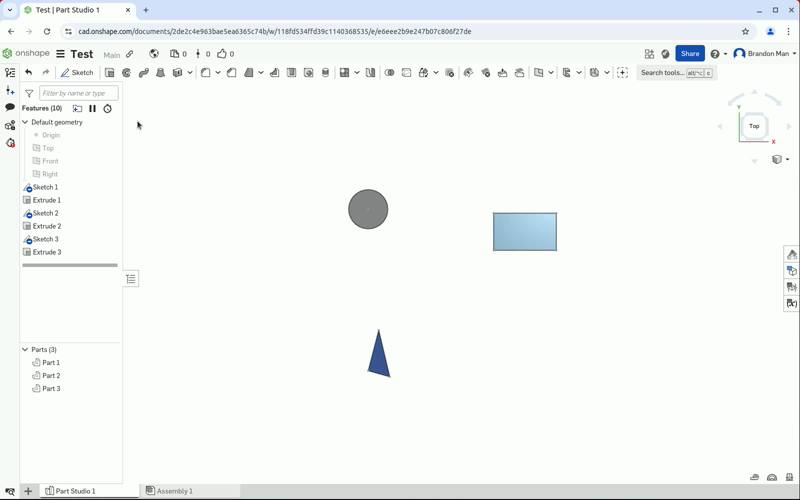
key(shift+h)
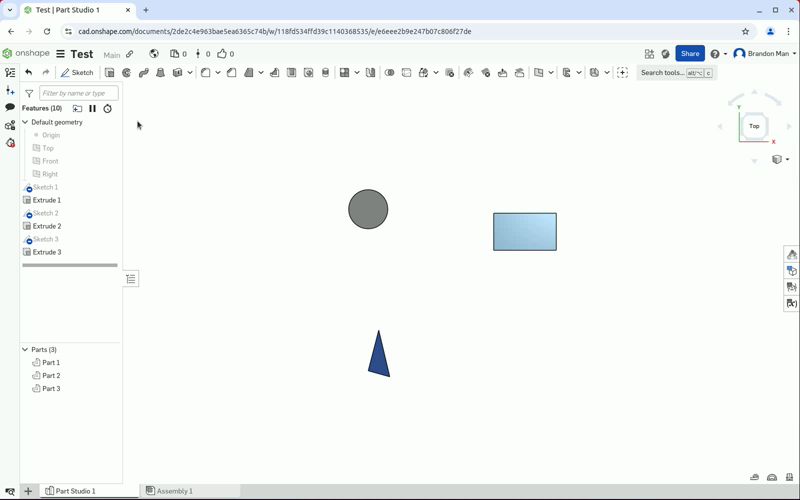
mouse_move(73, 189)
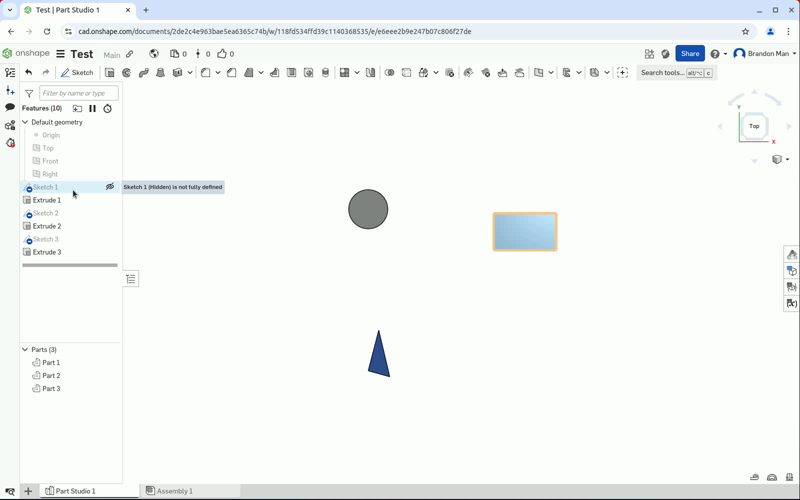
click(73, 189)
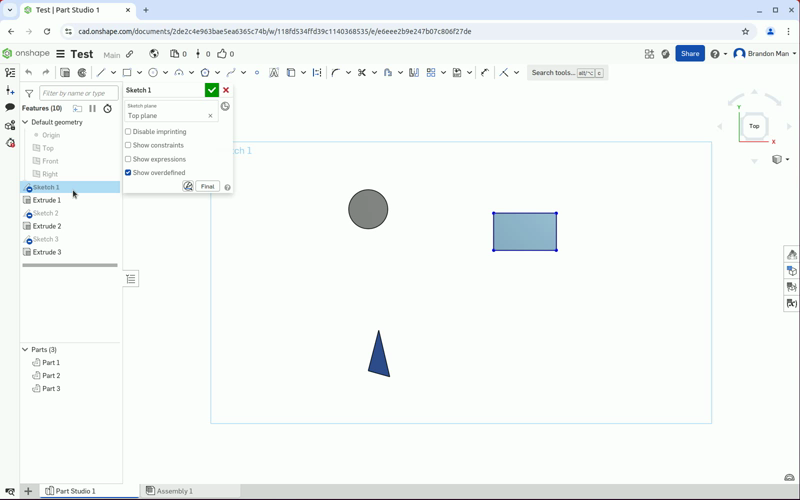
mouse_move(229, 92)
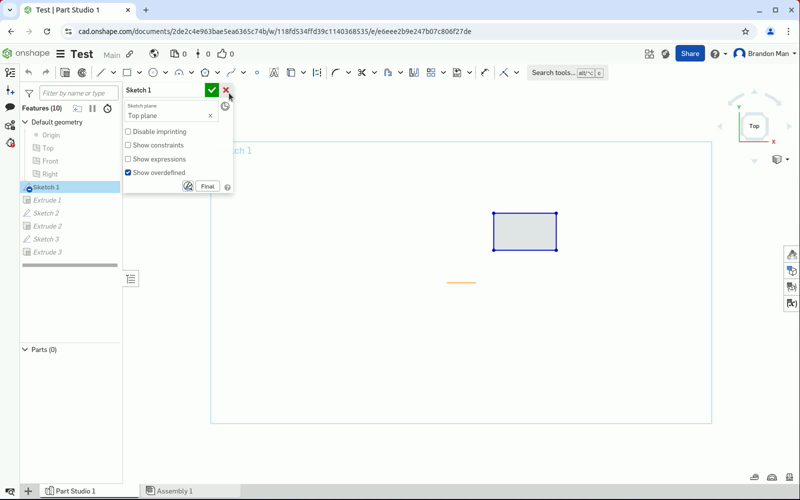
click(229, 92)
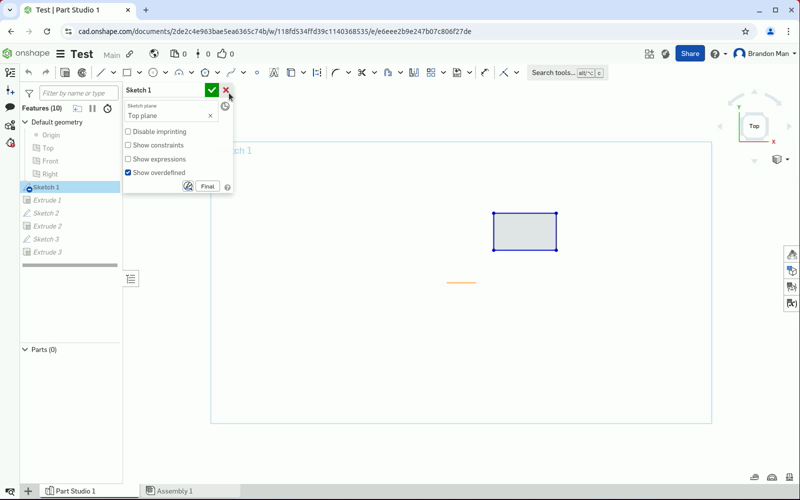
key(shift+s)
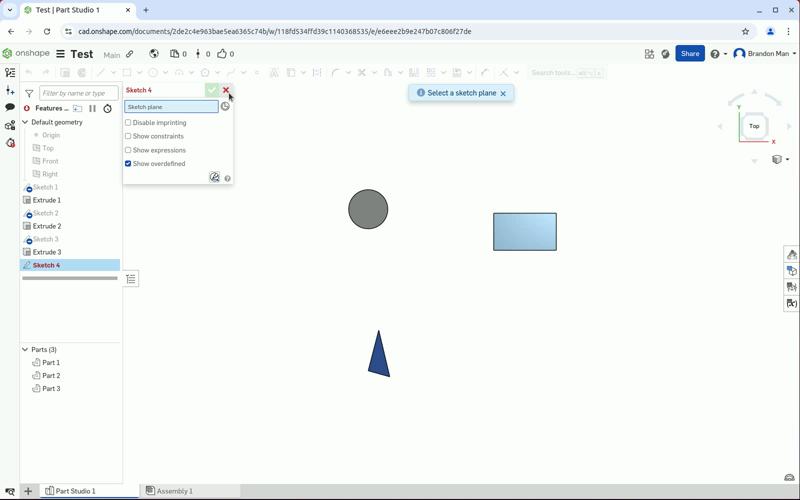
mouse_move(73, 150)
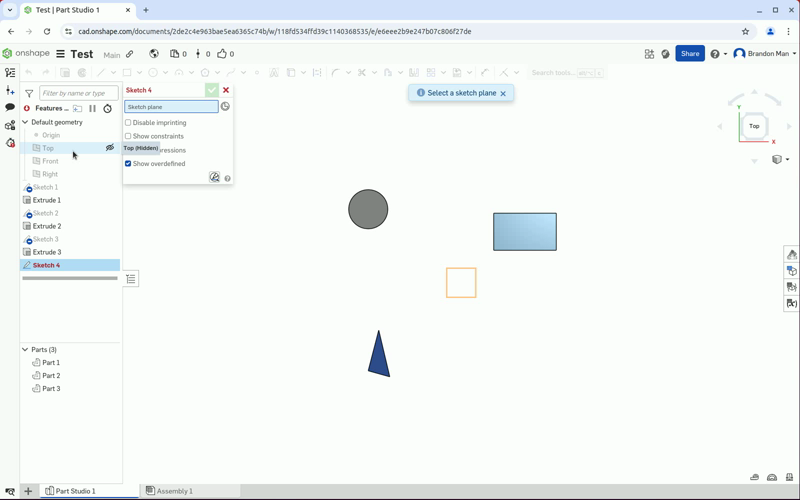
click(73, 150)
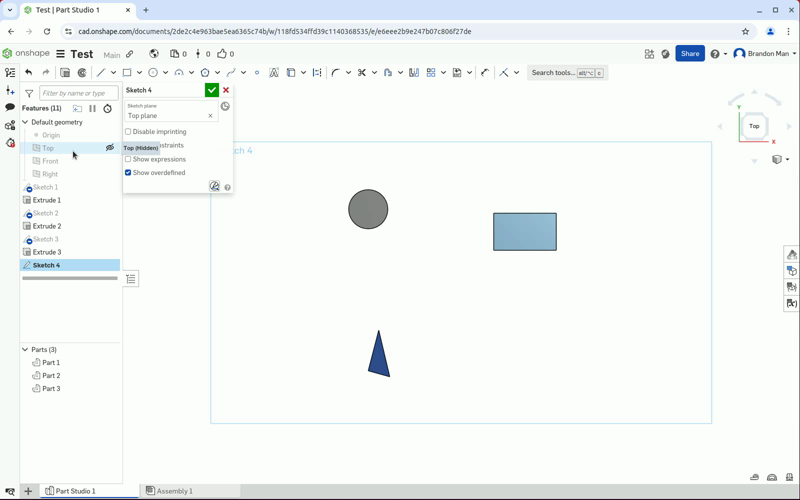
mouse_move(73, 352)
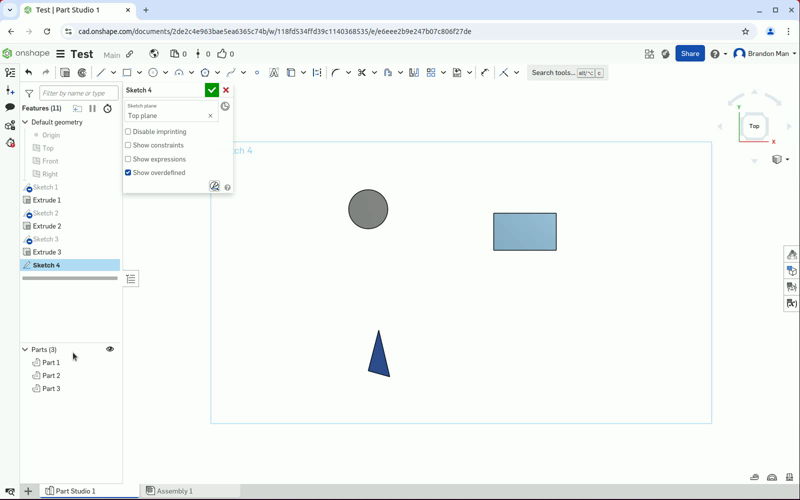
key(y)
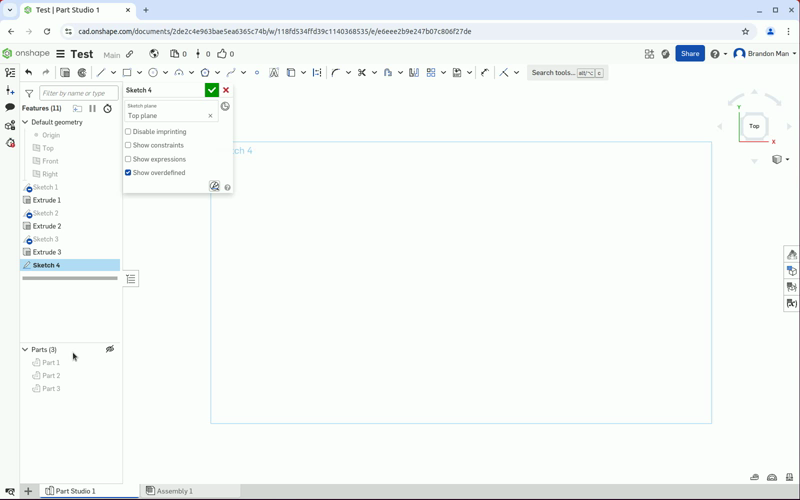
key(l)
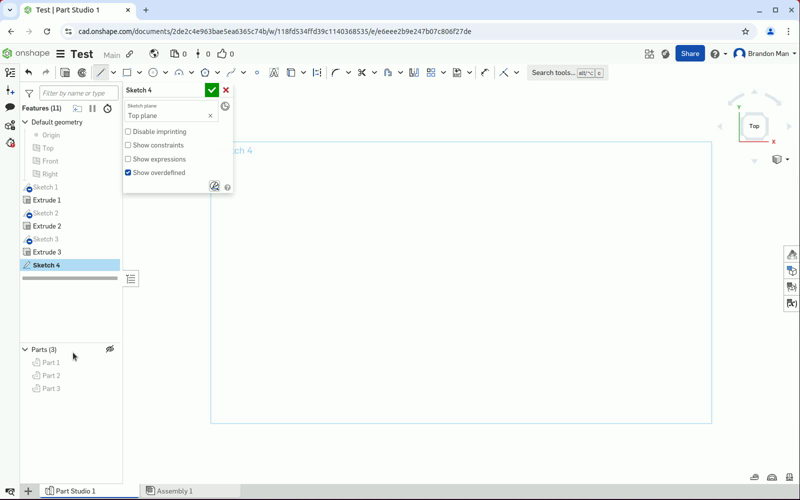
key_down(shift)
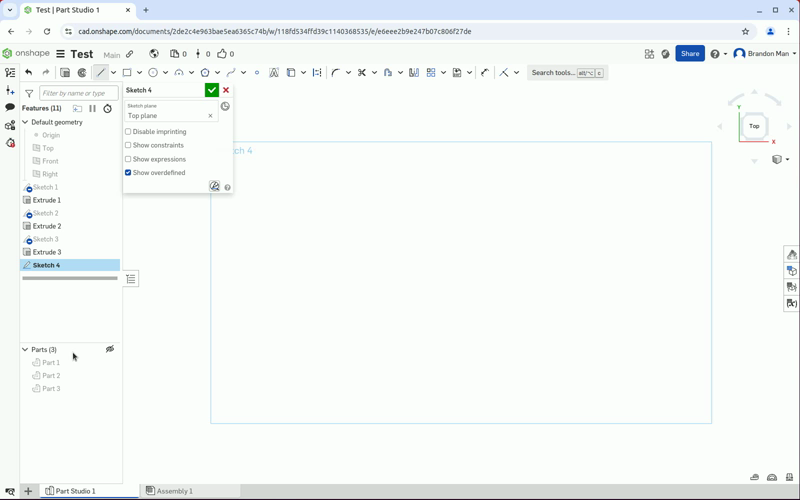
mouse_move(351, 394)
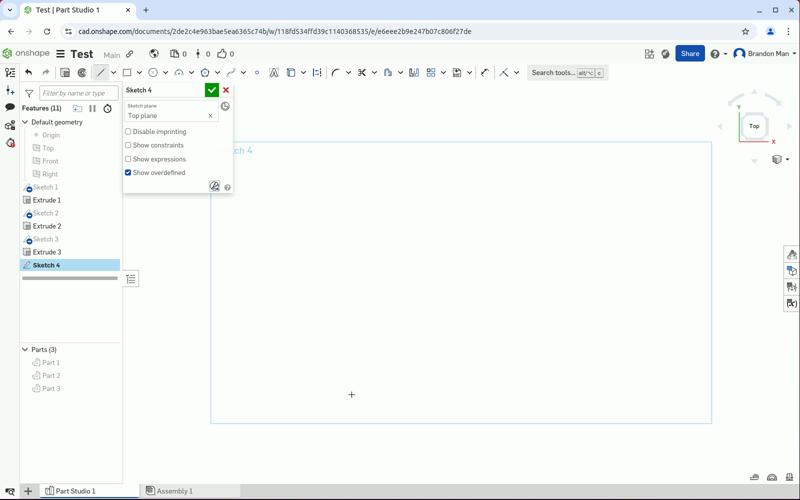
click(351, 394)
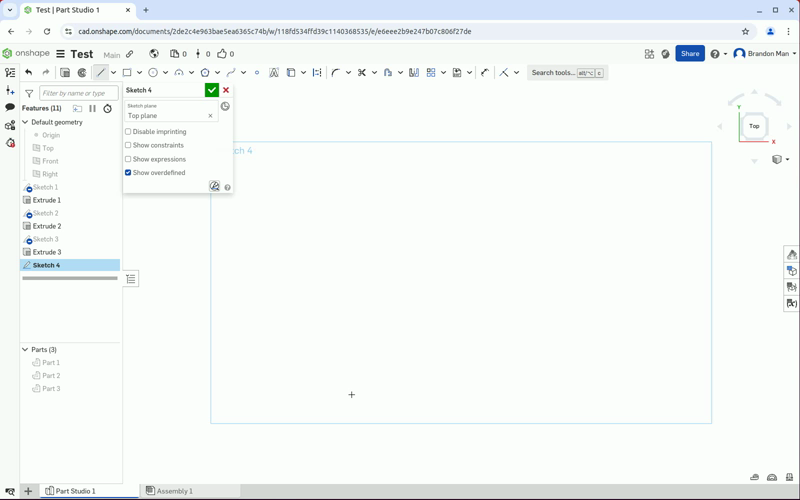
key_up(shift)
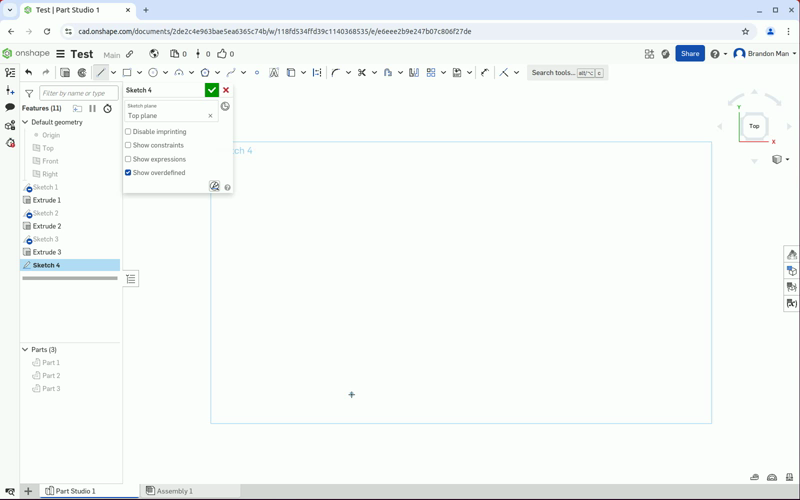
key_down(shift)
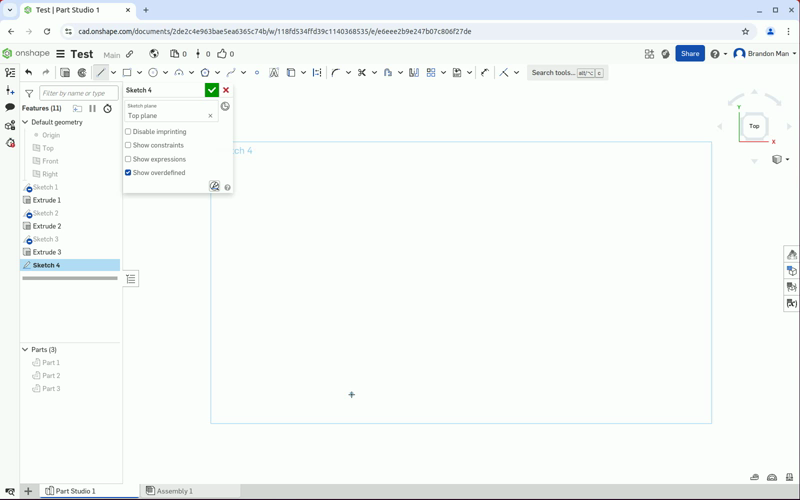
mouse_move(417, 384)
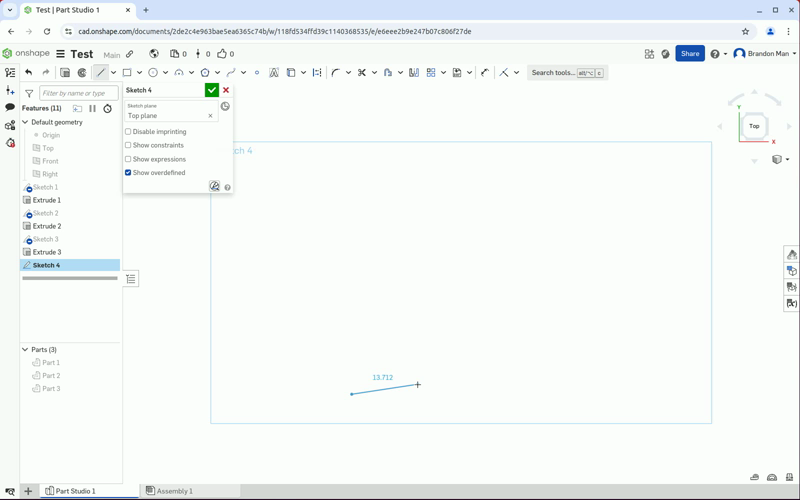
click(417, 384)
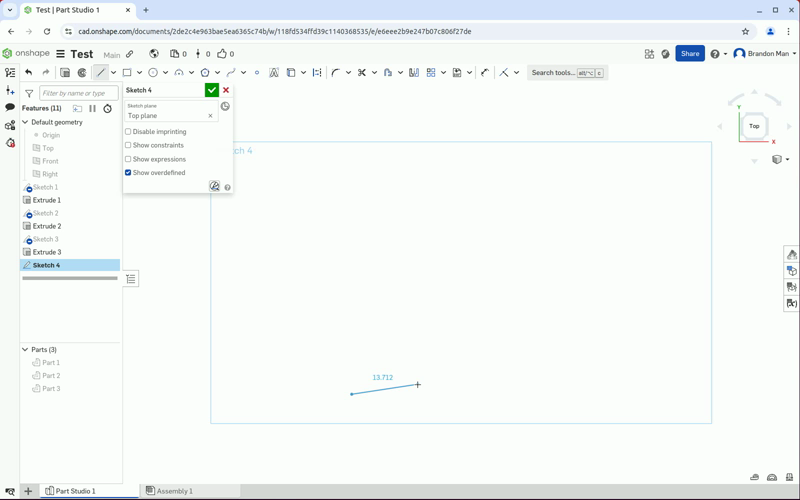
key_up(shift)
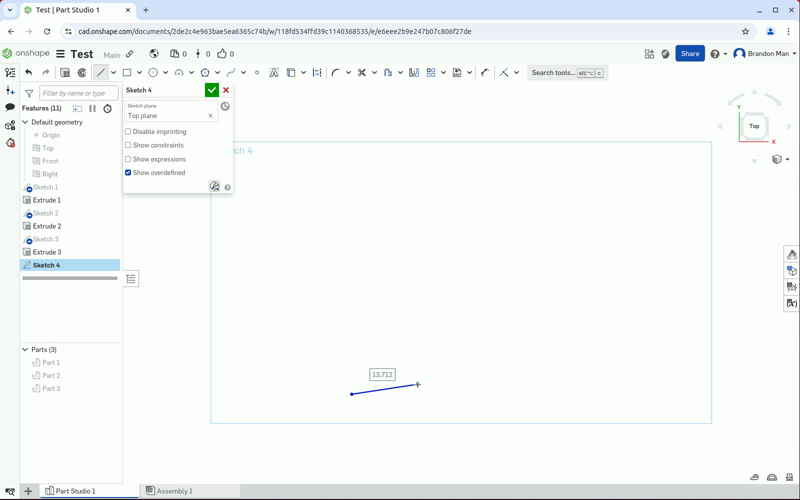
key_down(shift)
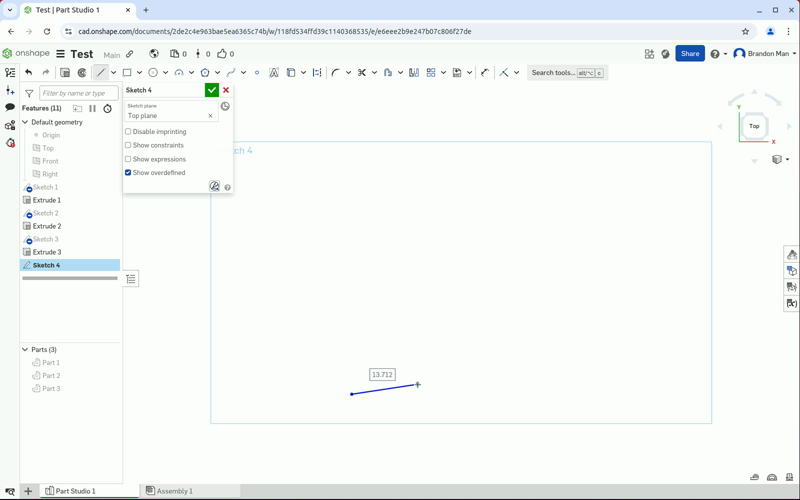
mouse_move(447, 384)
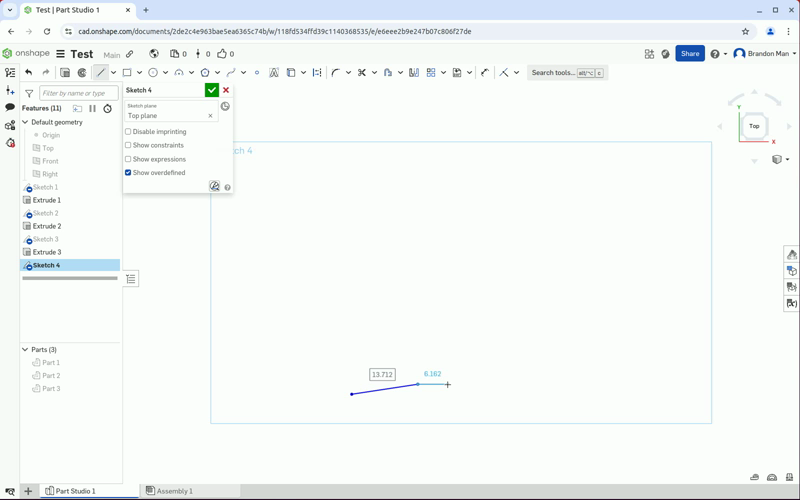
mouse_move(417, 325)
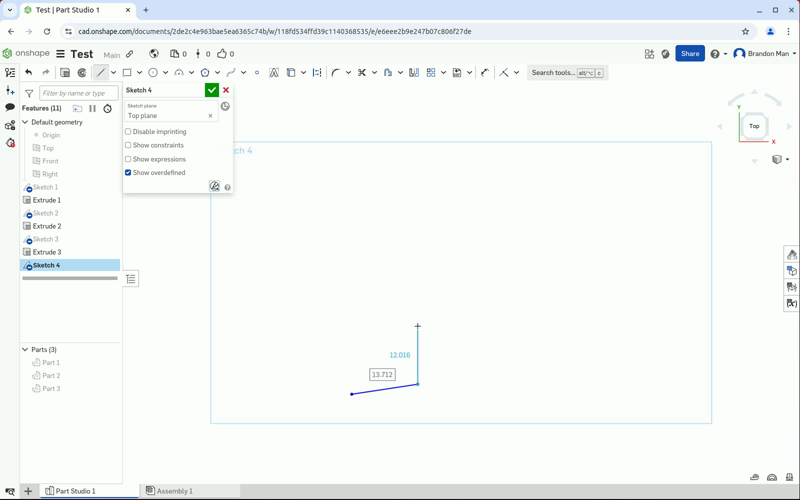
click(417, 325)
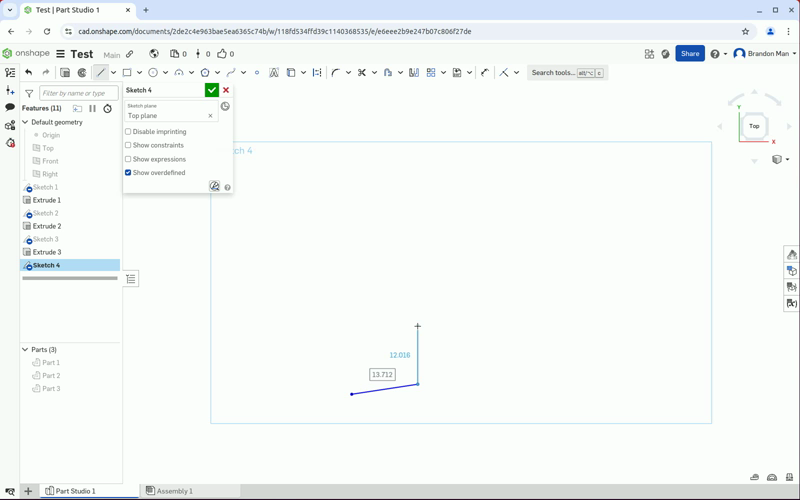
key_up(shift)
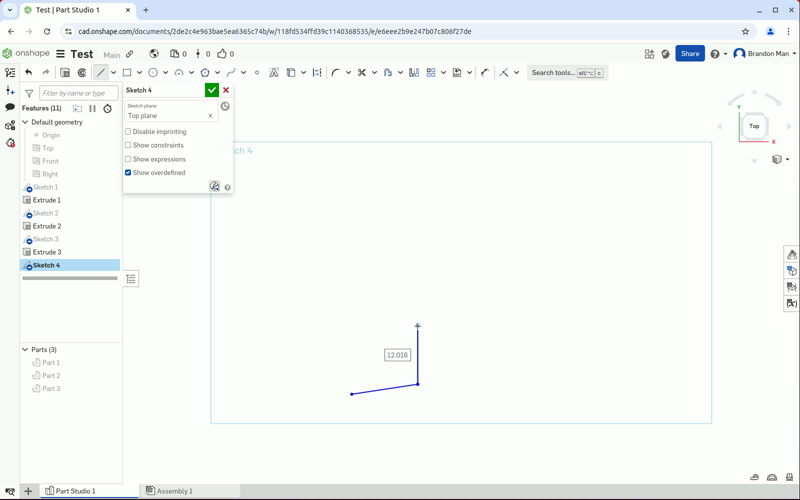
key_down(shift)
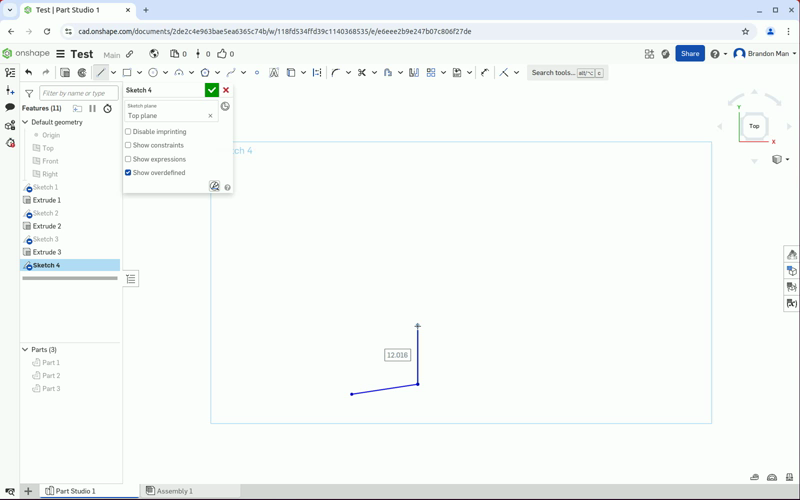
mouse_move(359, 306)
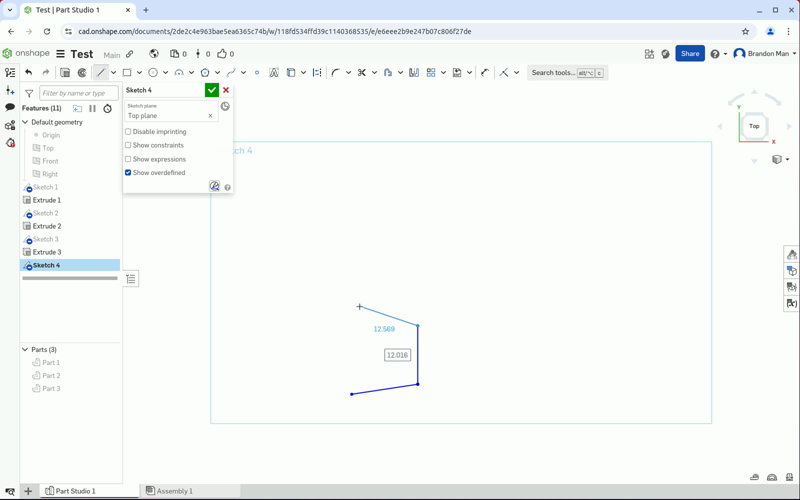
click(359, 306)
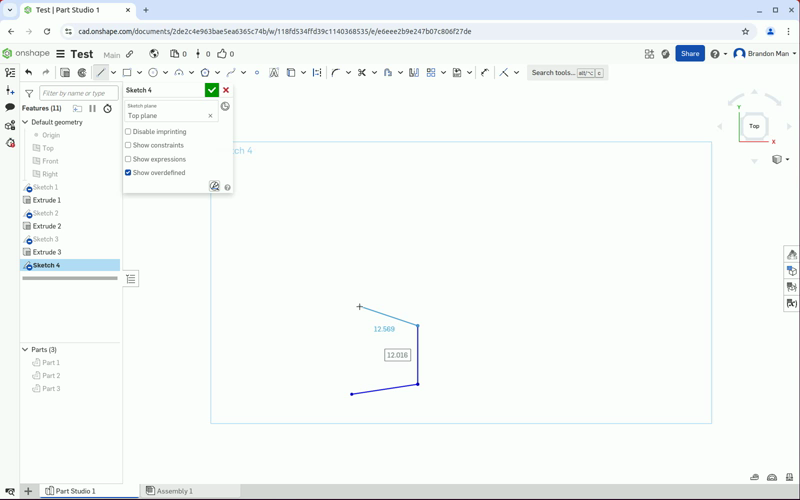
key_up(shift)
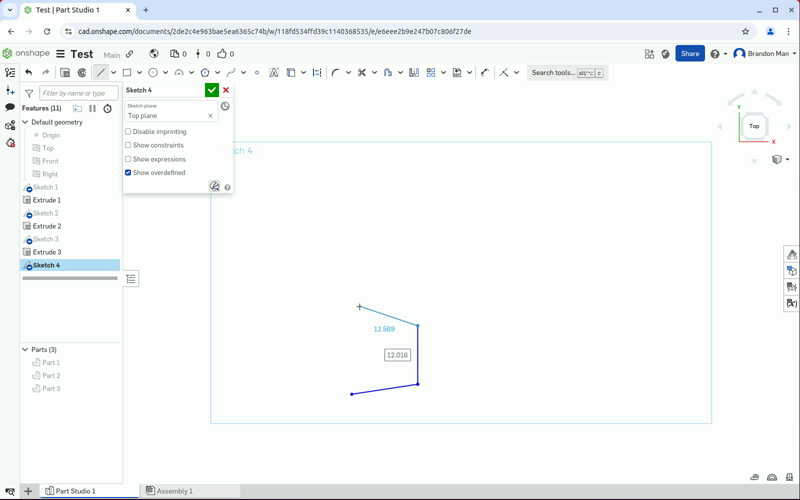
key_down(shift)
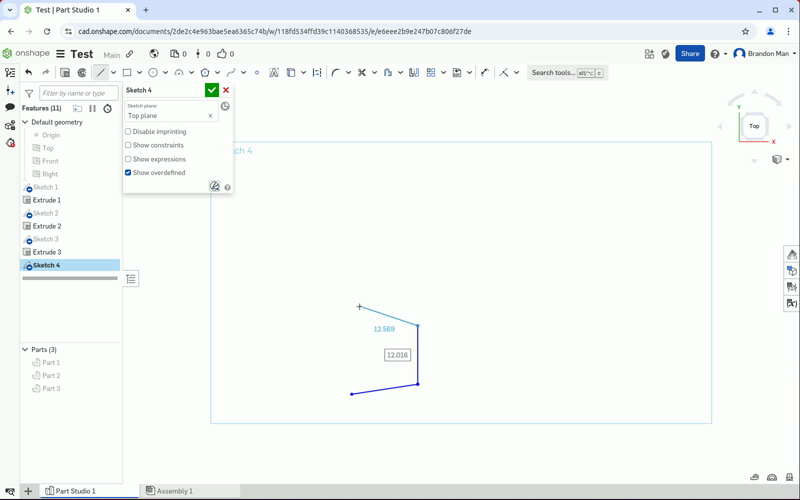
mouse_move(351, 394)
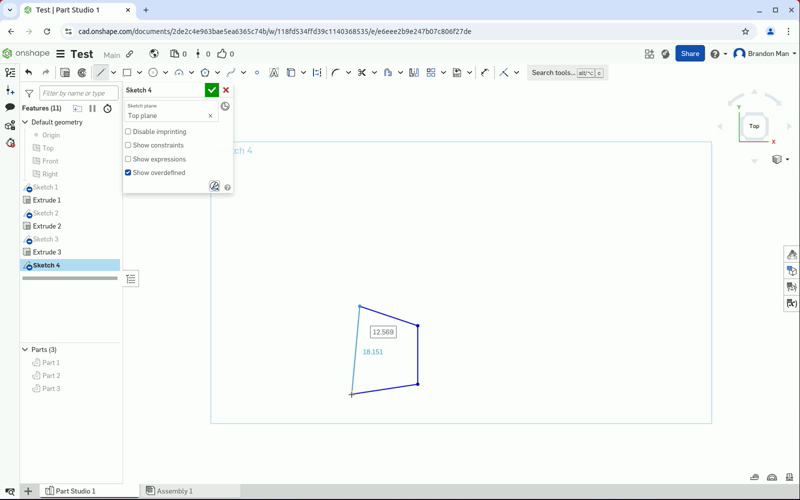
key_up(shift)
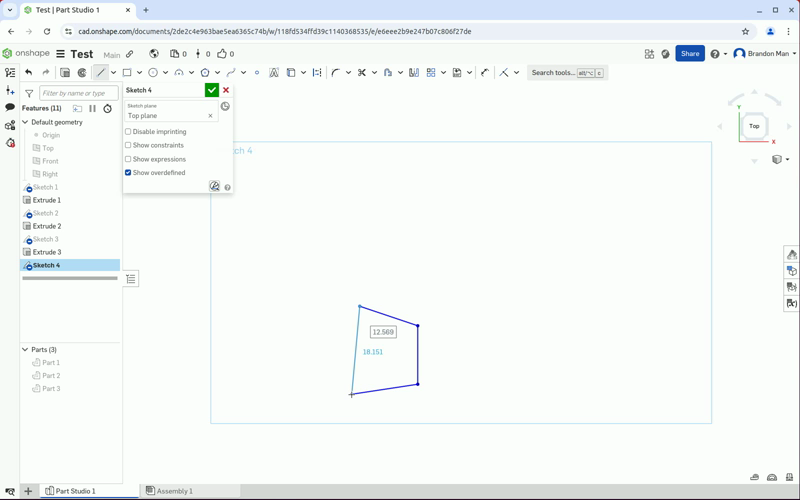
click(351, 394)
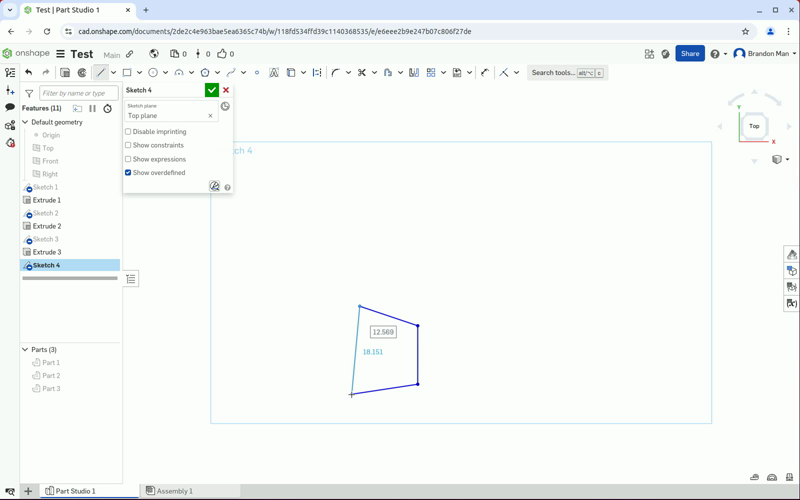
key(esc)
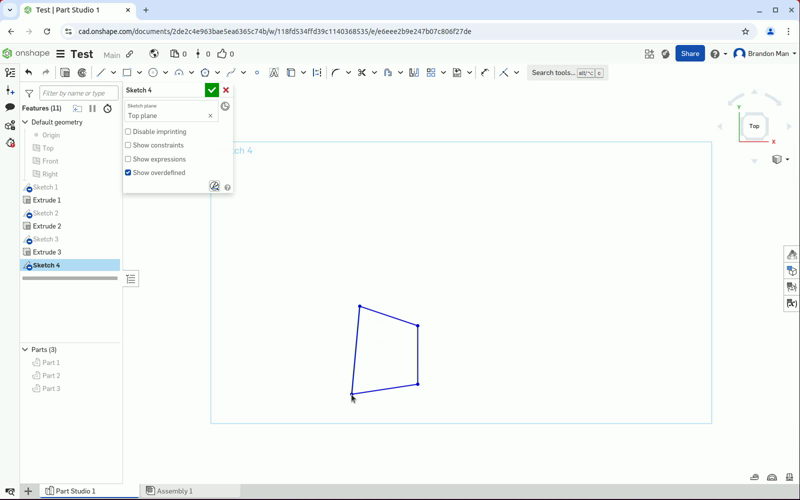
key(l)
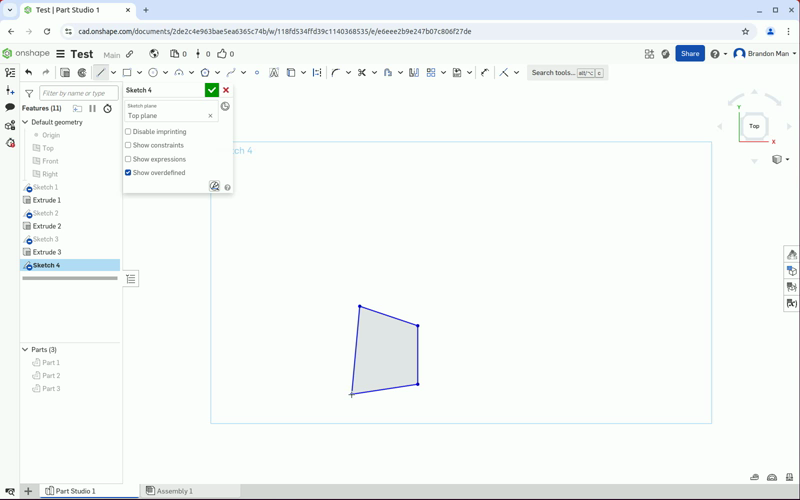
key_down(shift)
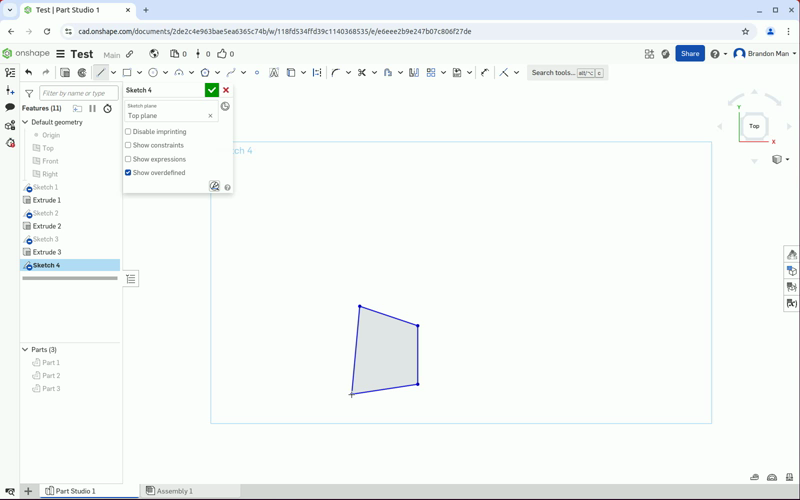
mouse_move(367, 370)
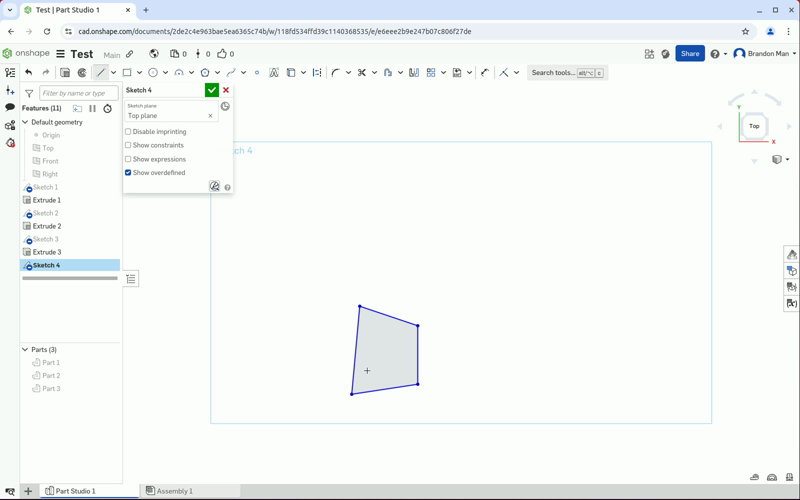
click(367, 370)
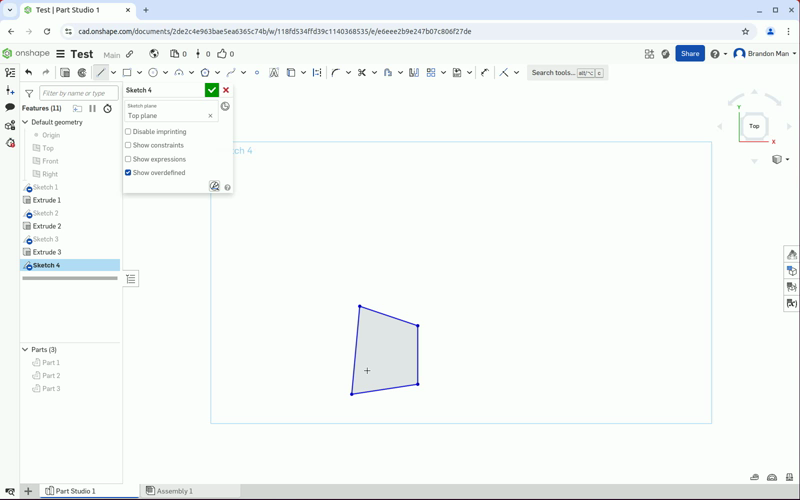
key_up(shift)
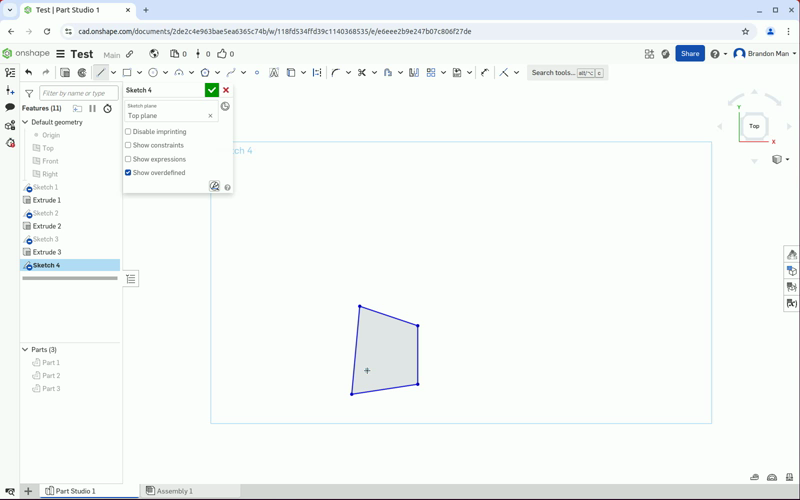
key_down(shift)
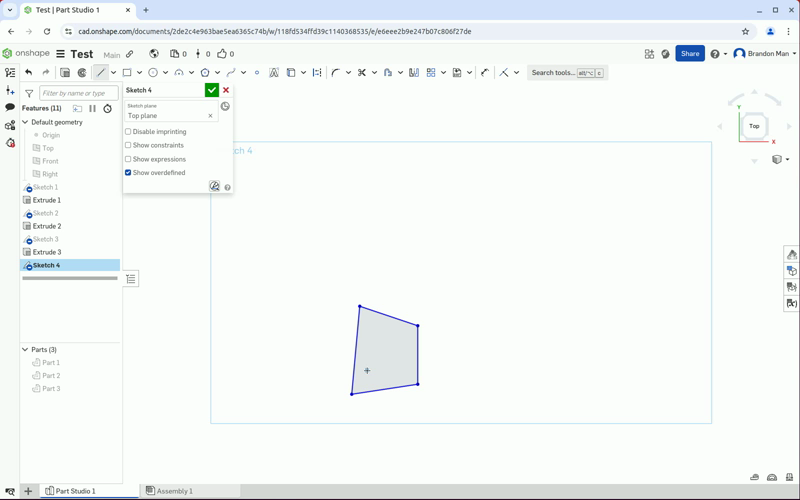
mouse_move(397, 370)
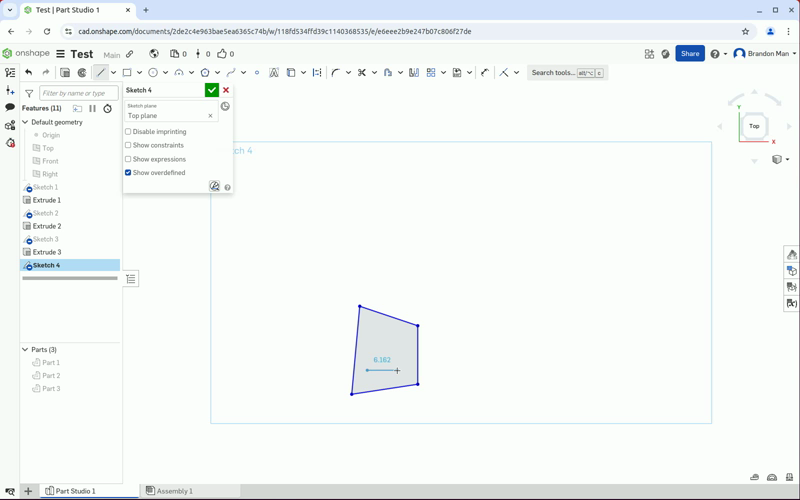
mouse_move(388, 375)
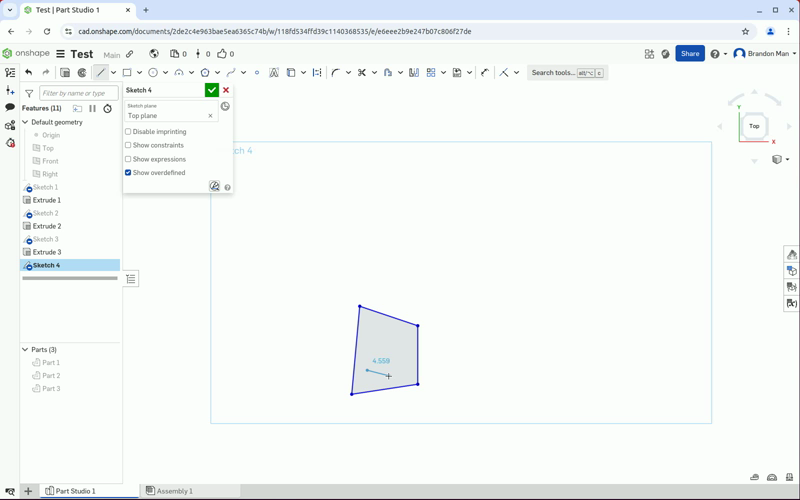
click(388, 375)
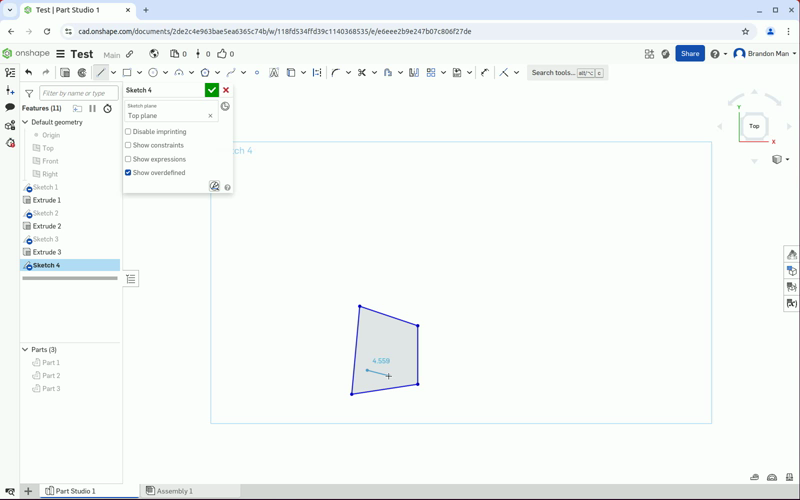
key_up(shift)
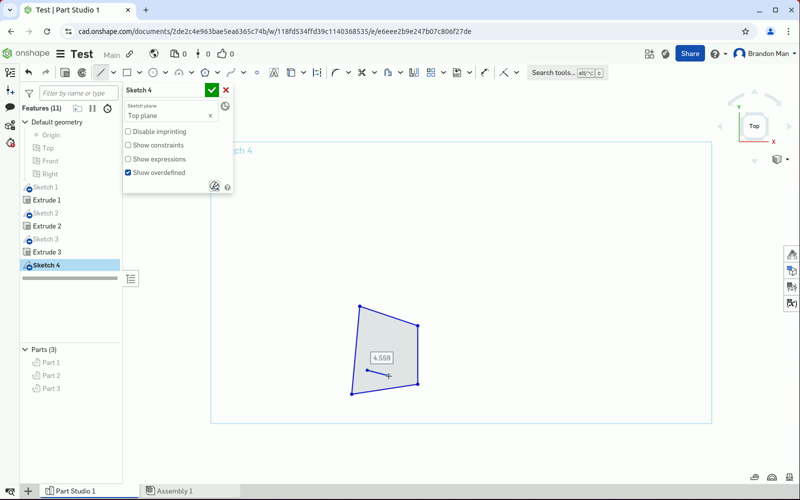
key_down(shift)
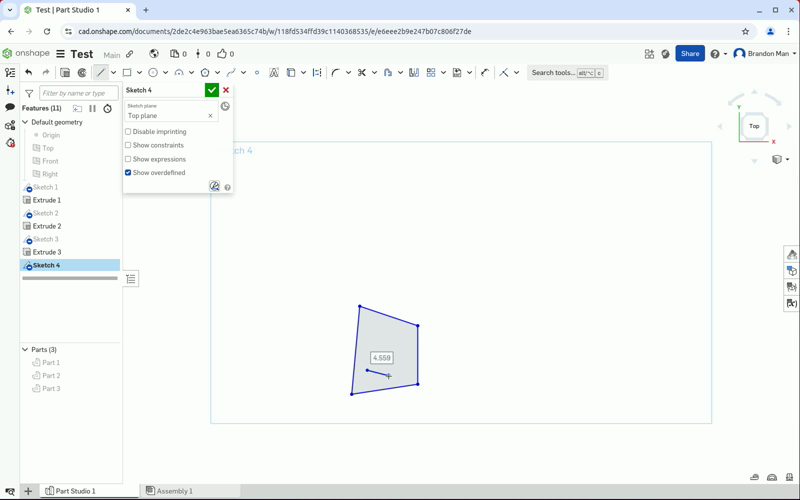
mouse_move(418, 375)
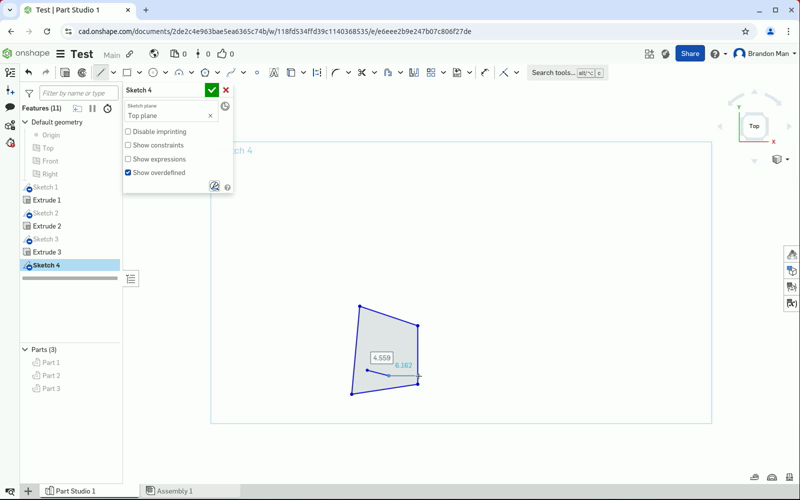
mouse_move(377, 331)
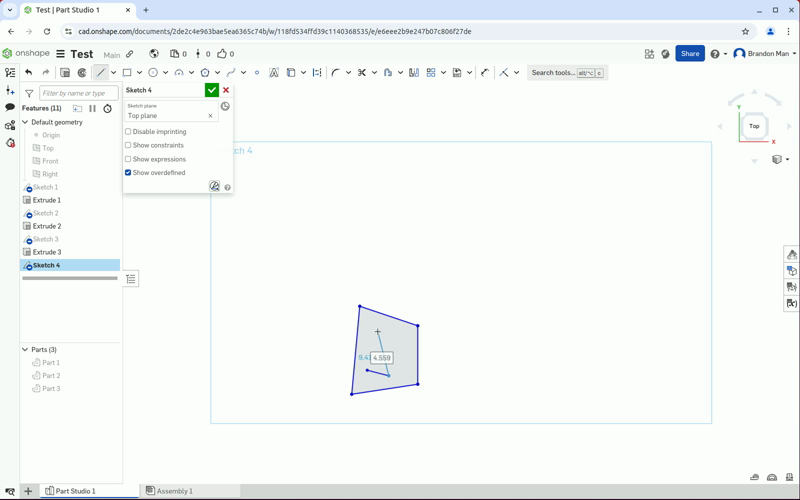
click(377, 331)
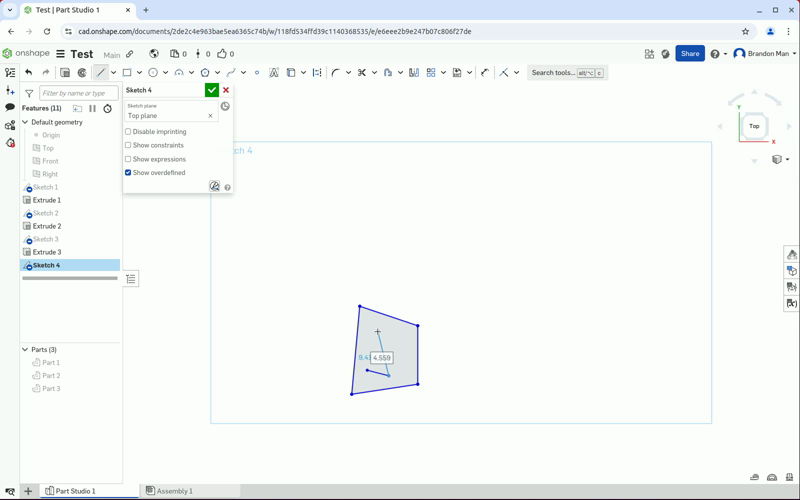
key_up(shift)
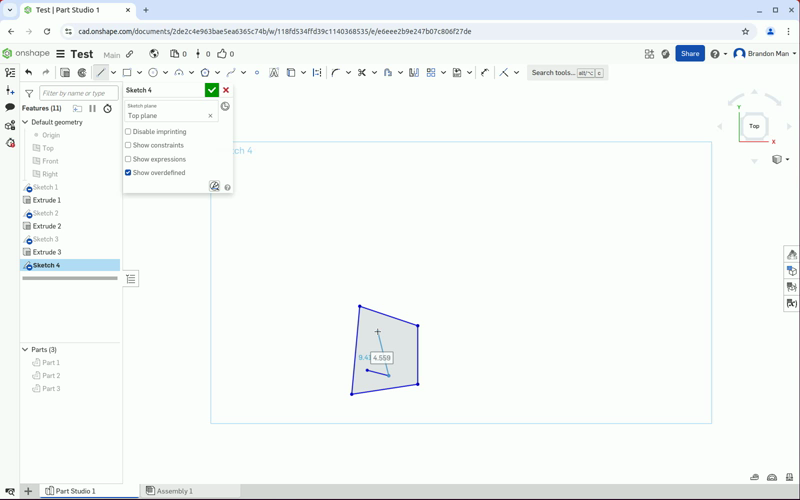
mouse_move(407, 331)
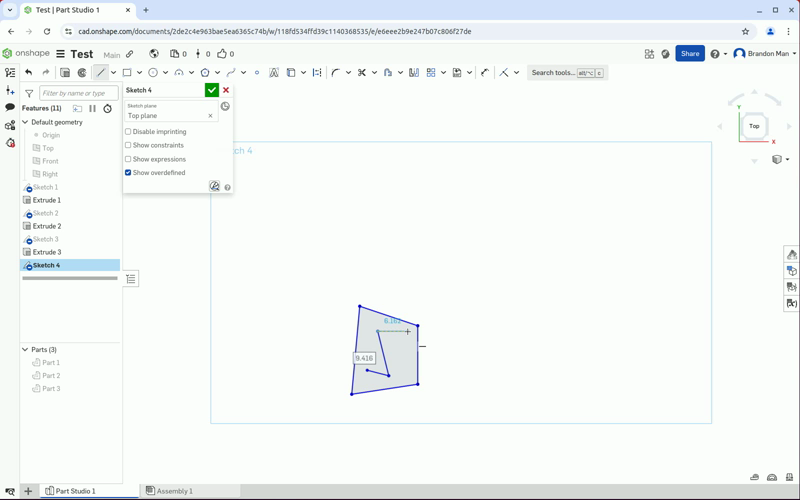
key_down(shift)
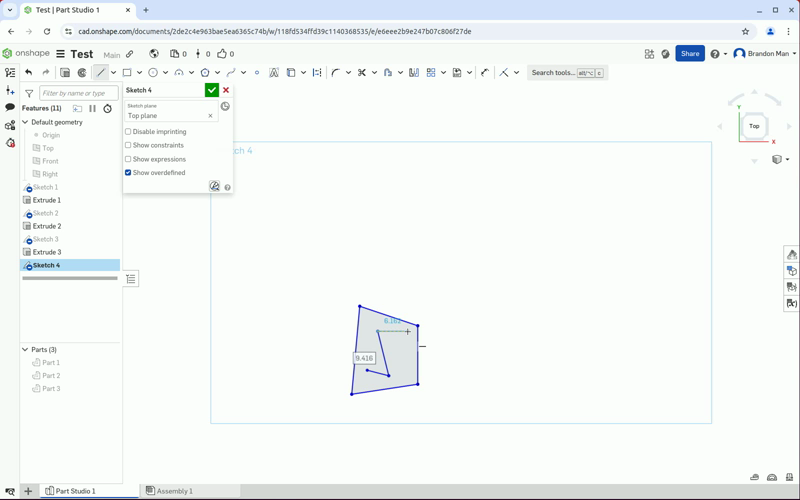
mouse_move(367, 370)
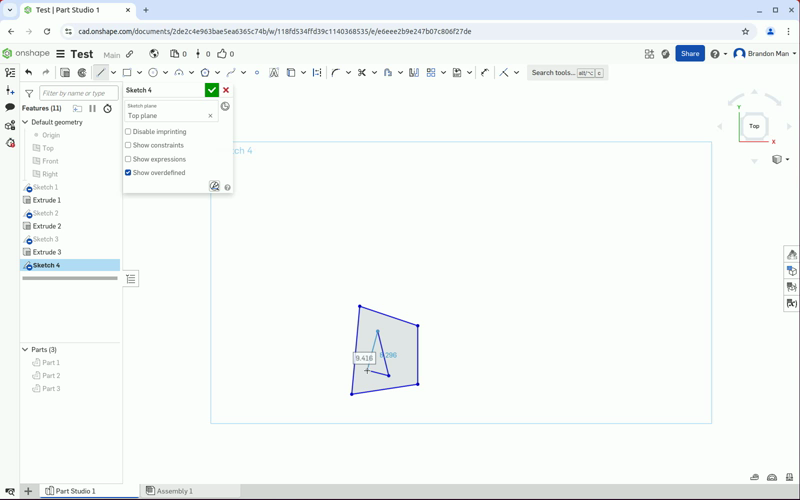
key_up(shift)
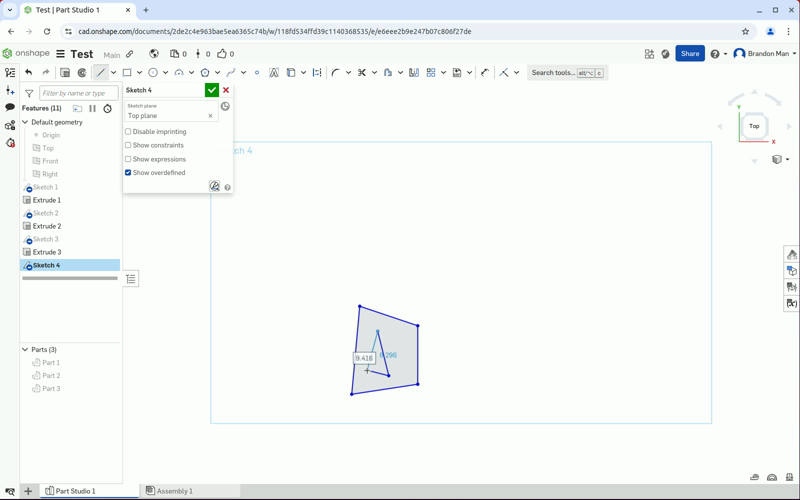
click(367, 370)
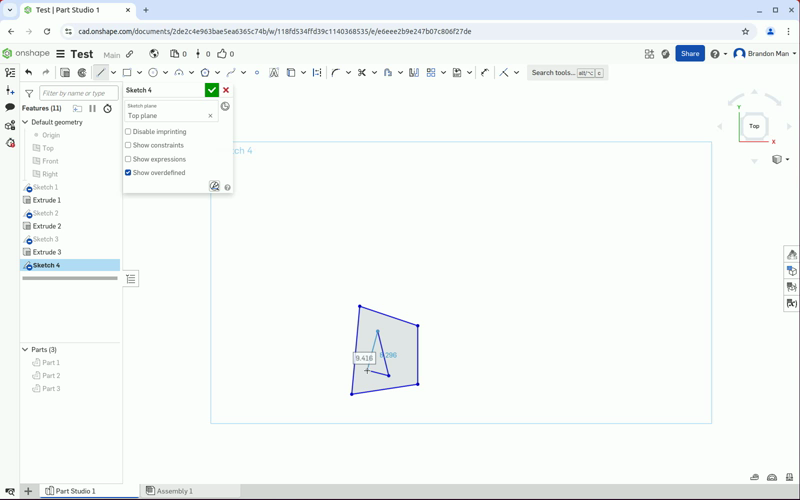
key(esc)
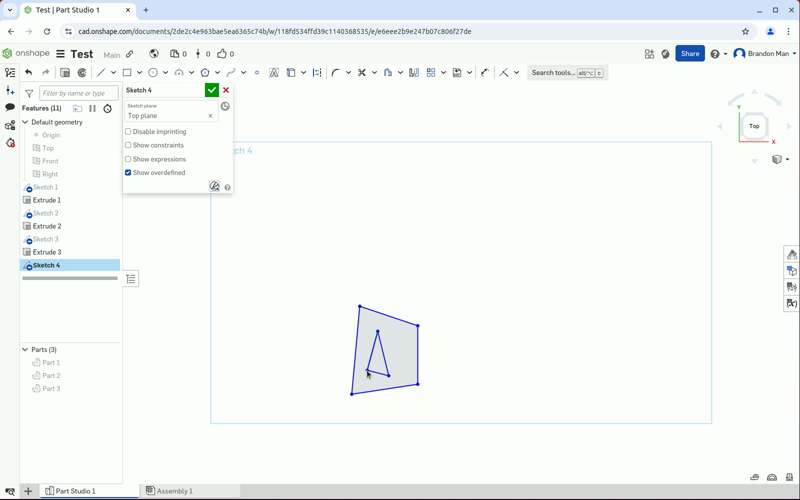
mouse_move(399, 360)
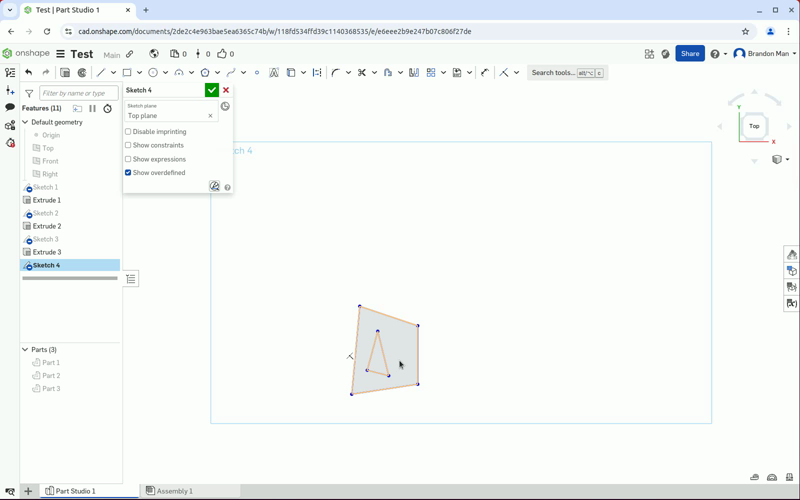
click(399, 360)
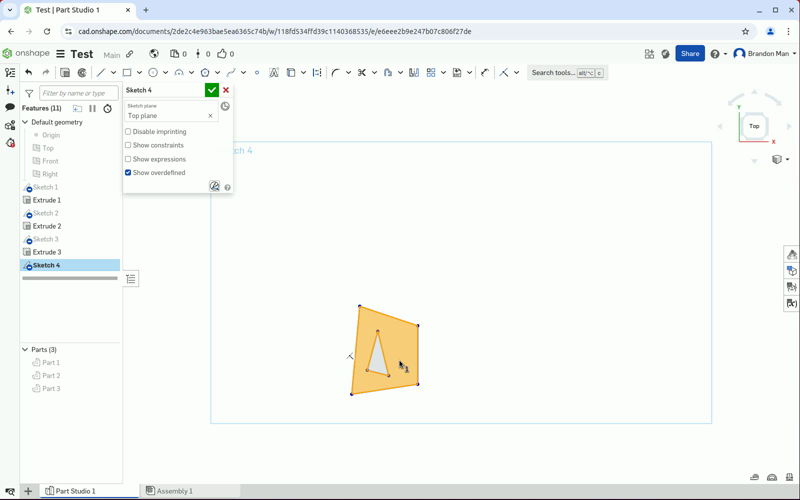
mouse_move(73, 352)
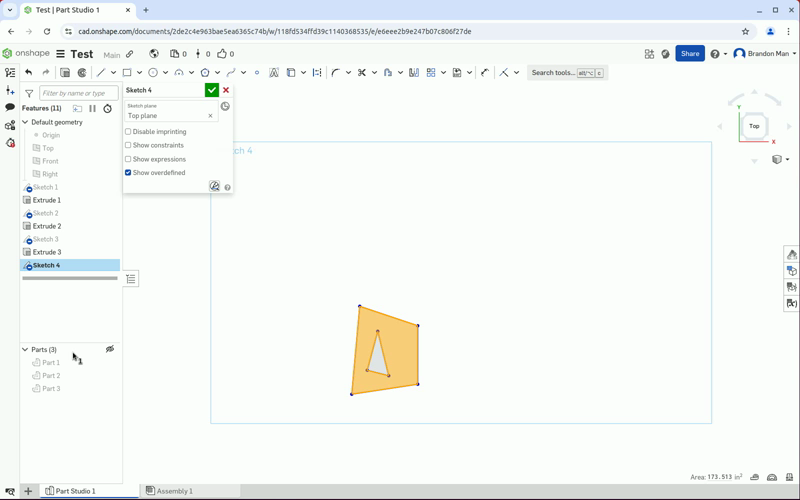
key(shift+y)
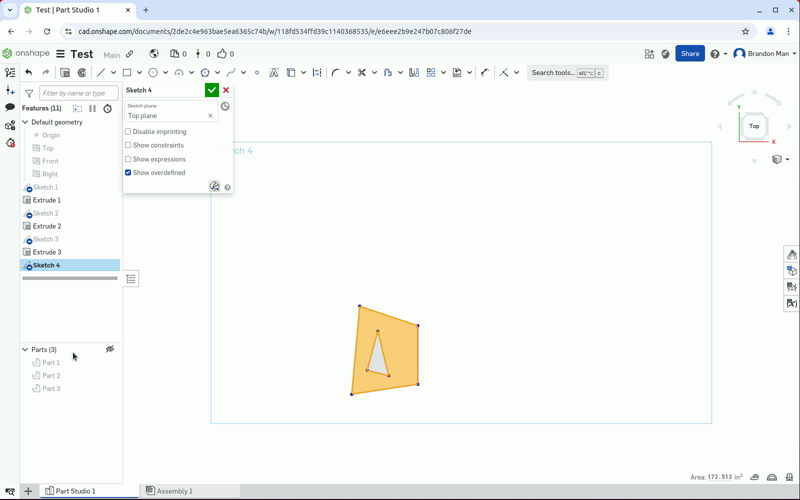
key(shift+e)
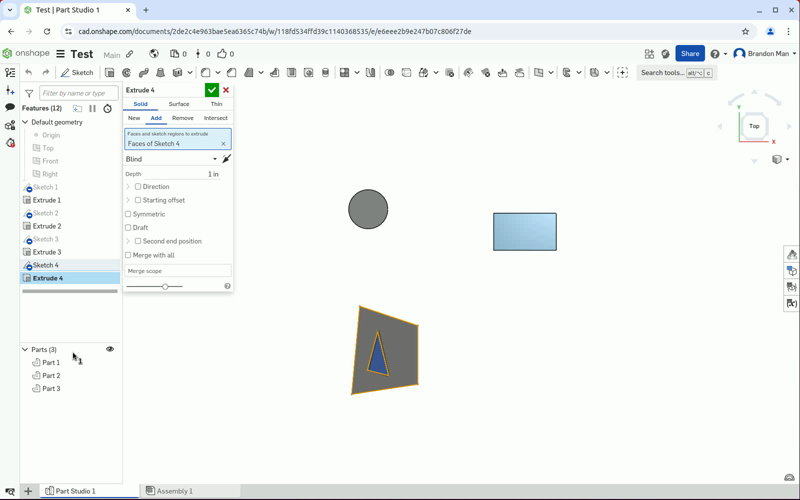
mouse_move(143, 106)
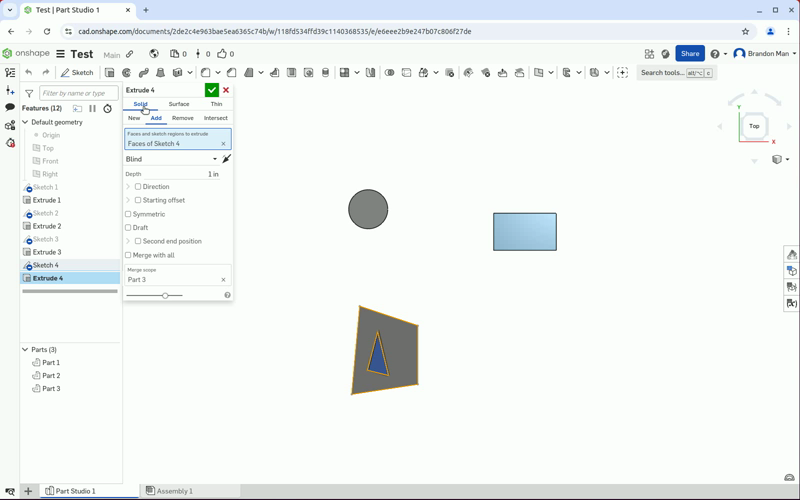
click(143, 106)
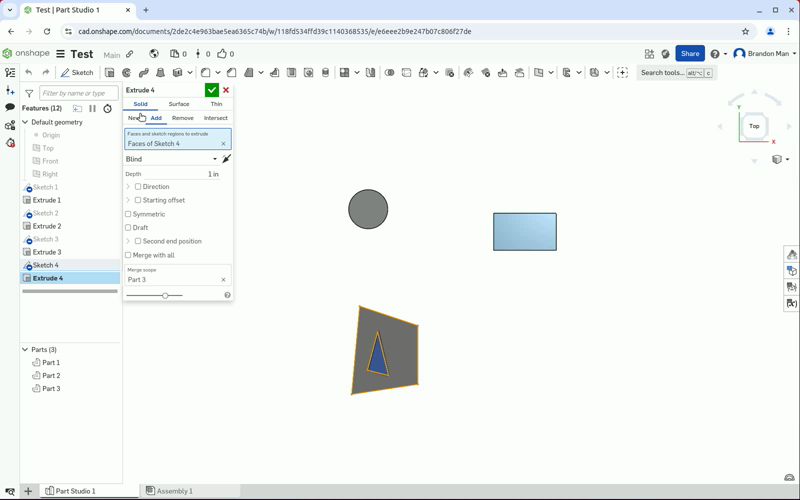
mouse_move(137, 120)
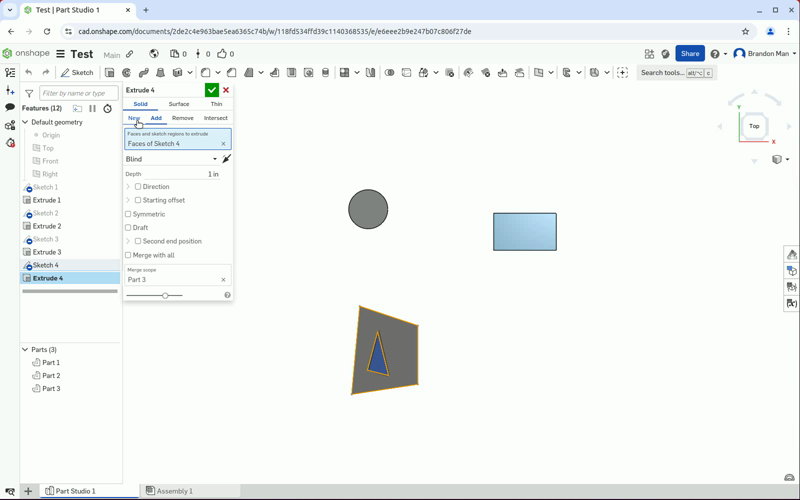
click(137, 120)
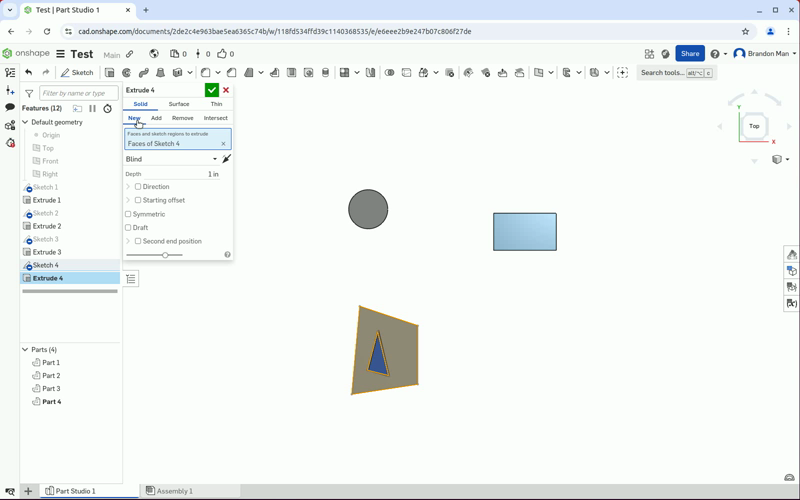
key(tab, 4)
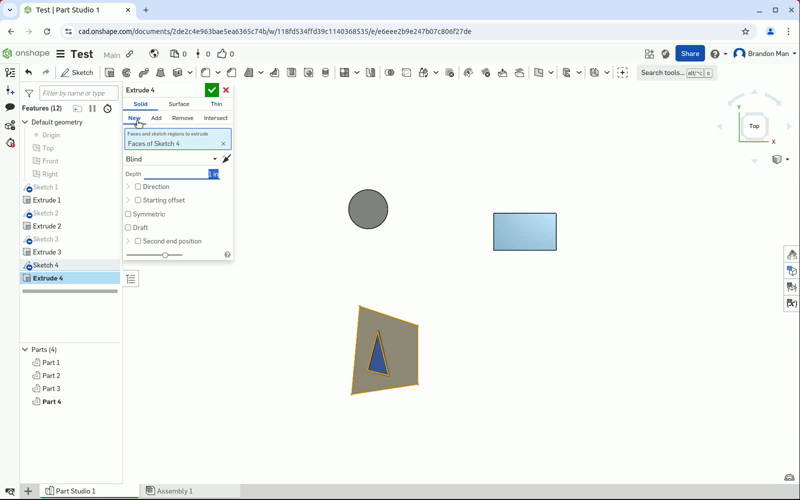
text(19.979)
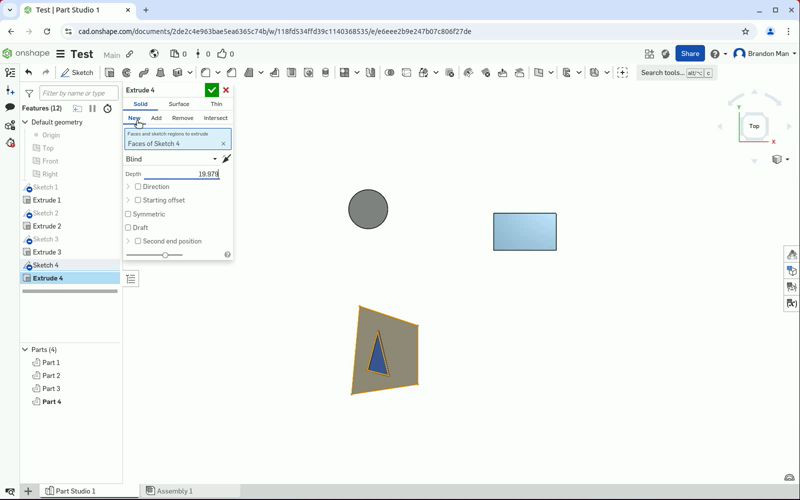
key(enter)
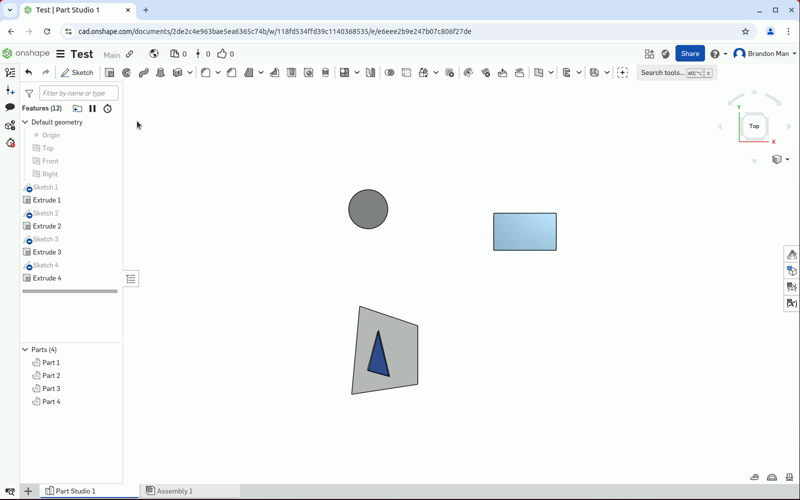
key(shift+h)
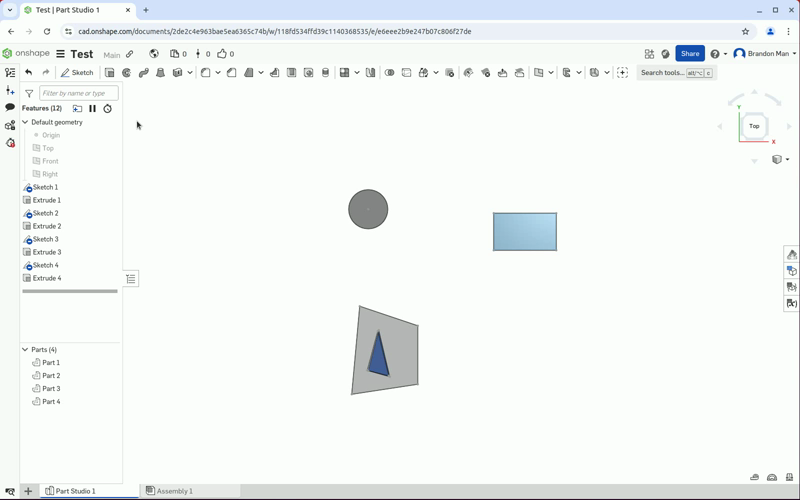
key(shift+h)
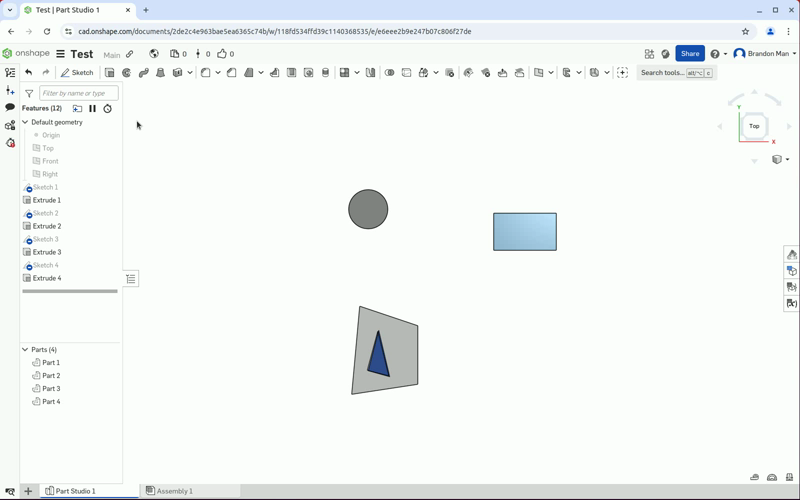
mouse_move(73, 189)
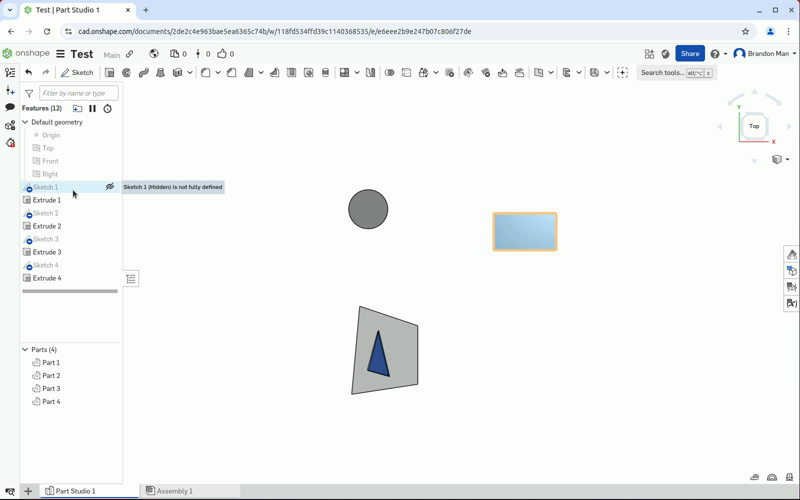
click(73, 189)
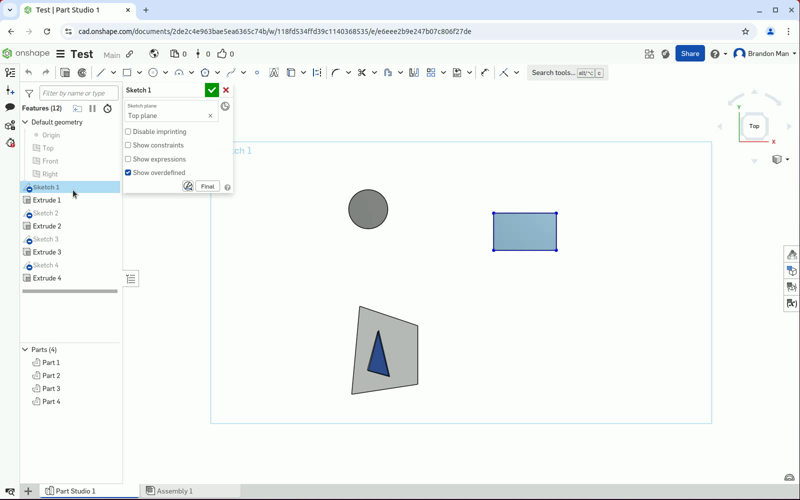
mouse_move(229, 92)
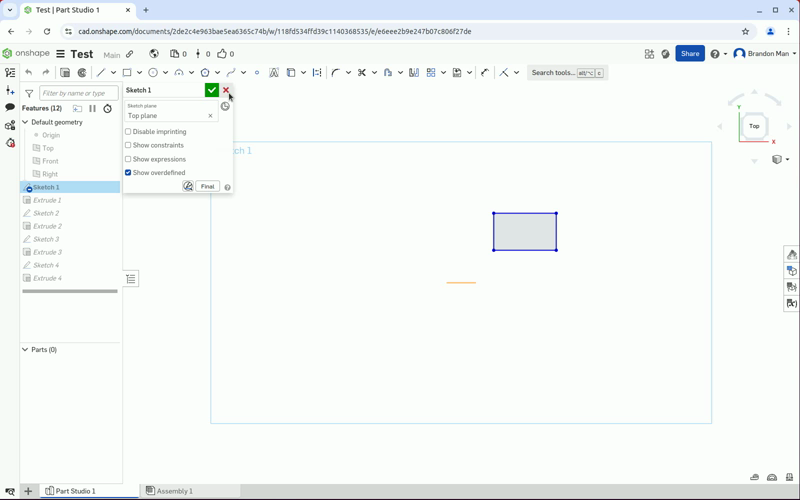
click(229, 92)
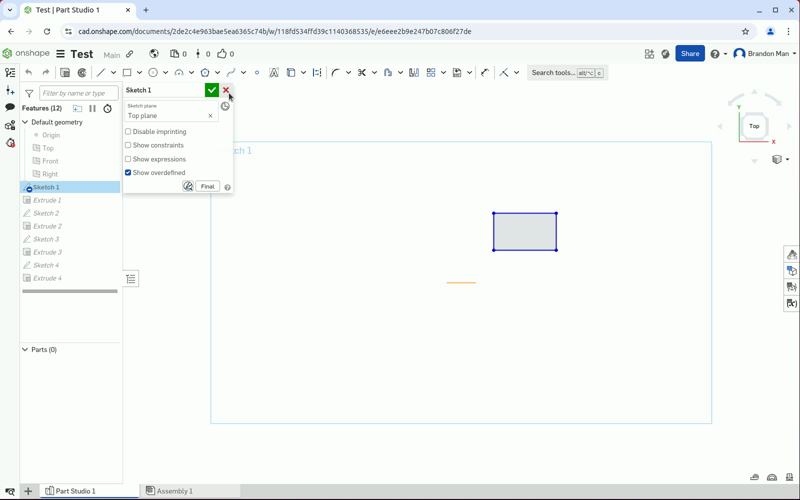
key(shift+s)
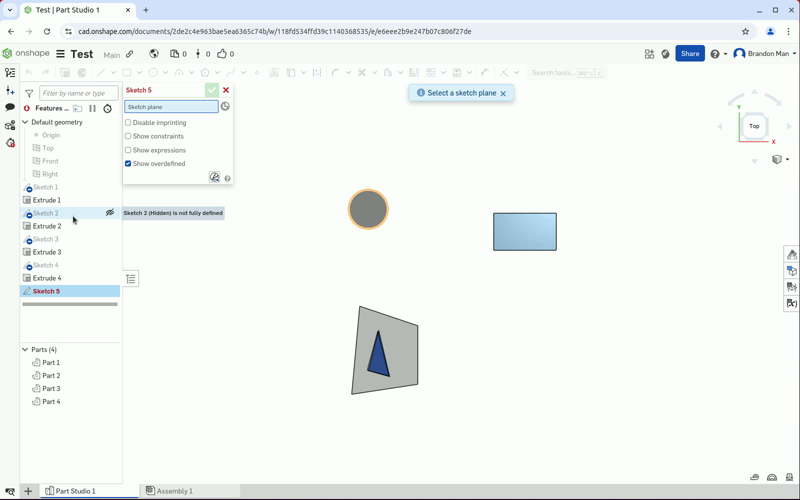
scroll(3)
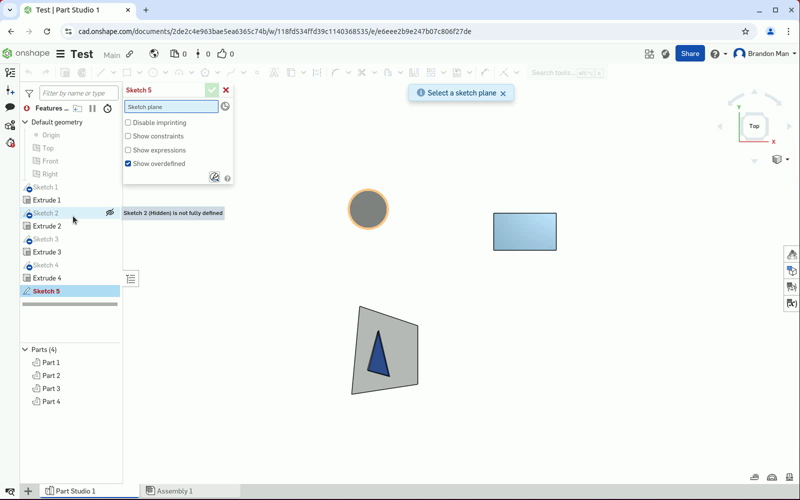
mouse_move(73, 150)
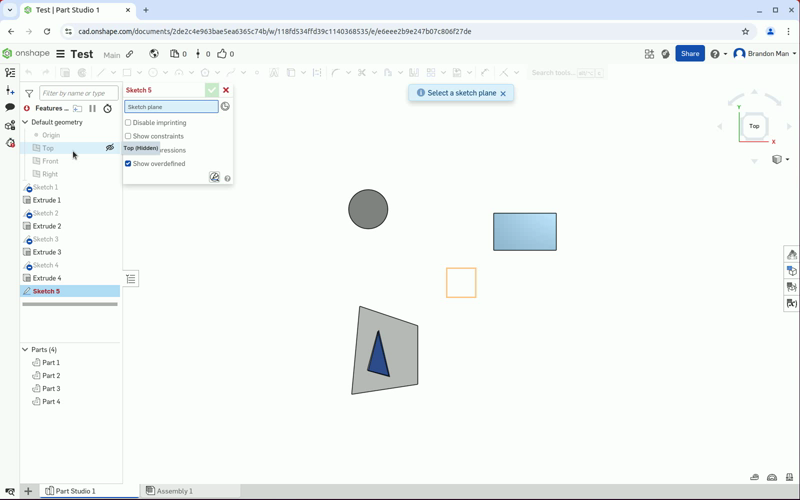
click(73, 150)
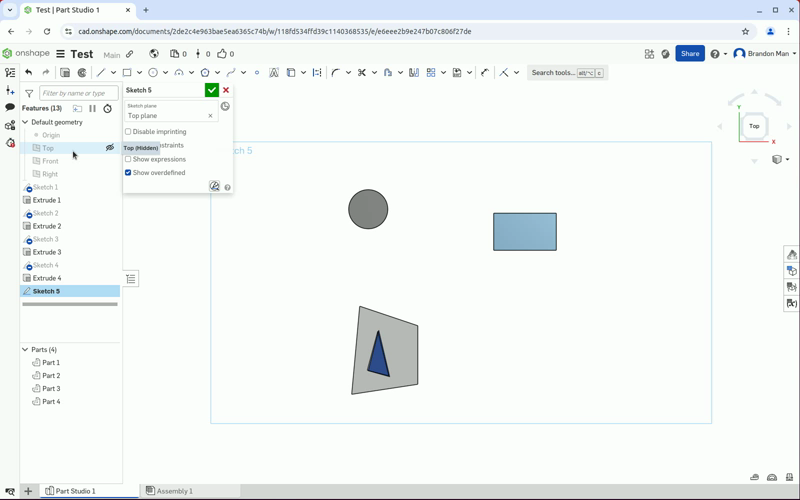
mouse_move(73, 352)
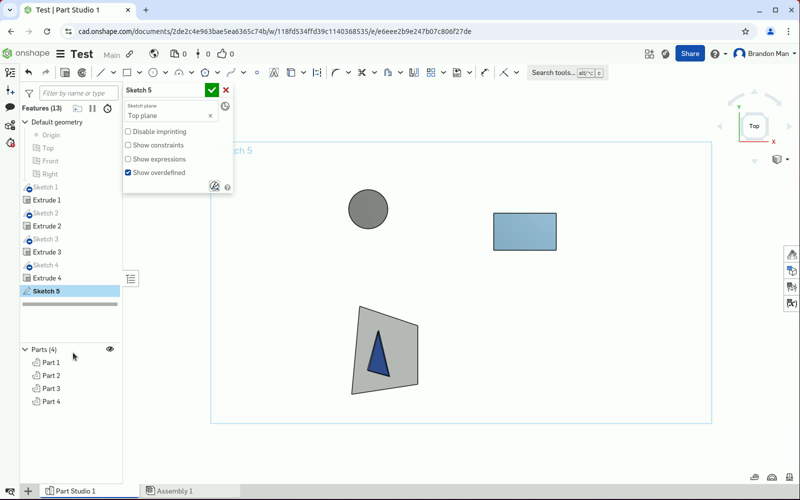
key(y)
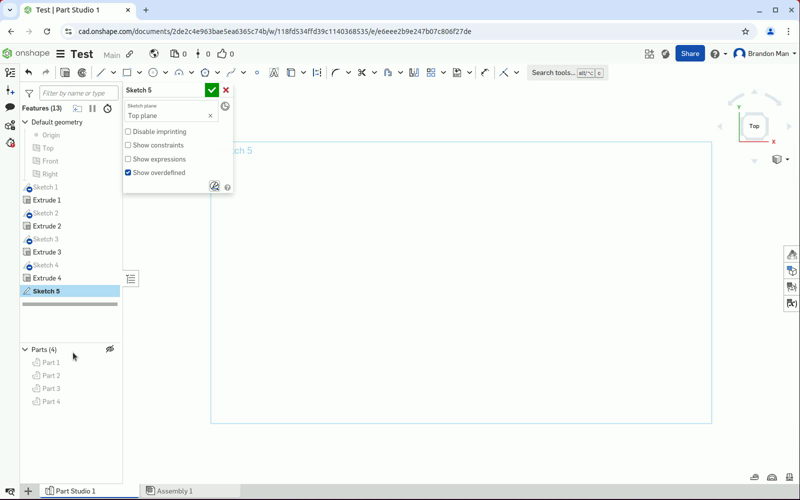
key(l)
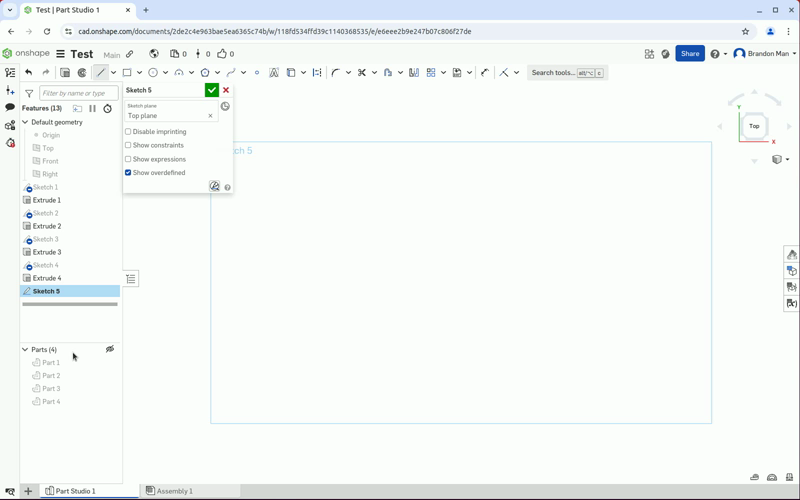
key_down(shift)
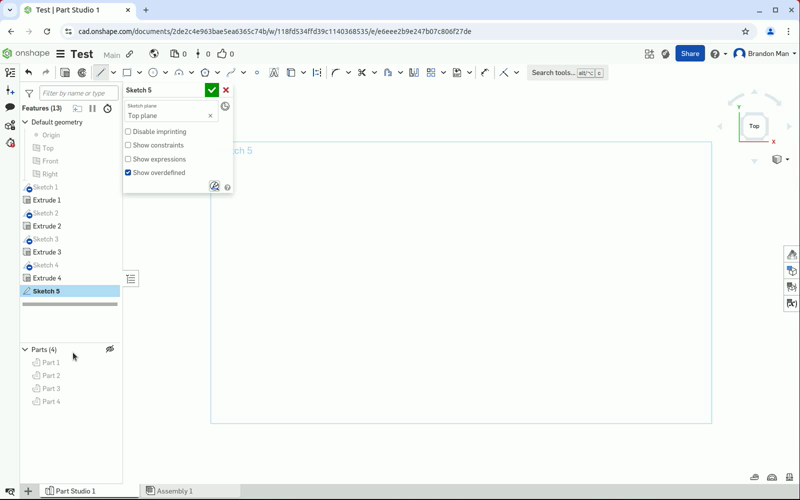
mouse_move(368, 370)
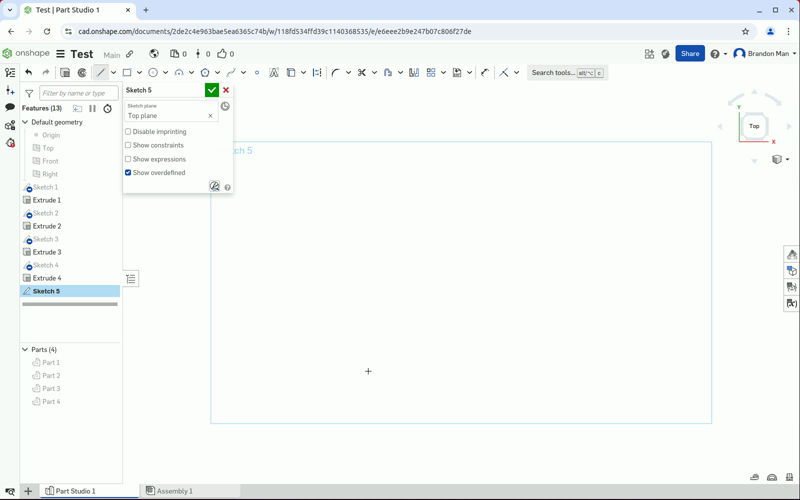
click(368, 370)
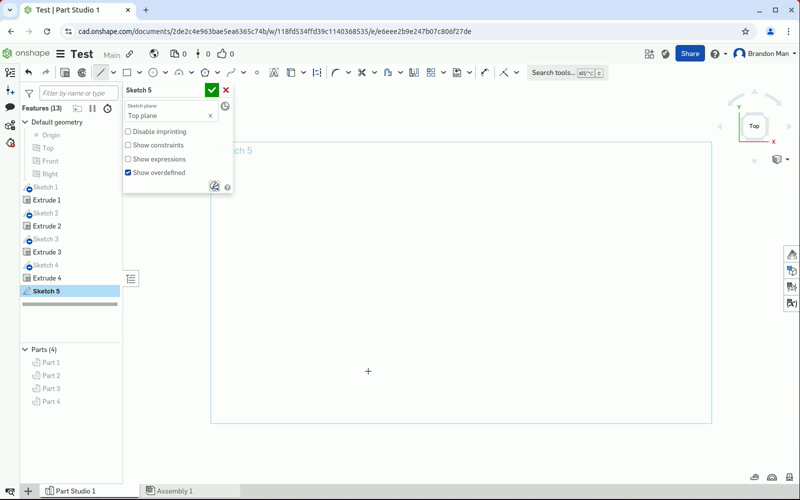
key_up(shift)
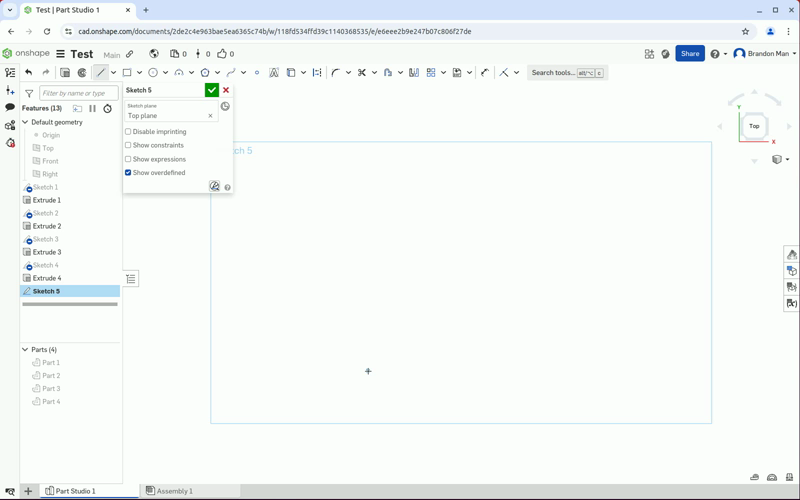
key_down(shift)
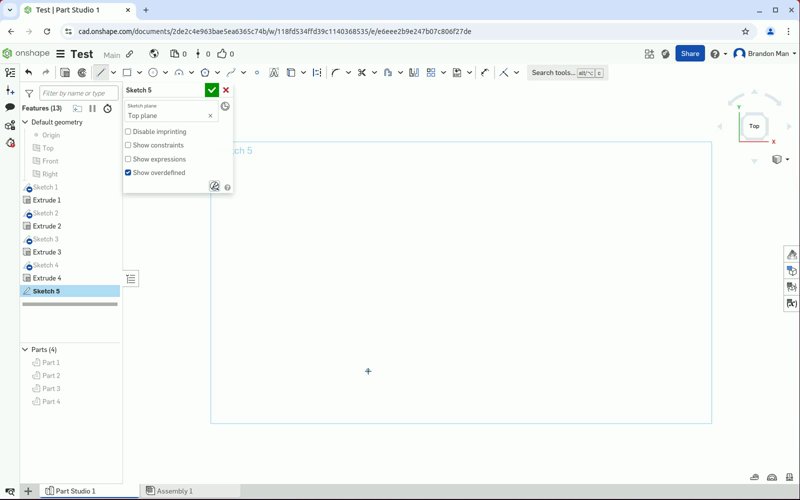
mouse_move(398, 370)
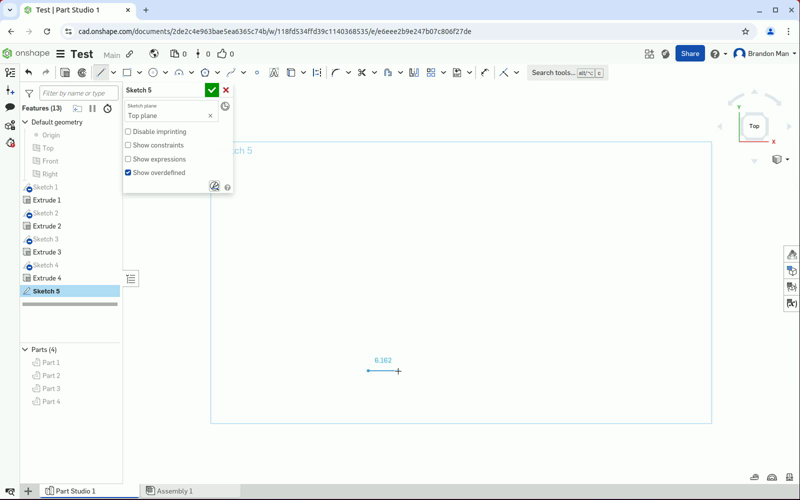
mouse_move(389, 376)
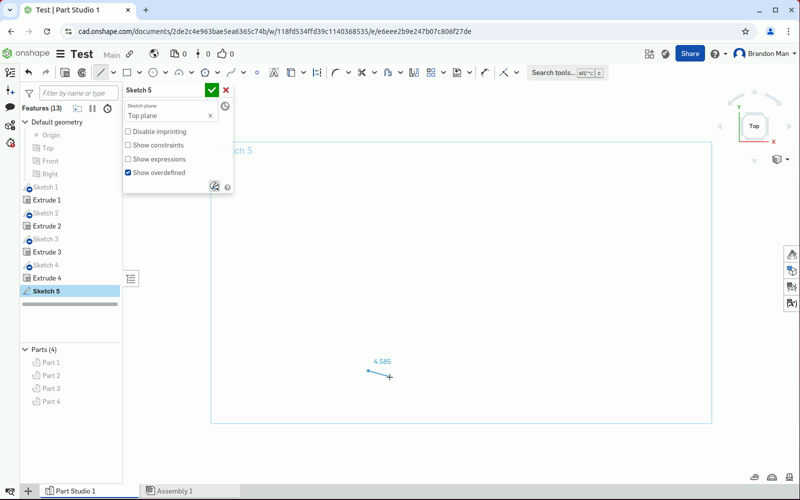
click(389, 376)
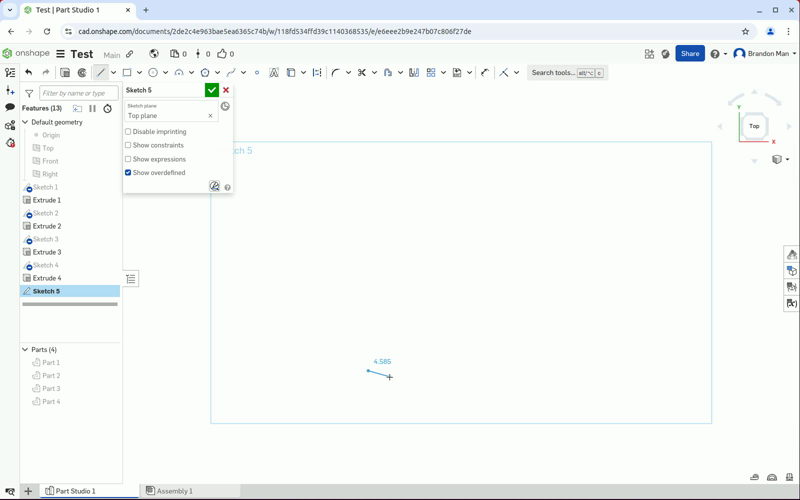
key_up(shift)
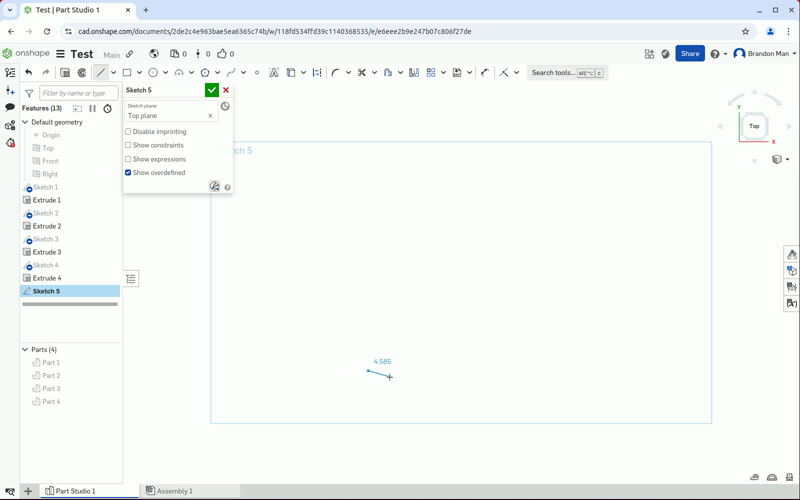
key_down(shift)
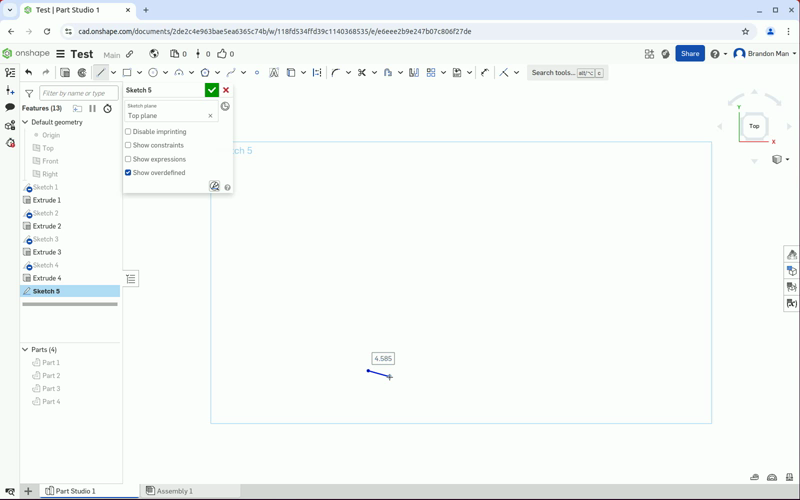
mouse_move(420, 376)
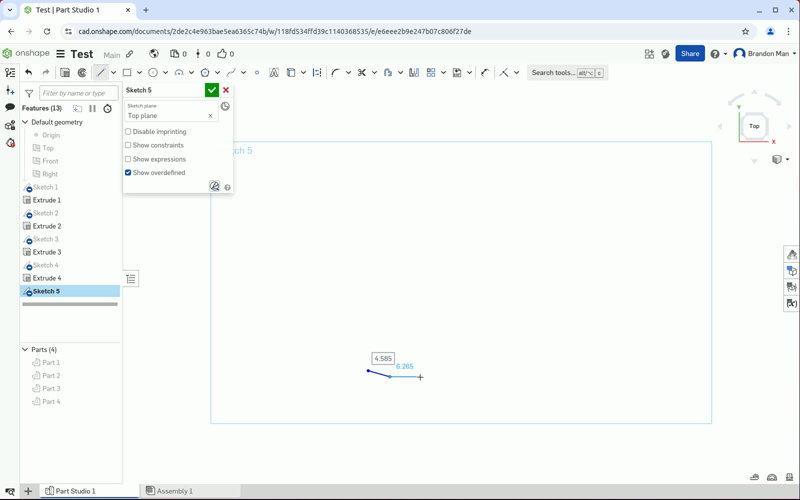
mouse_move(378, 330)
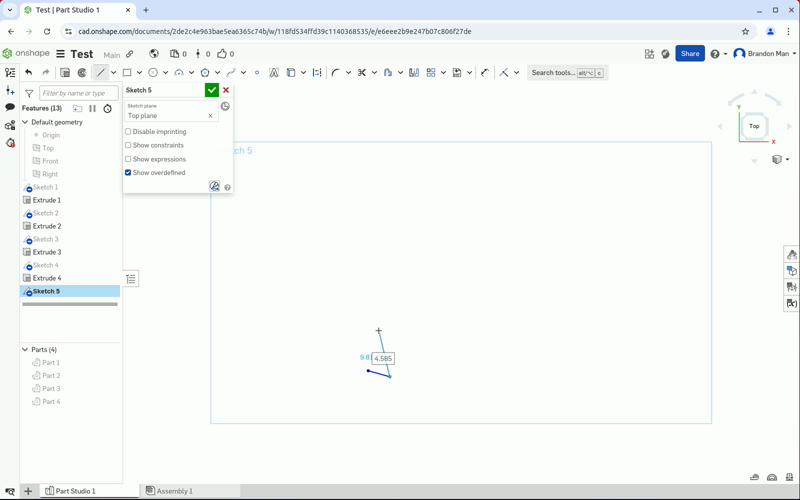
click(378, 330)
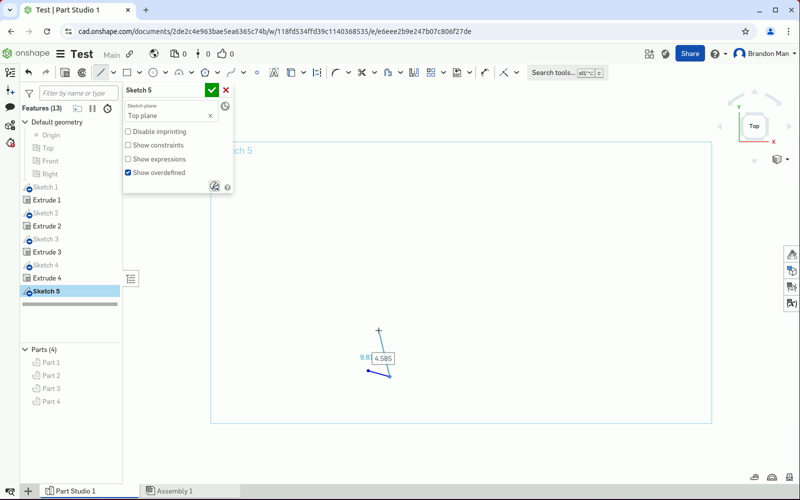
key_up(shift)
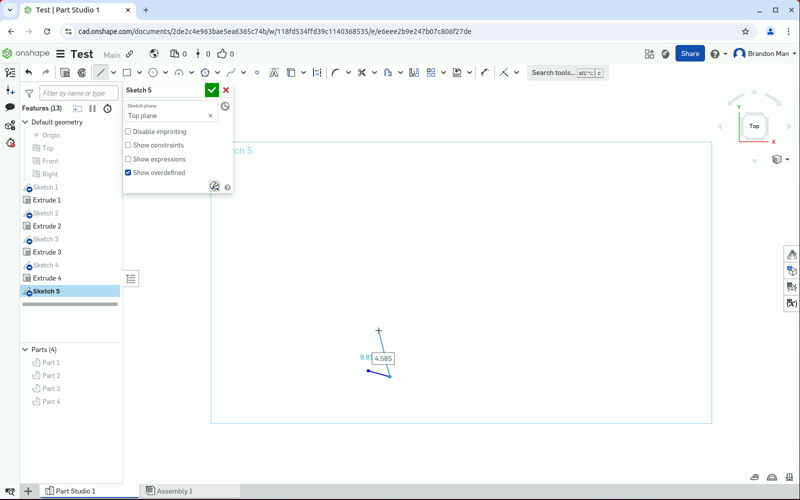
mouse_move(408, 330)
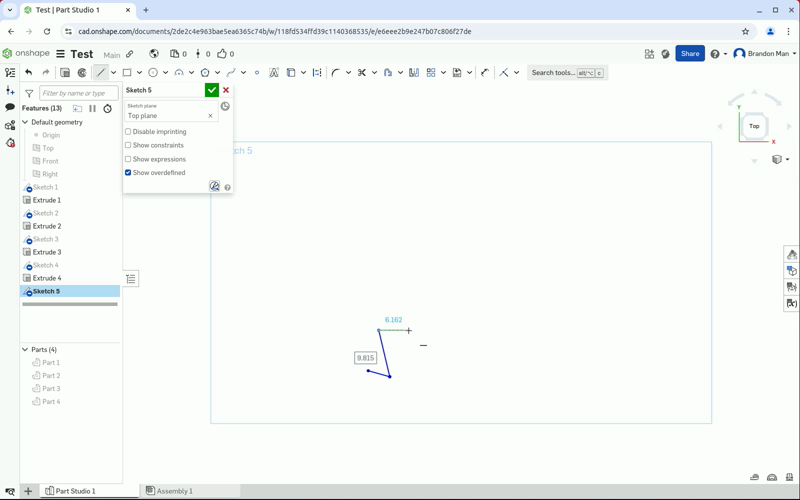
key_down(shift)
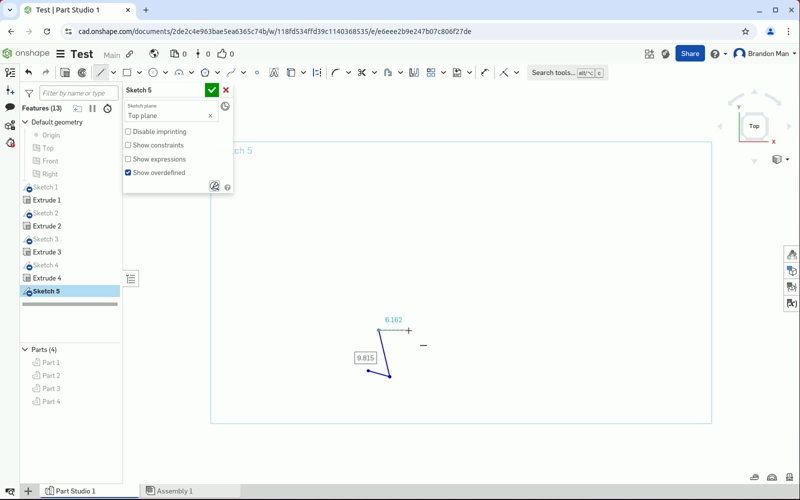
mouse_move(368, 370)
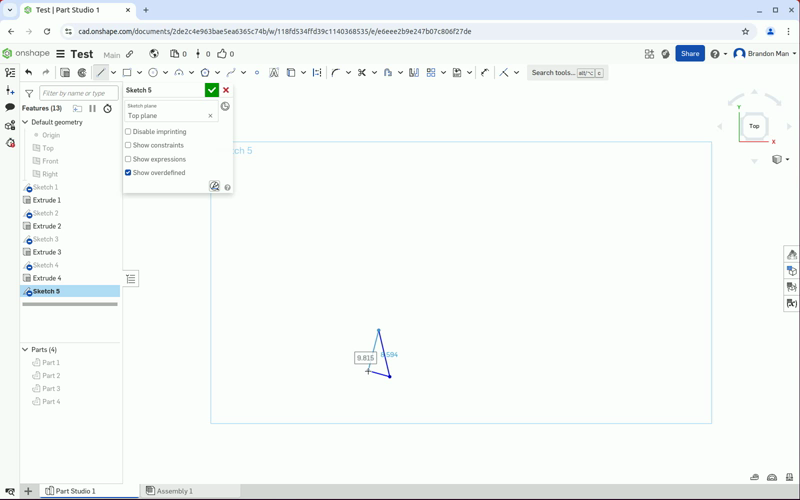
key_up(shift)
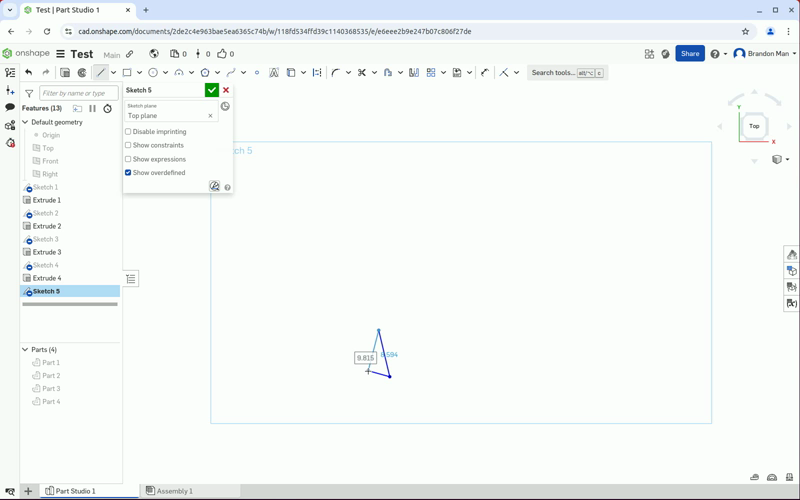
click(368, 370)
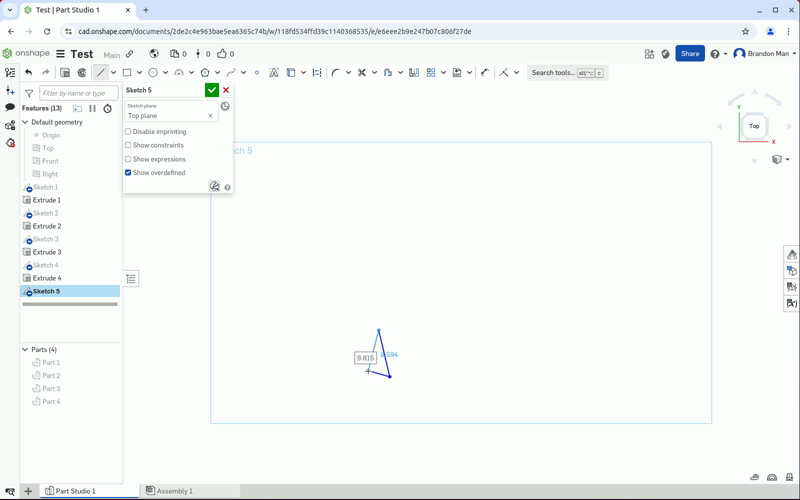
key(esc)
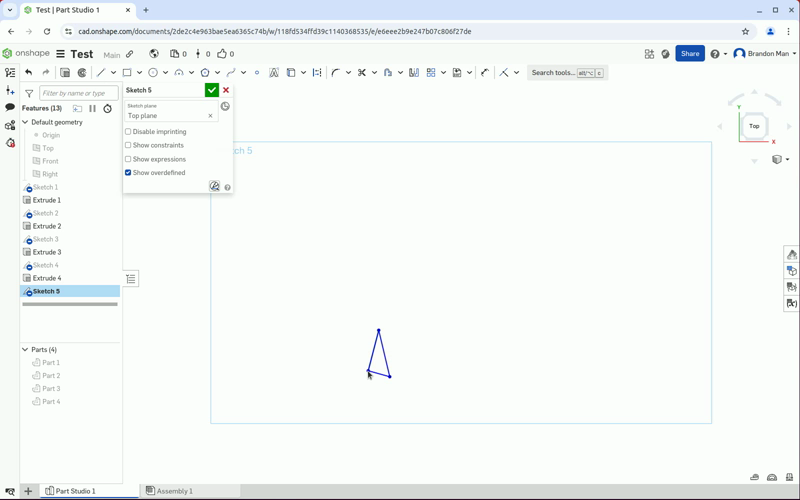
mouse_move(373, 357)
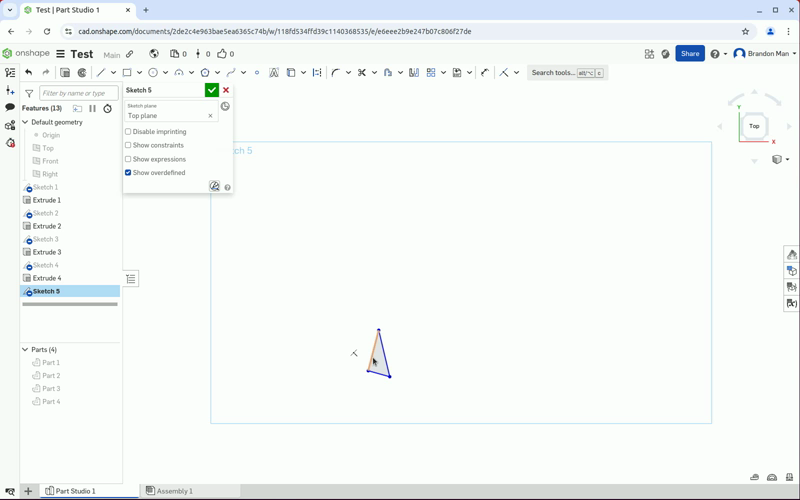
scroll(6)
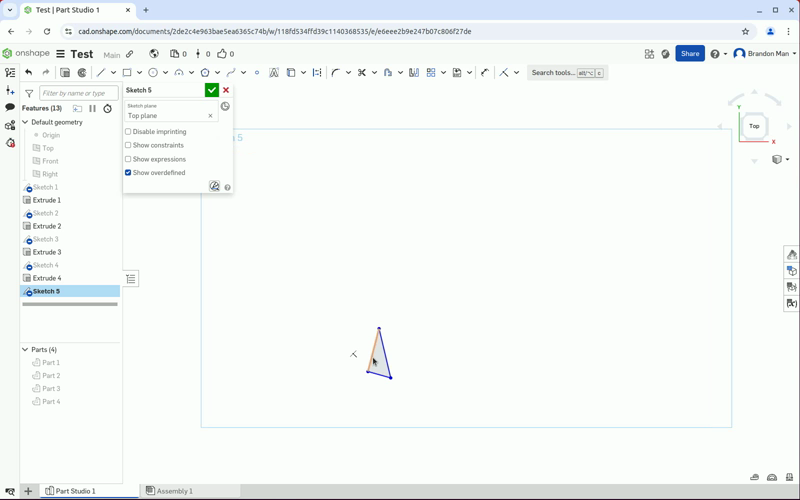
scroll(6)
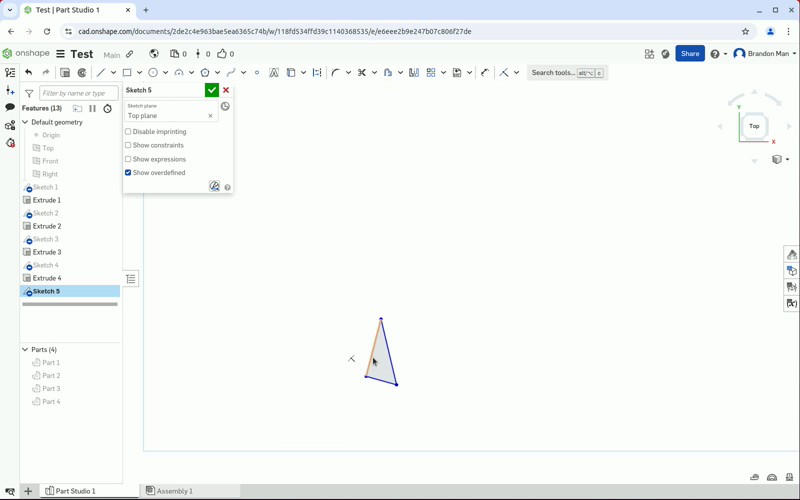
scroll(6)
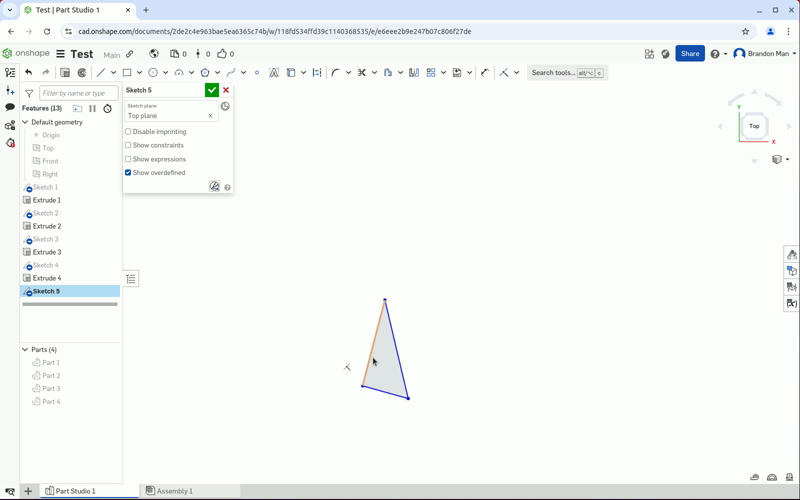
scroll(6)
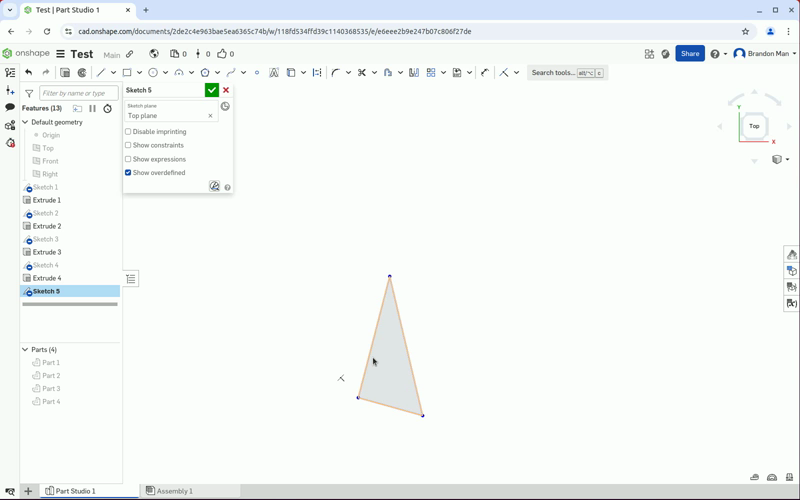
scroll(6)
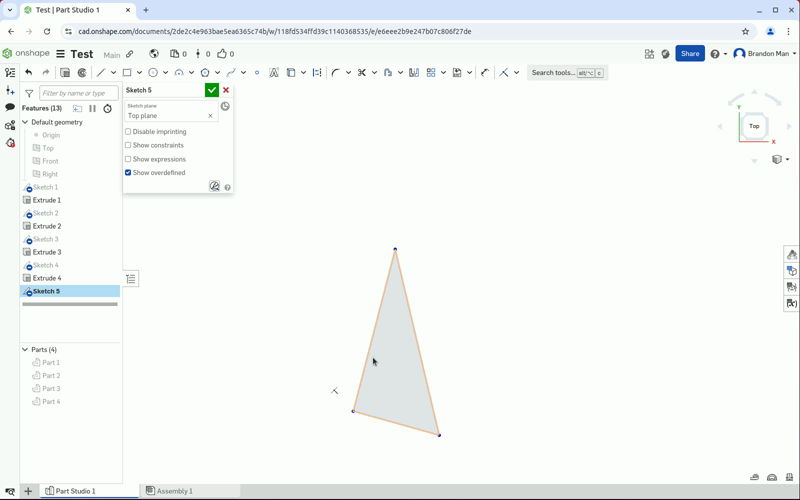
scroll(6)
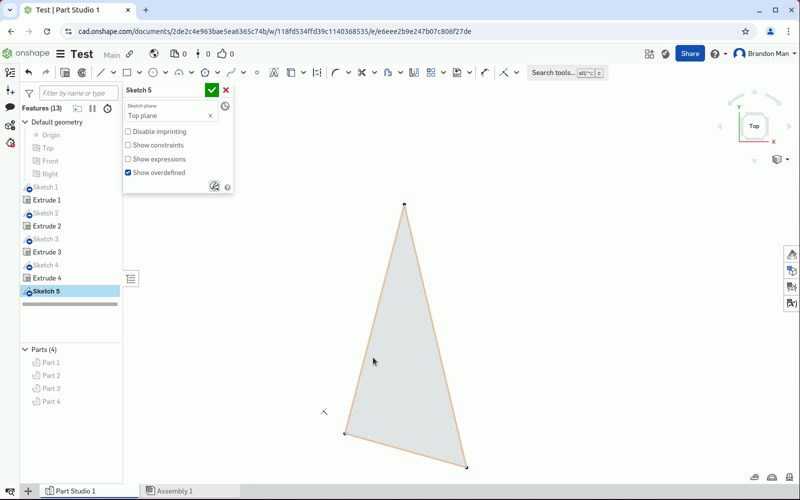
scroll(6)
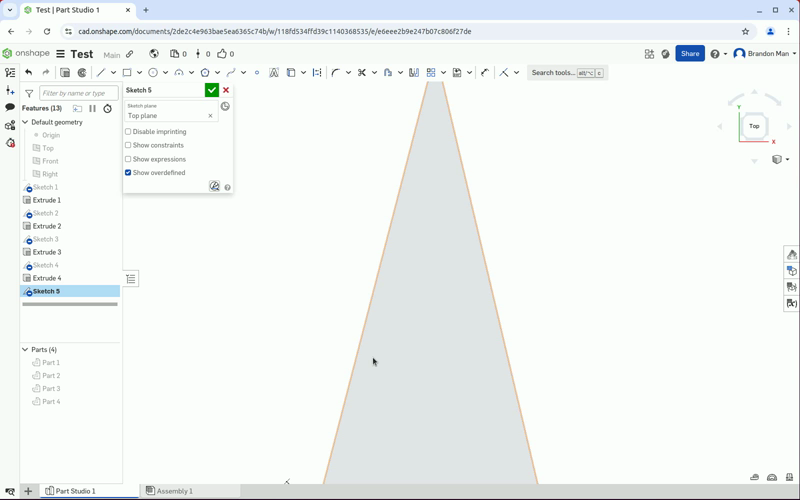
click(373, 357)
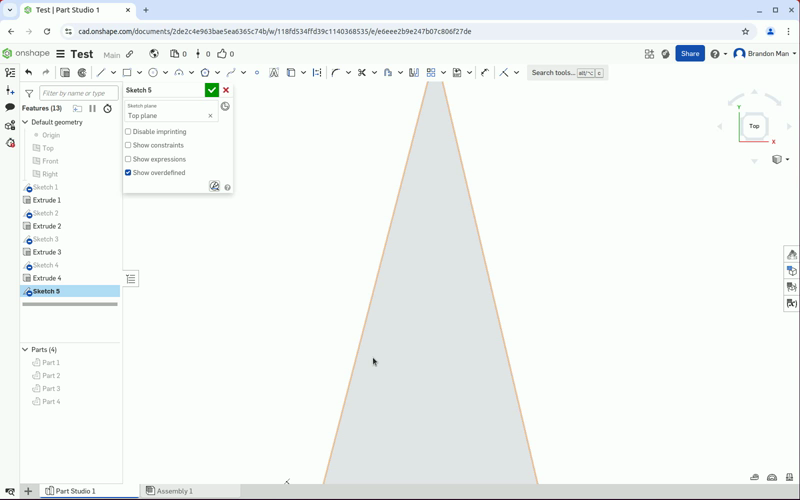
scroll(-6)
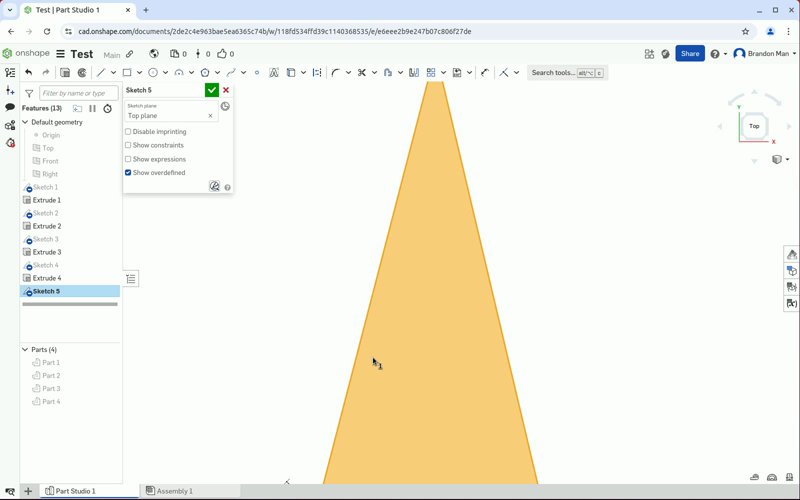
scroll(-6)
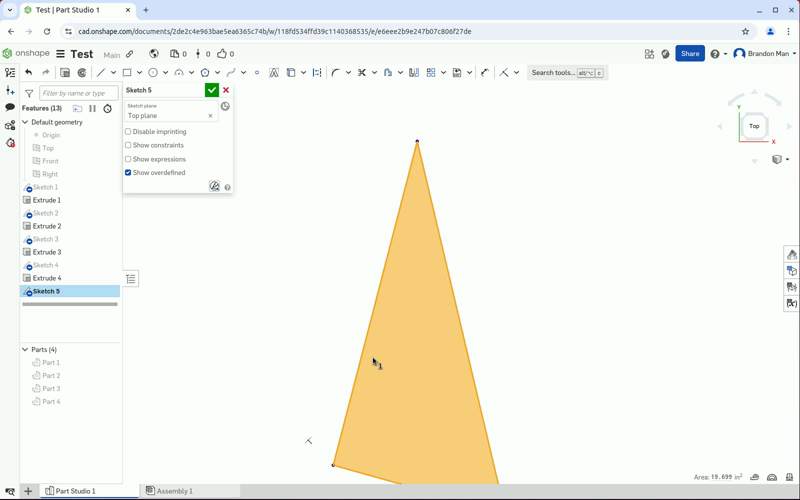
scroll(-6)
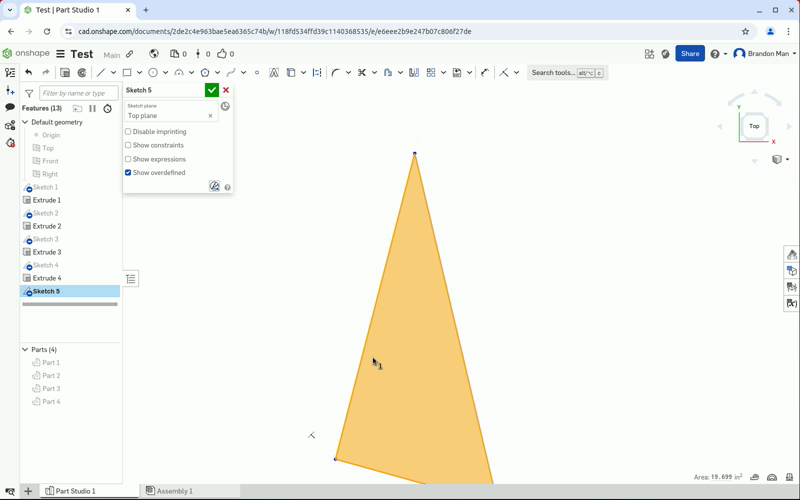
scroll(-6)
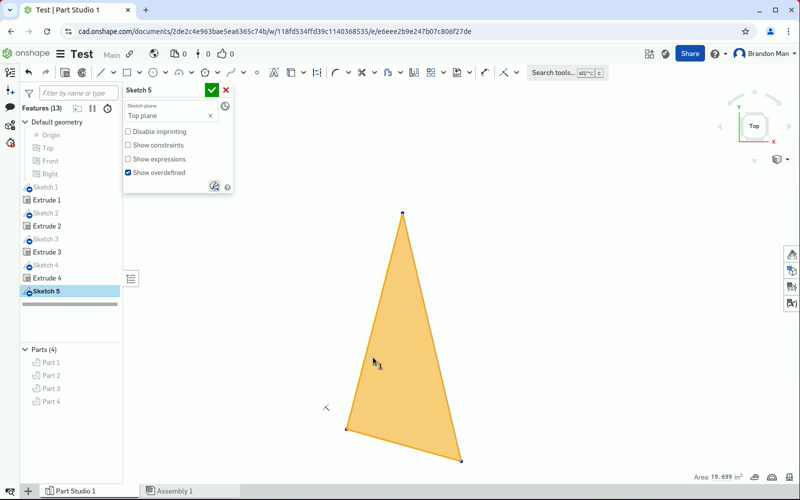
scroll(-6)
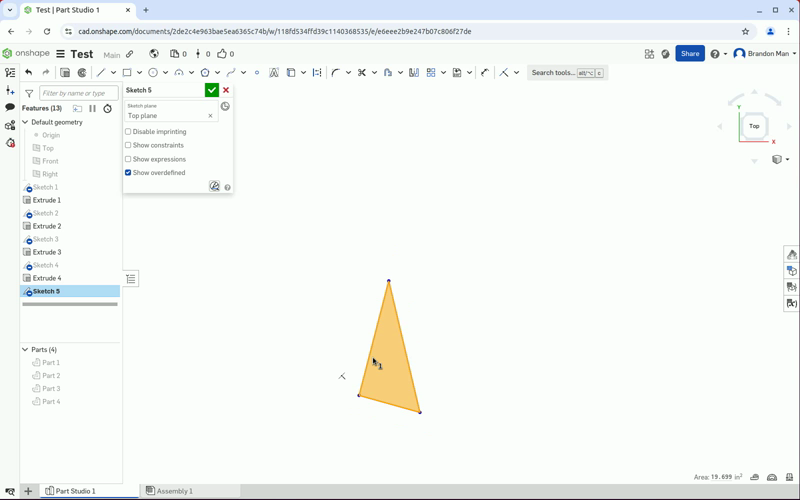
scroll(-6)
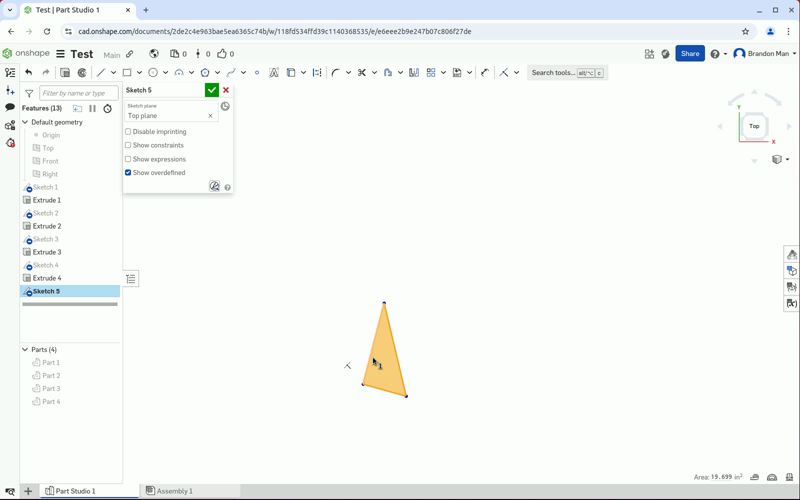
scroll(-6)
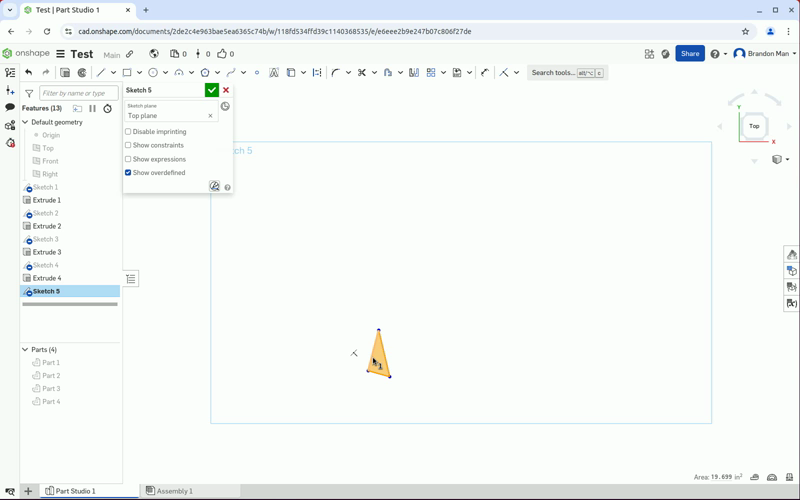
mouse_move(73, 352)
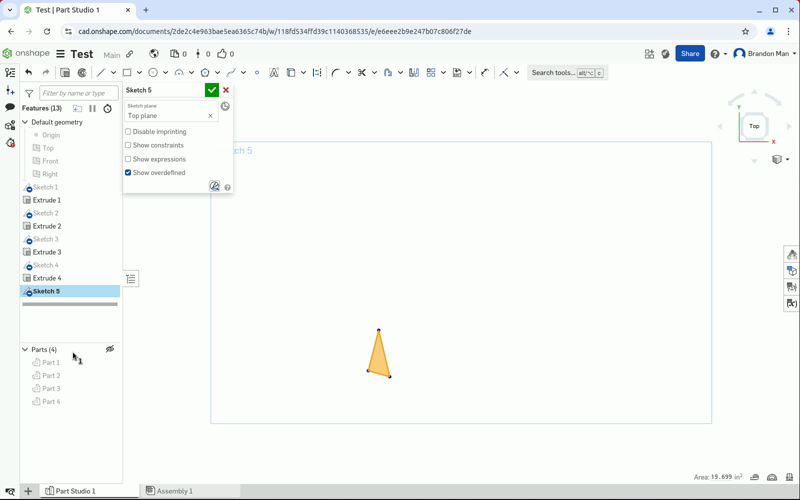
key(shift+y)
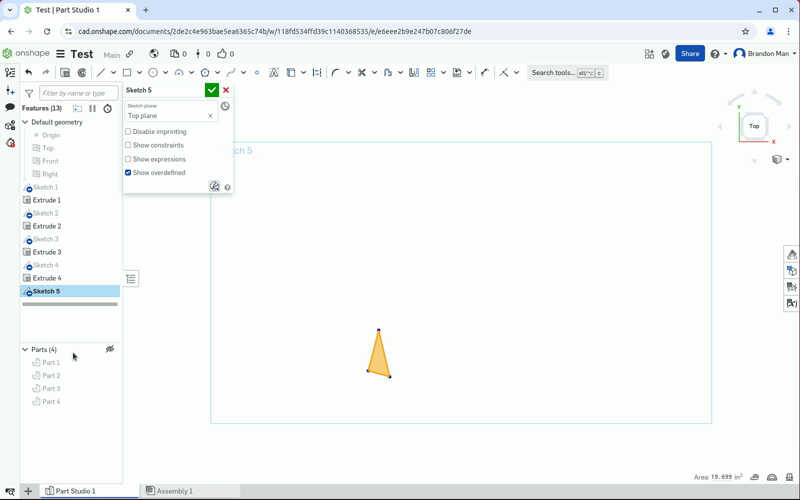
key(shift+e)
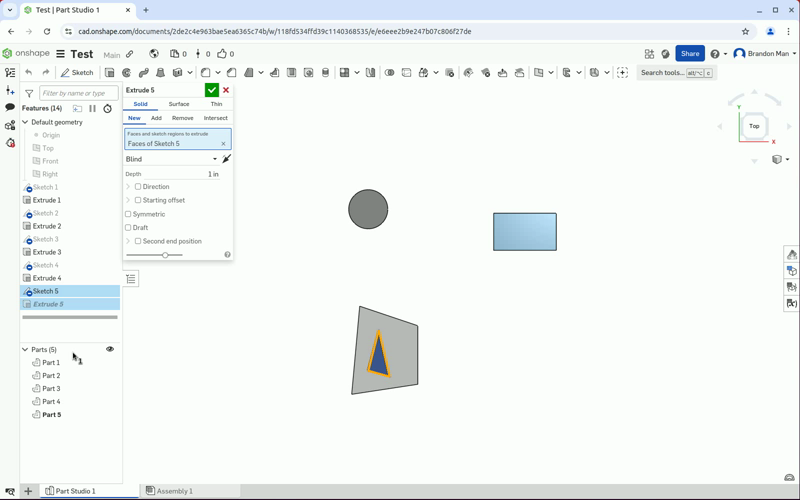
mouse_move(143, 106)
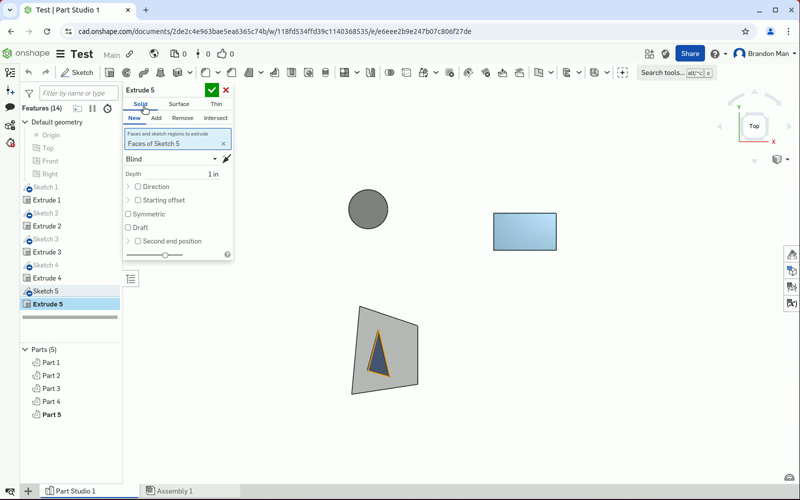
click(143, 106)
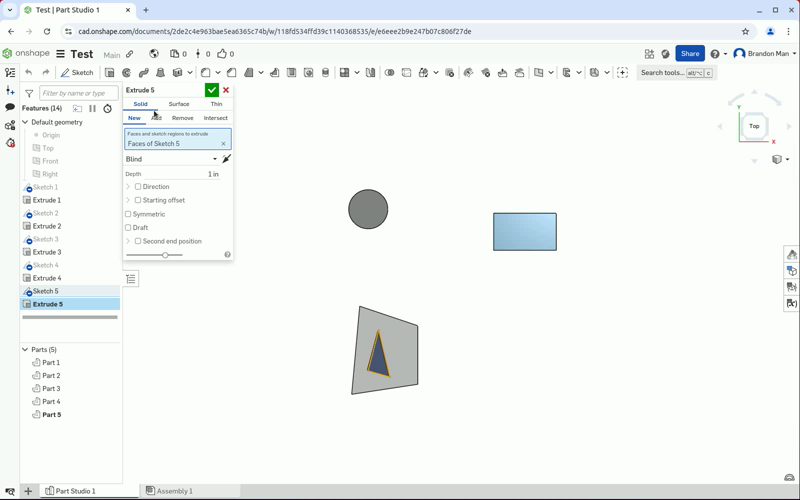
mouse_move(186, 120)
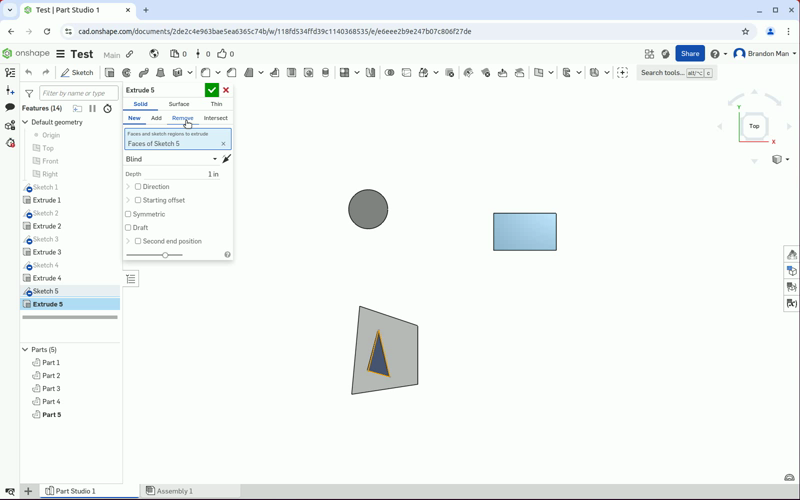
click(186, 120)
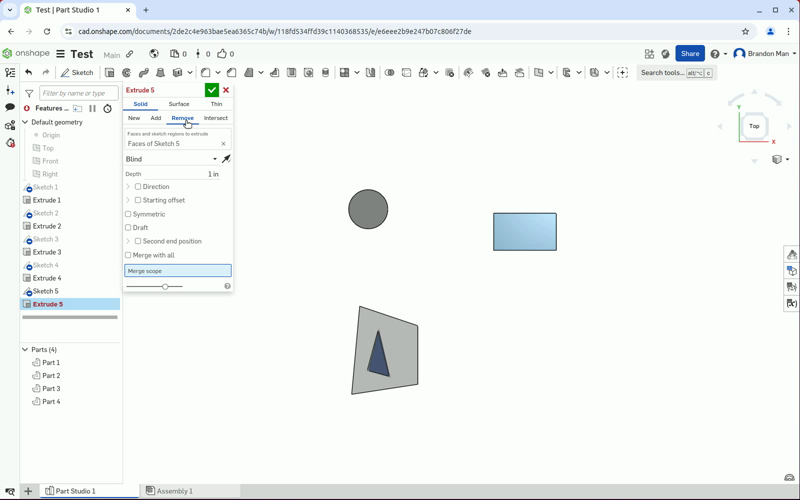
key(tab, 4)
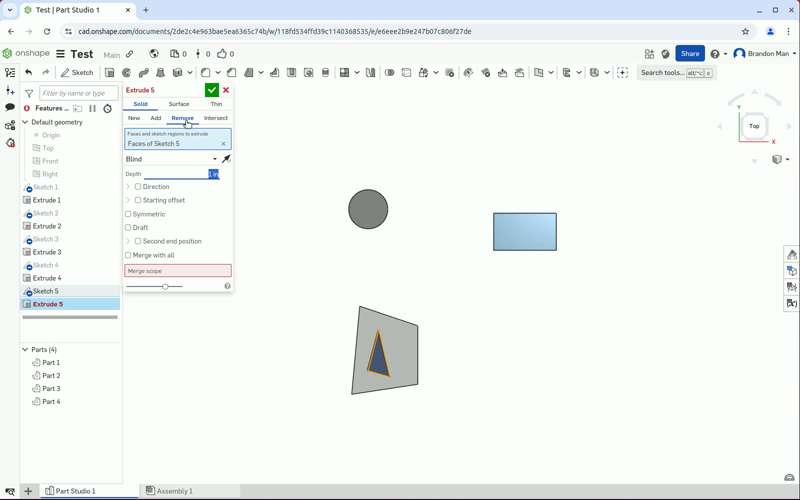
text(-12.517)
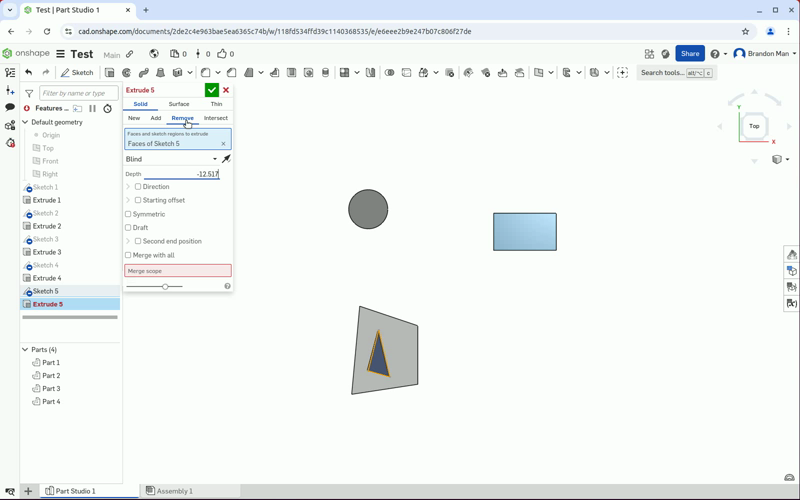
key(tab, 6)
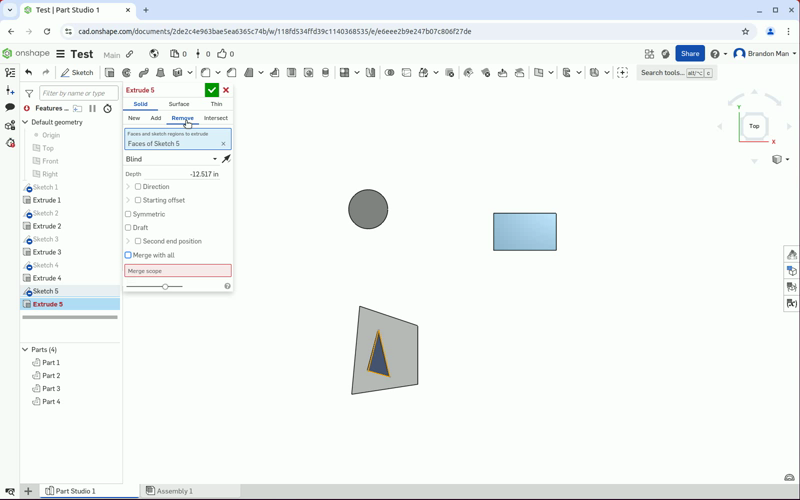
key(space)
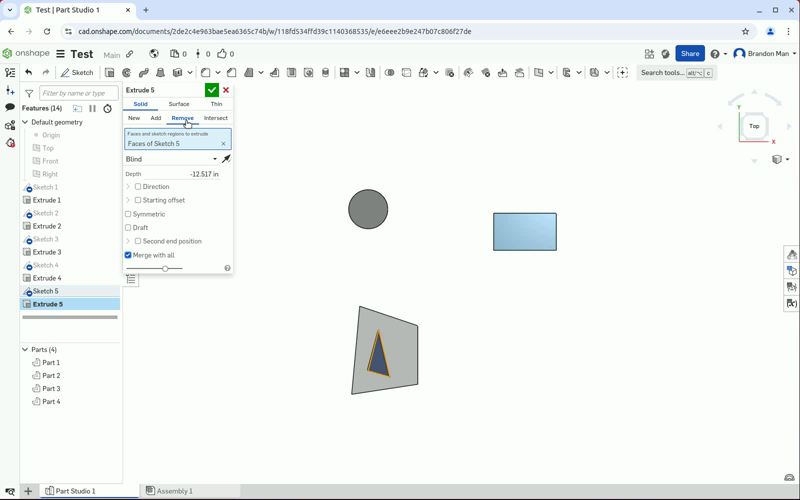
key(enter)
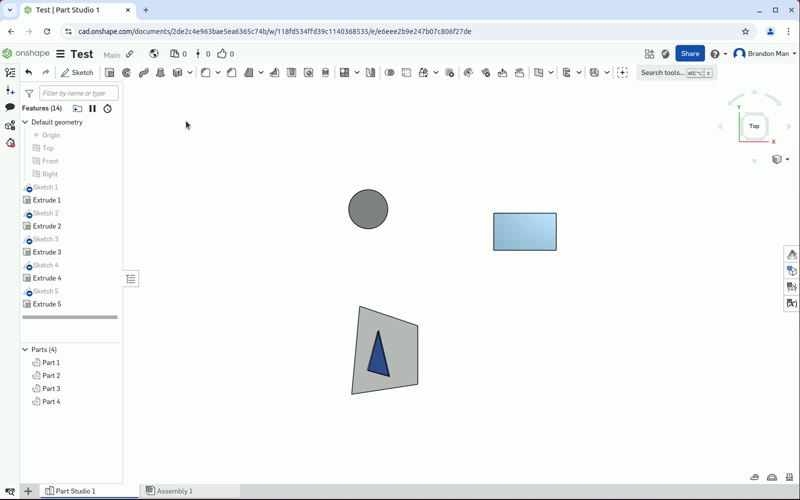
key(shift+h)
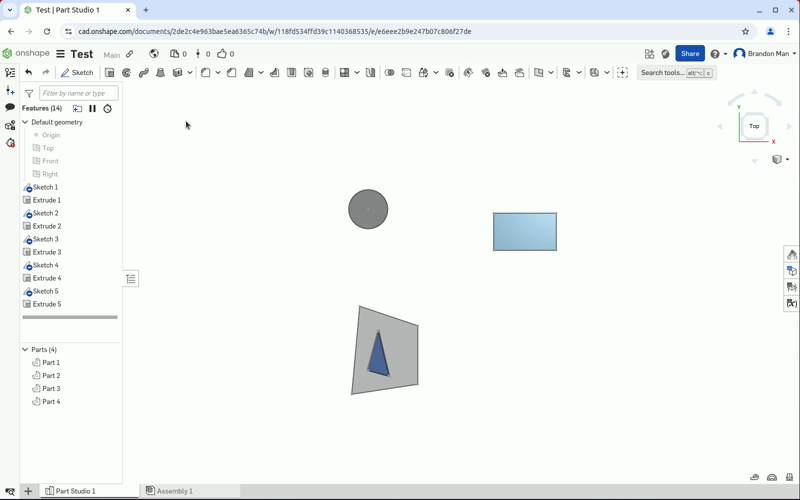
key(shift+h)
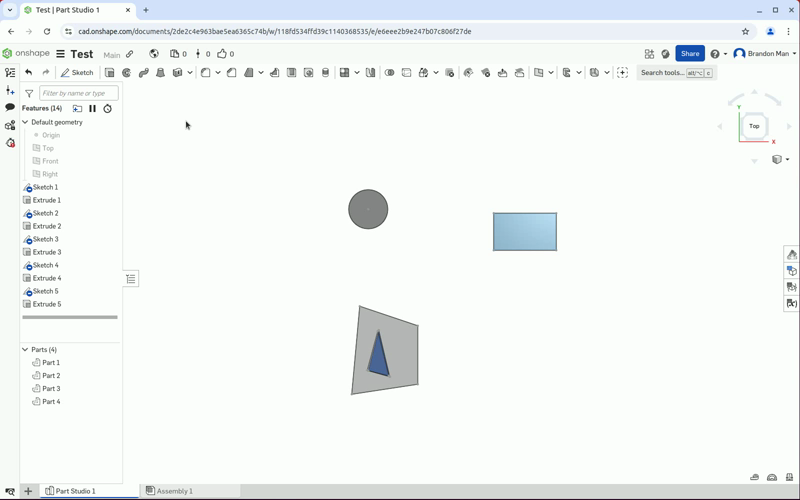
key(shift+7)
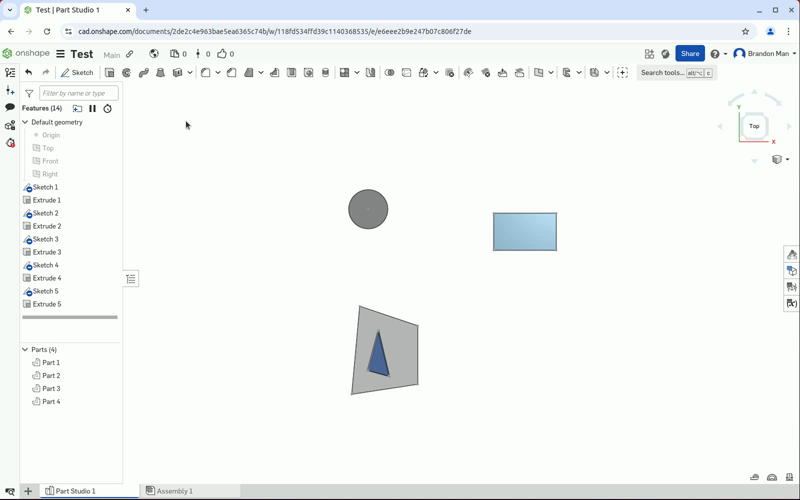
key(up, 3)
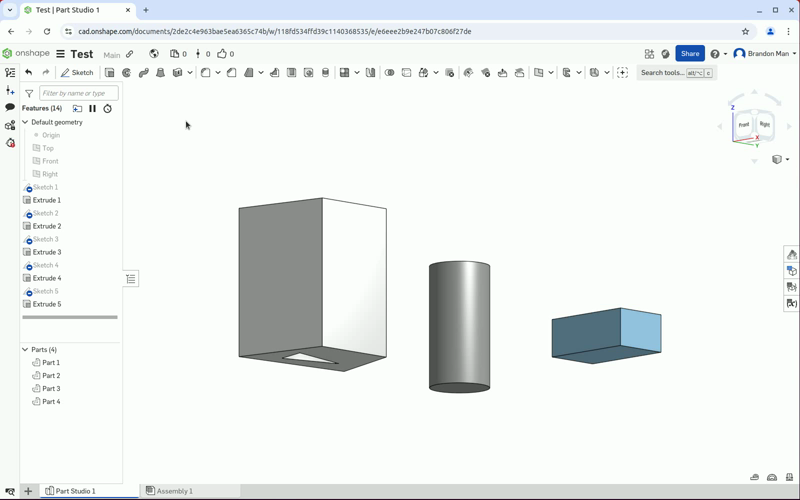
key(left, 3)
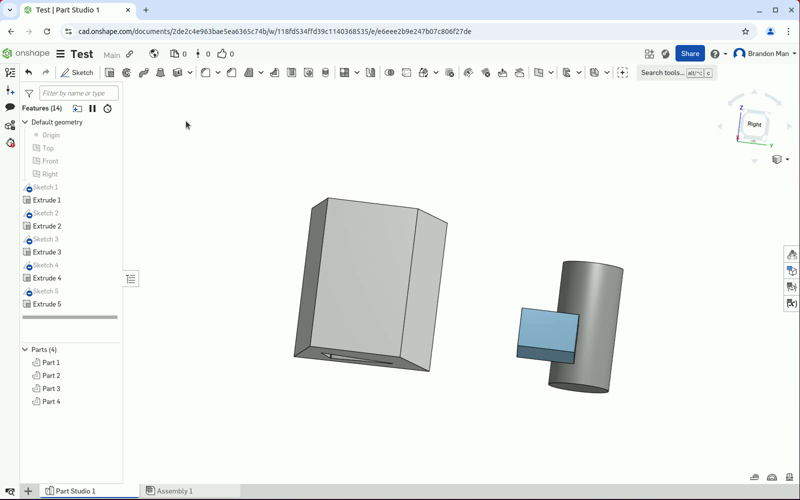
key(right, 3)
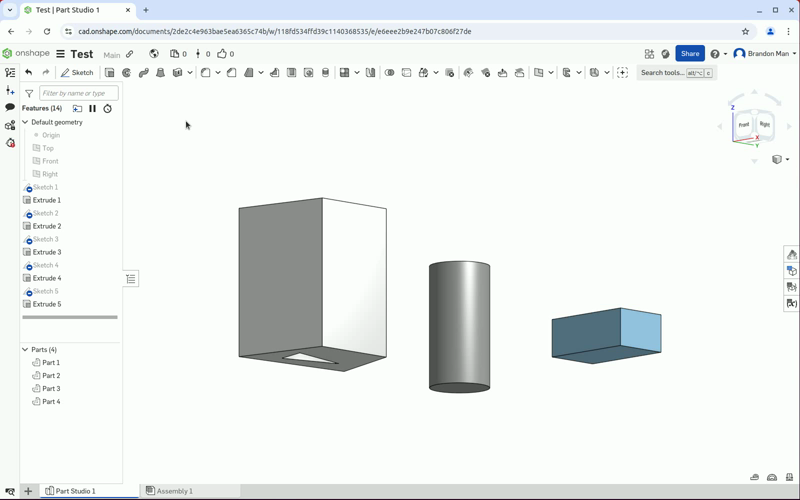
key(down, 3)
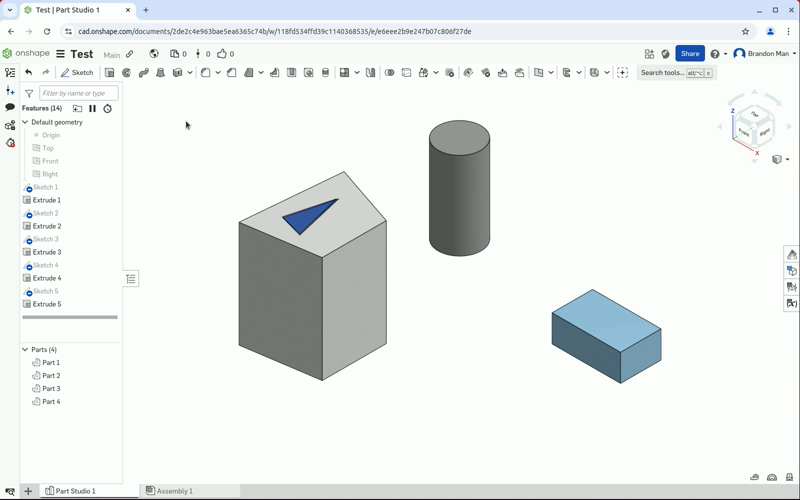
mouse_move(73, 189)
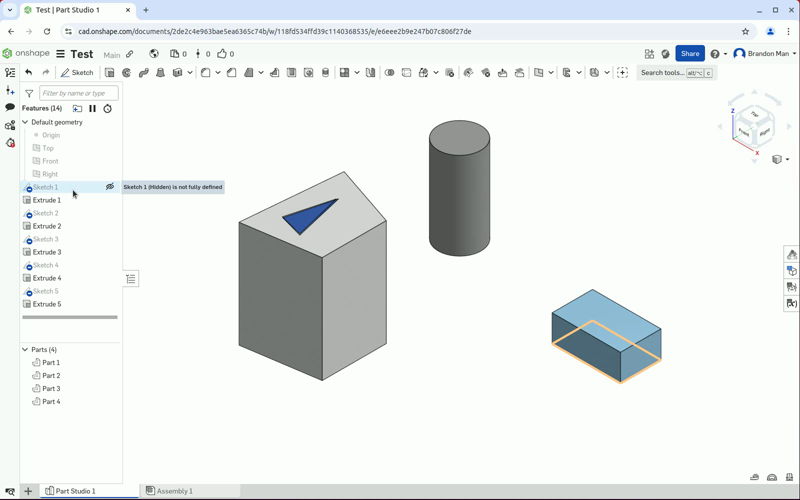
click(73, 189)